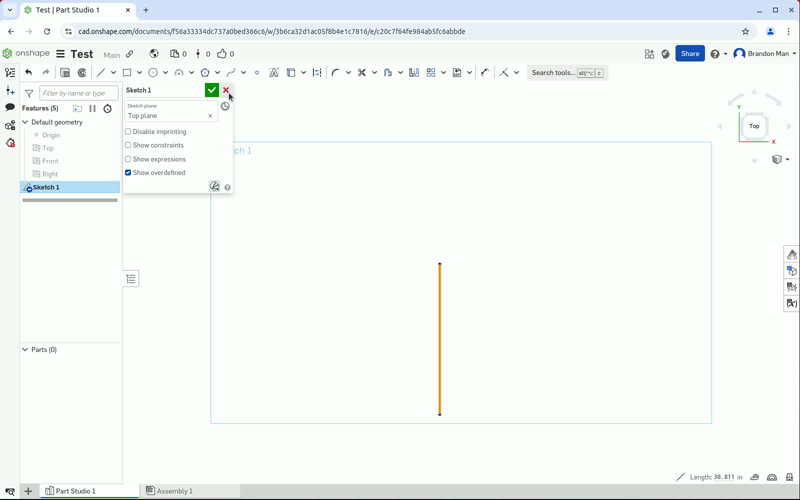
key(shift+h)
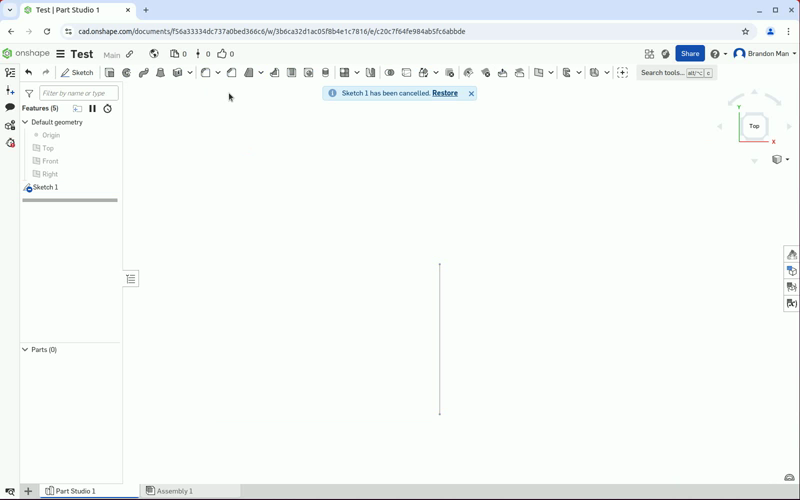
key(shift+s)
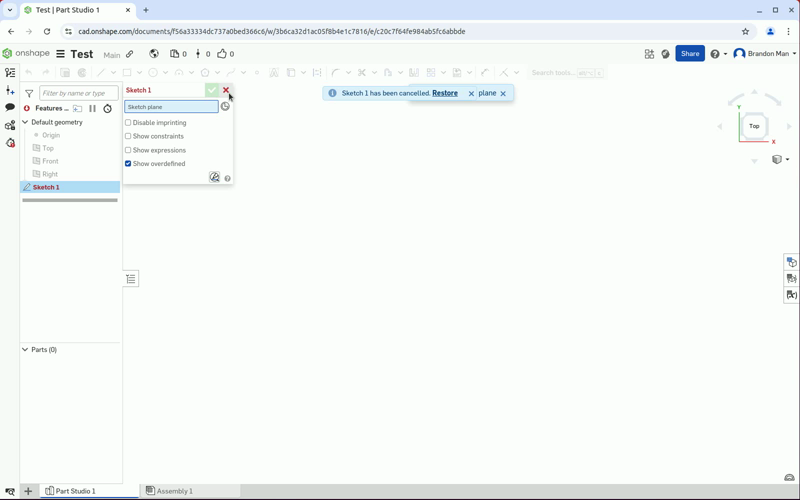
mouse_move(73, 150)
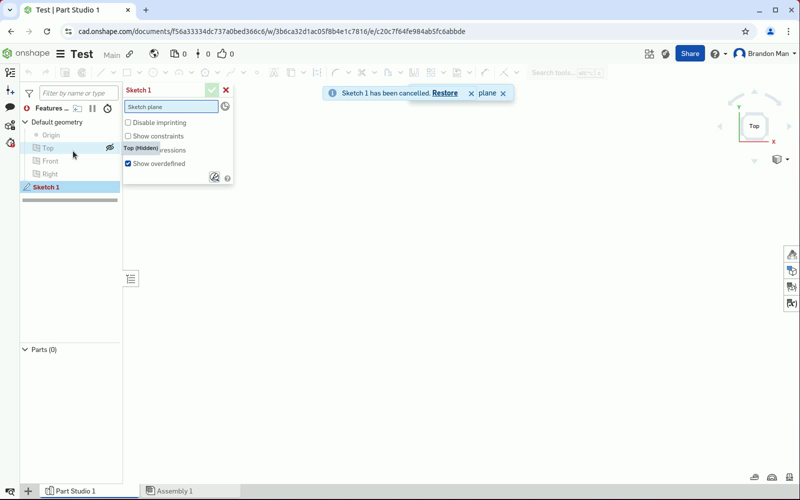
click(73, 150)
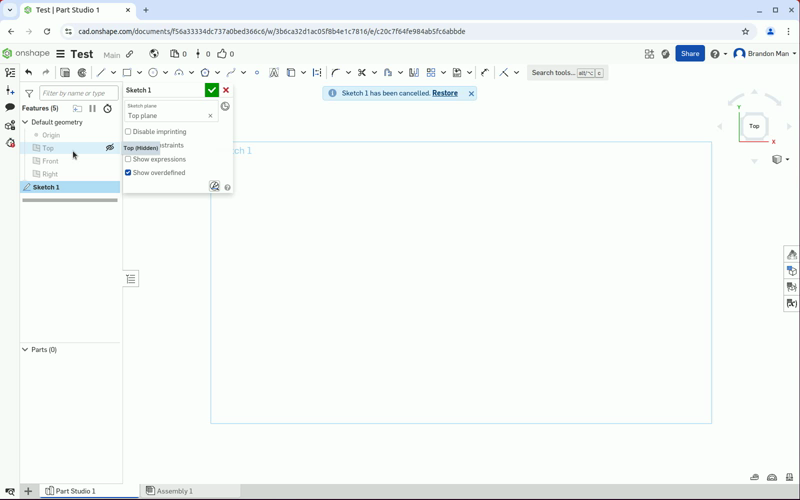
mouse_move(73, 352)
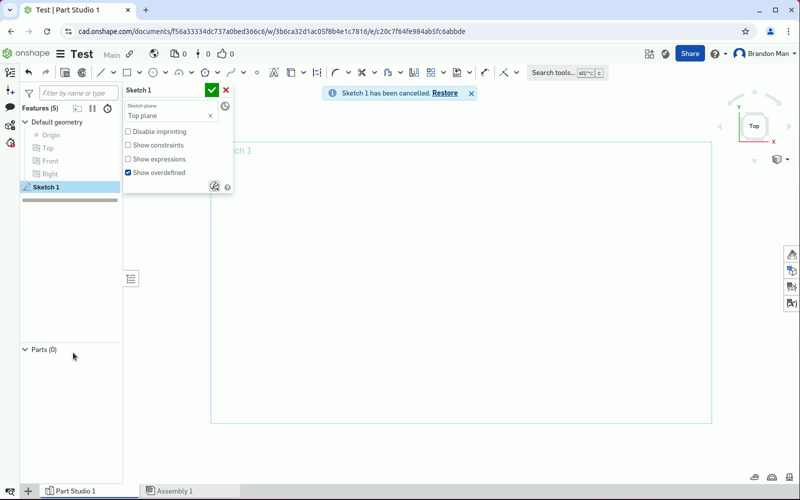
key(y)
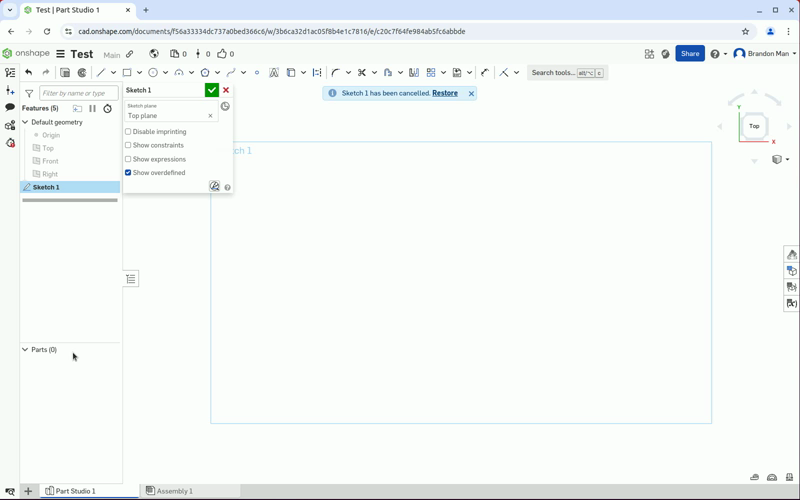
key(c)
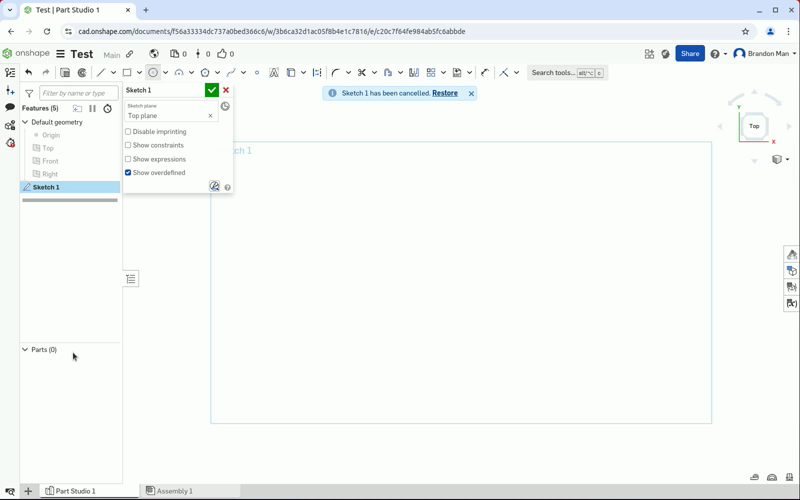
key_down(shift)
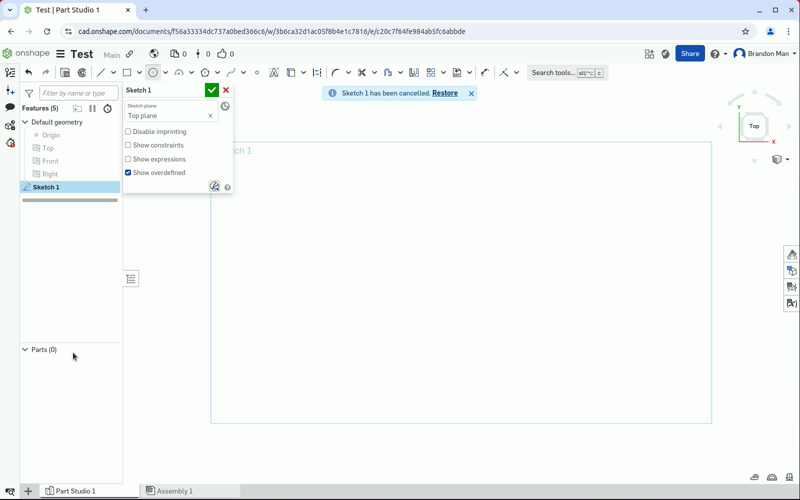
mouse_move(461, 282)
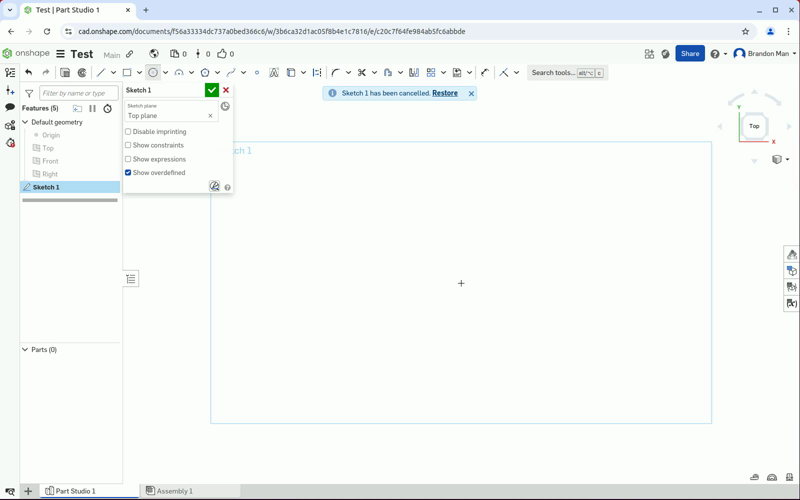
click(461, 282)
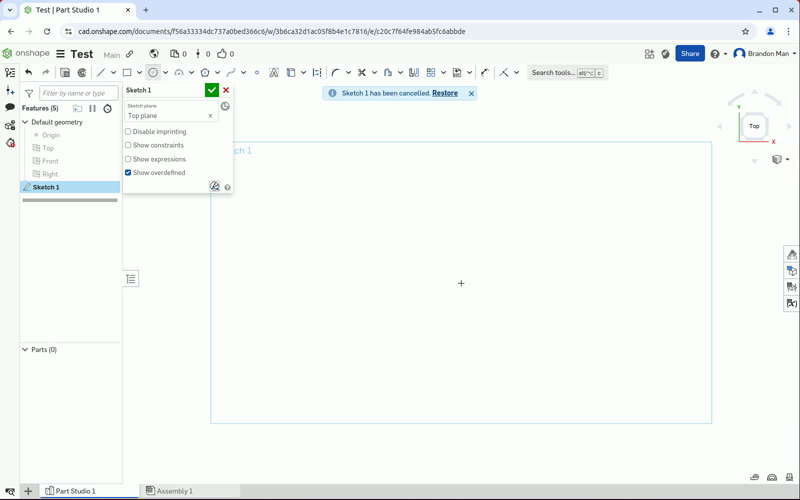
key_up(shift)
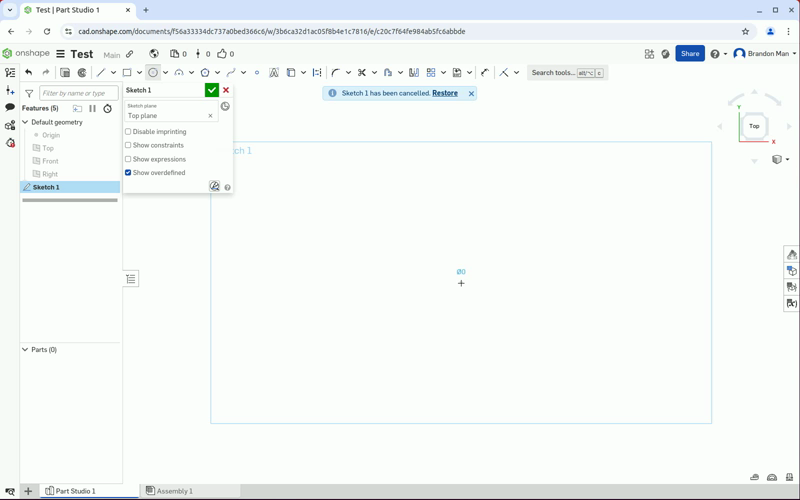
mouse_move(574, 282)
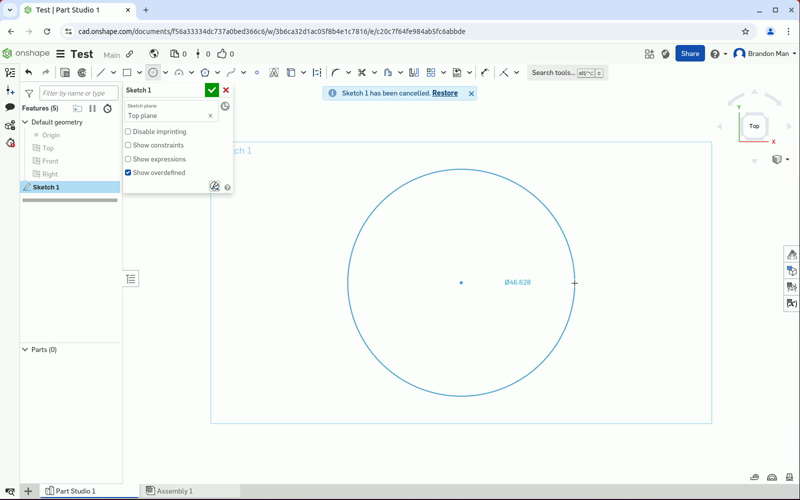
click(574, 282)
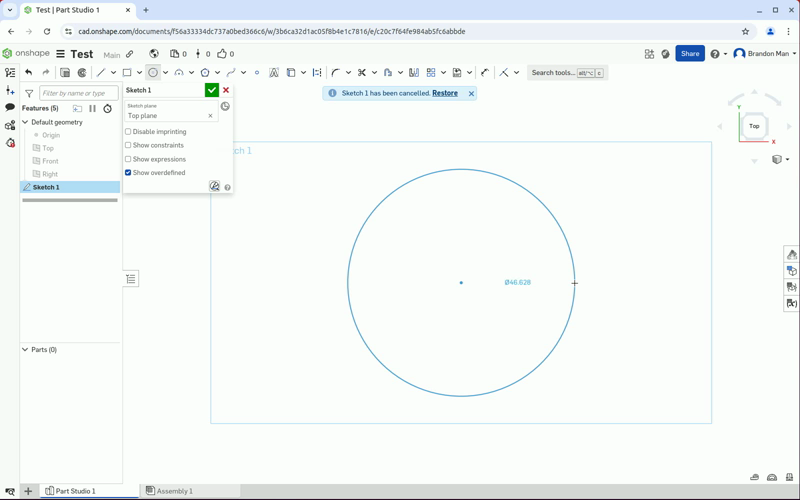
key(esc)
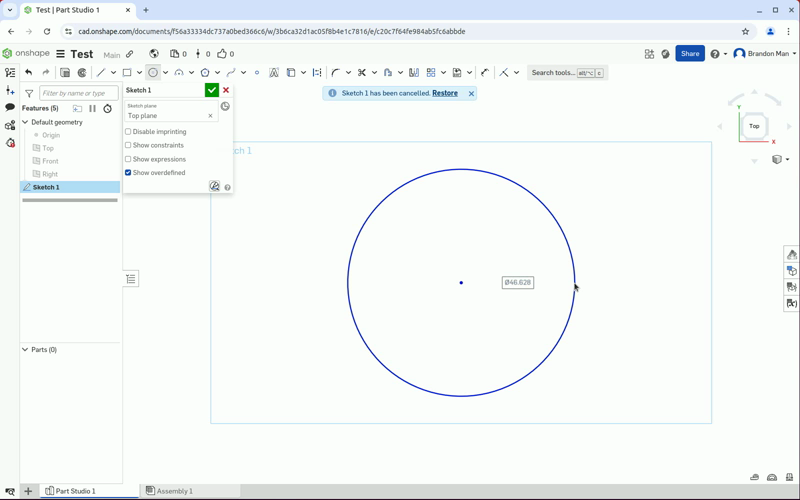
key(c)
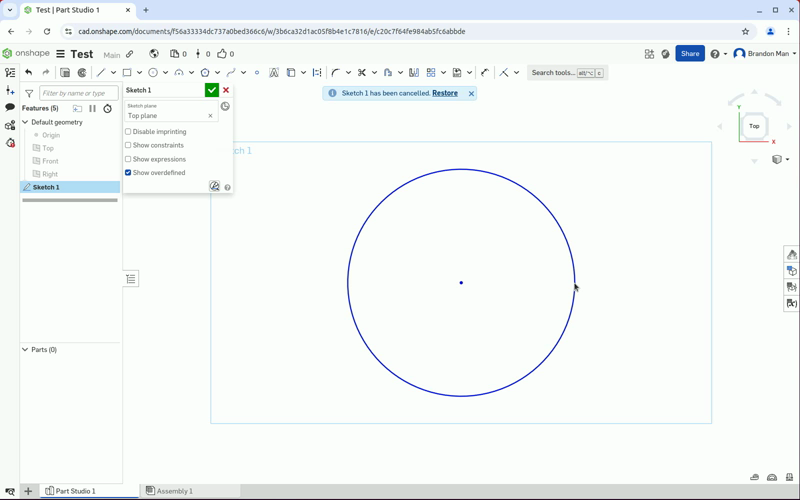
key_down(shift)
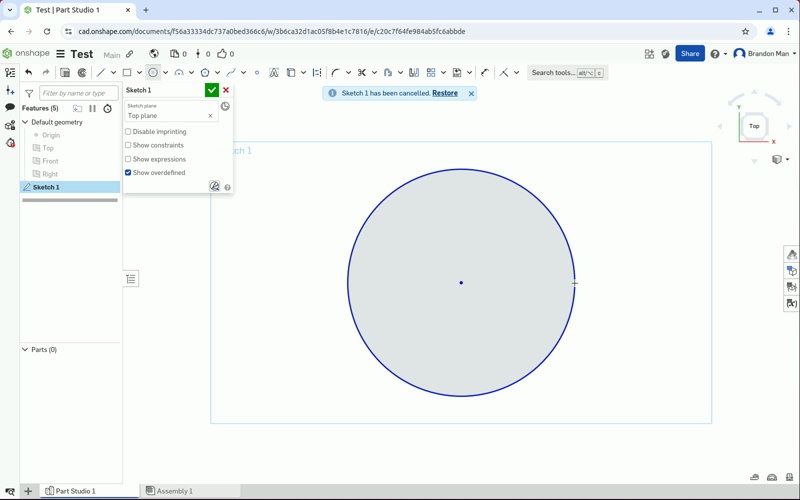
mouse_move(461, 282)
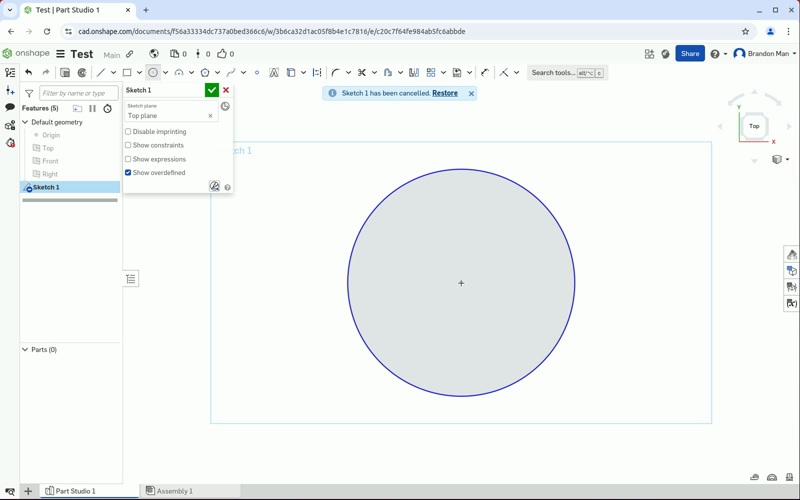
click(461, 282)
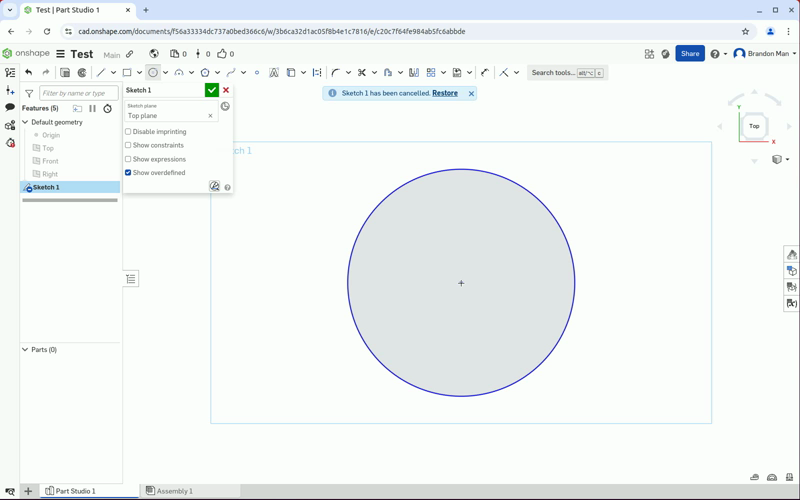
key_up(shift)
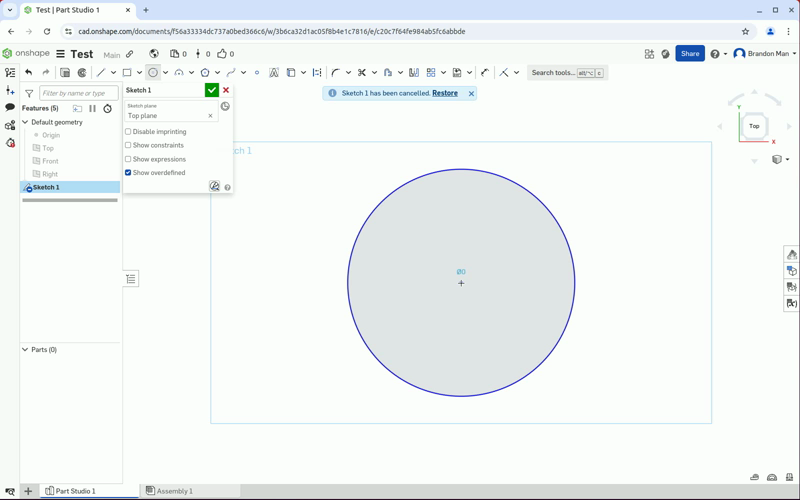
mouse_move(560, 282)
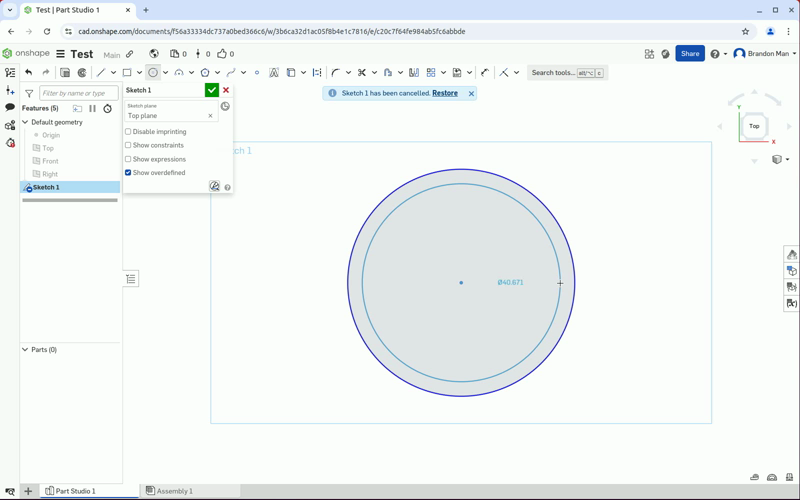
click(560, 282)
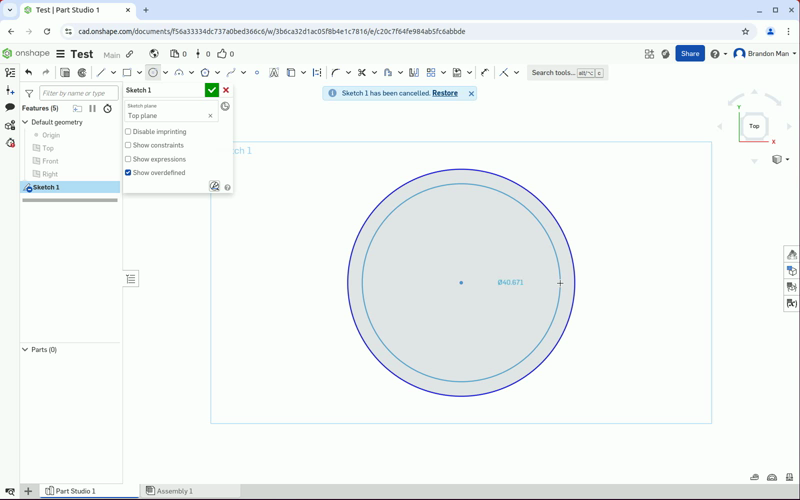
key(esc)
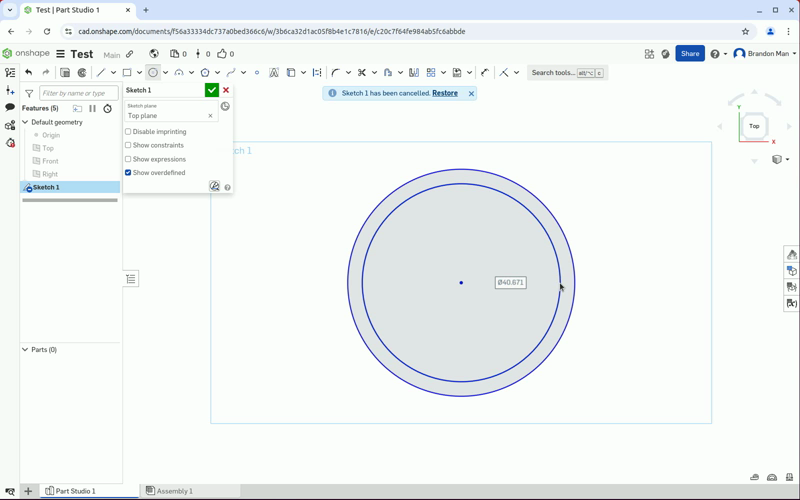
mouse_move(550, 224)
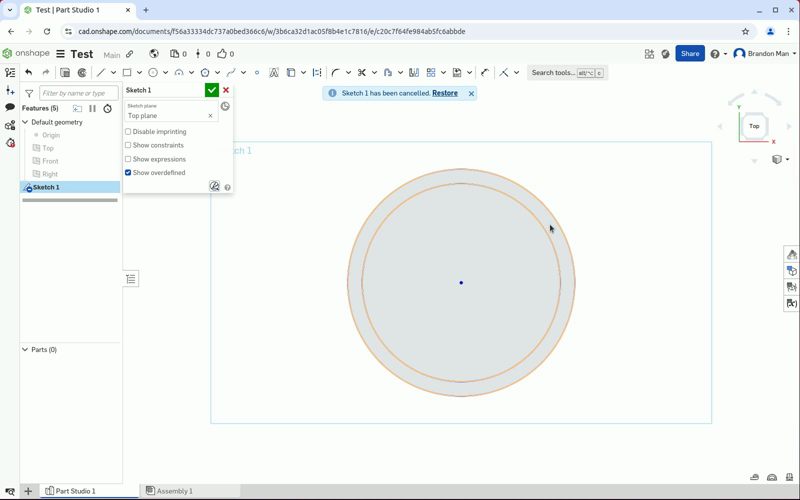
click(550, 224)
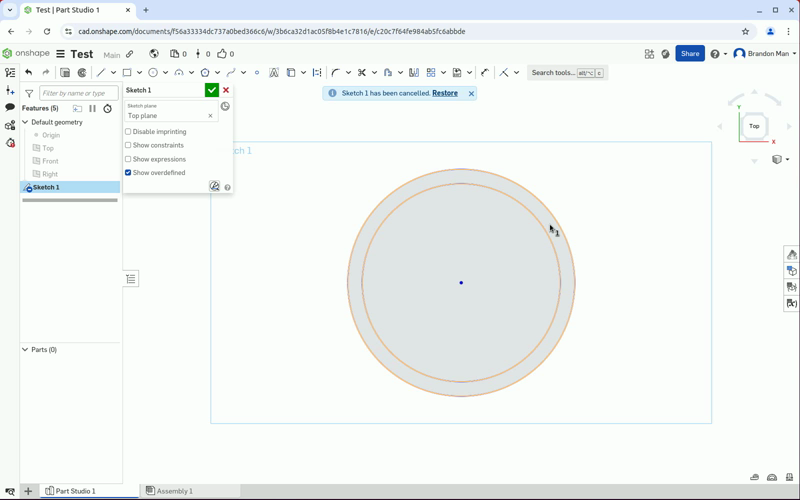
mouse_move(73, 352)
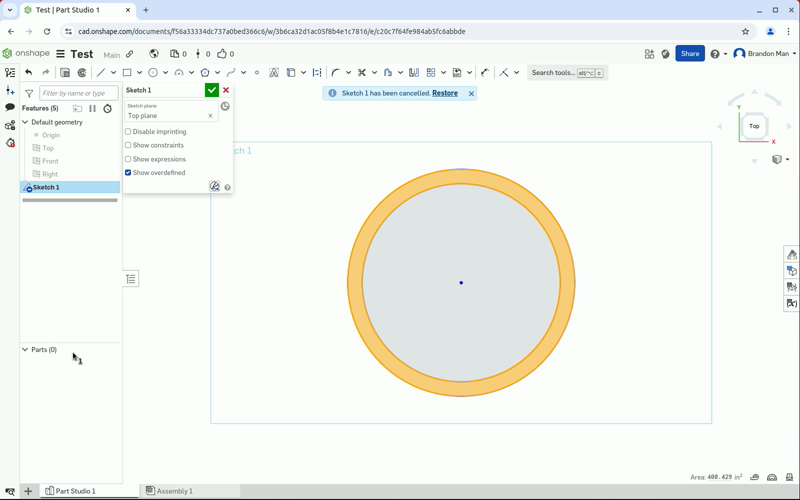
key(shift+y)
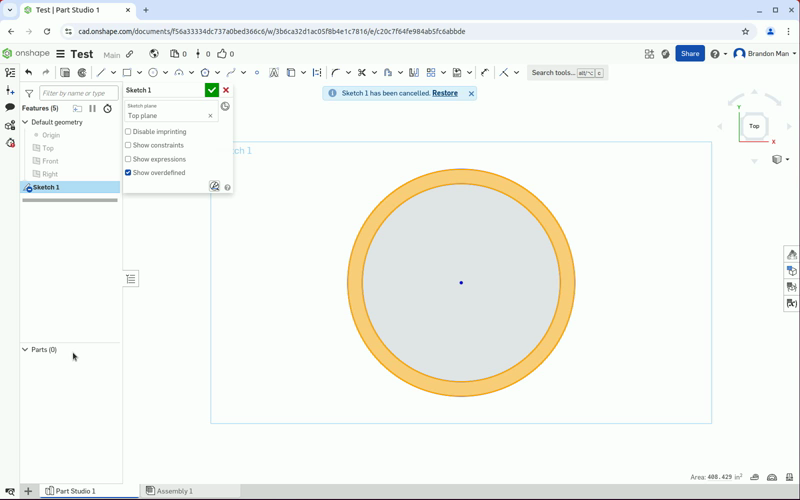
key(shift+e)
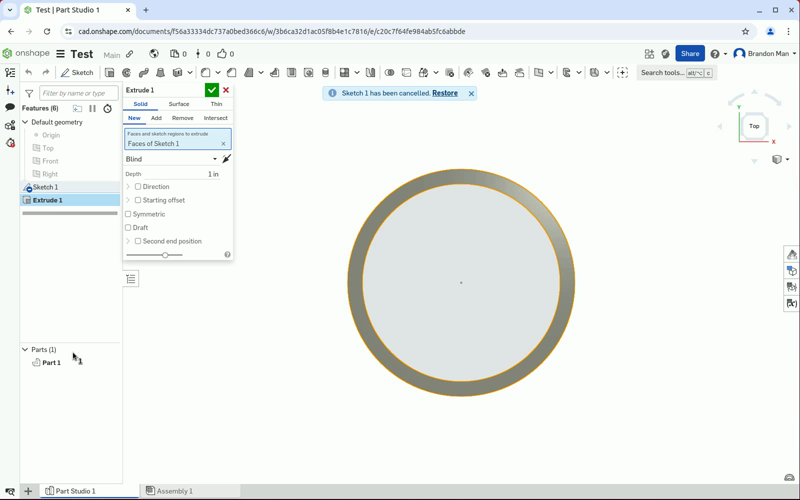
mouse_move(143, 106)
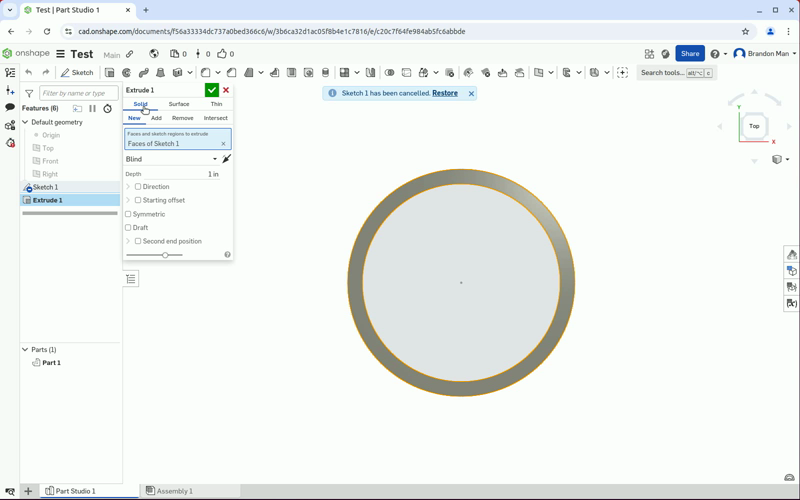
click(143, 106)
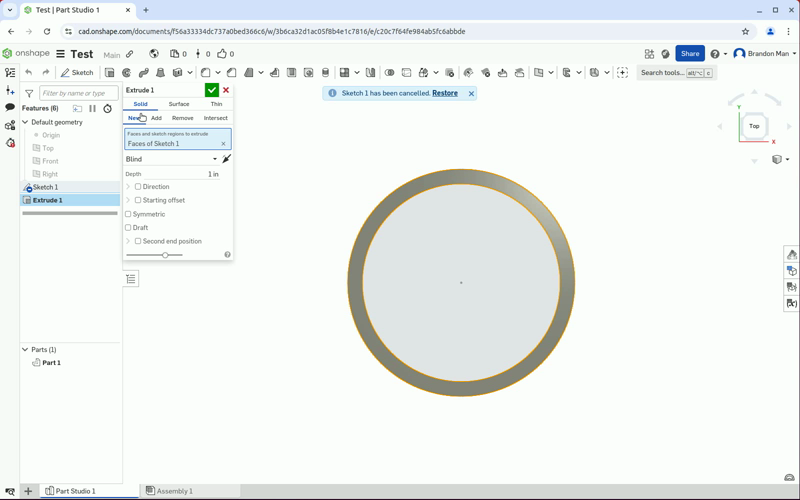
mouse_move(137, 120)
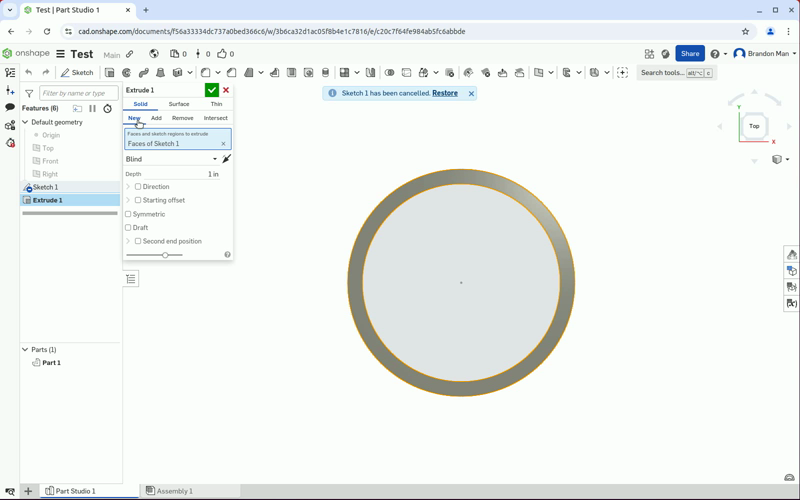
click(137, 120)
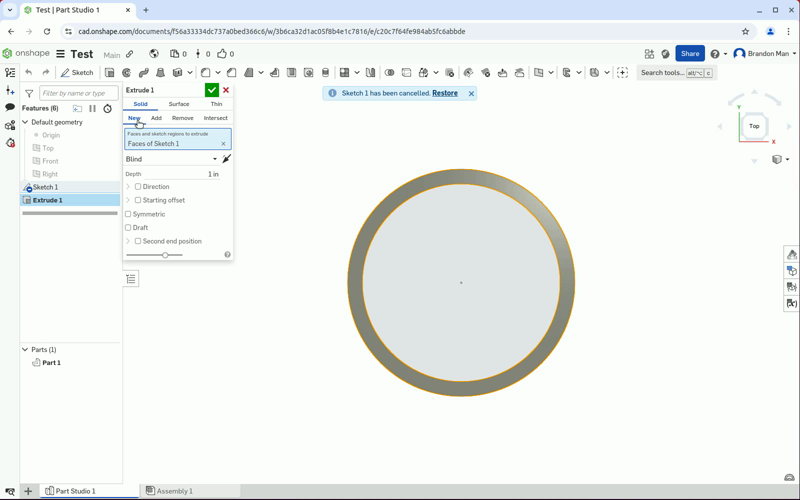
key(tab, 4)
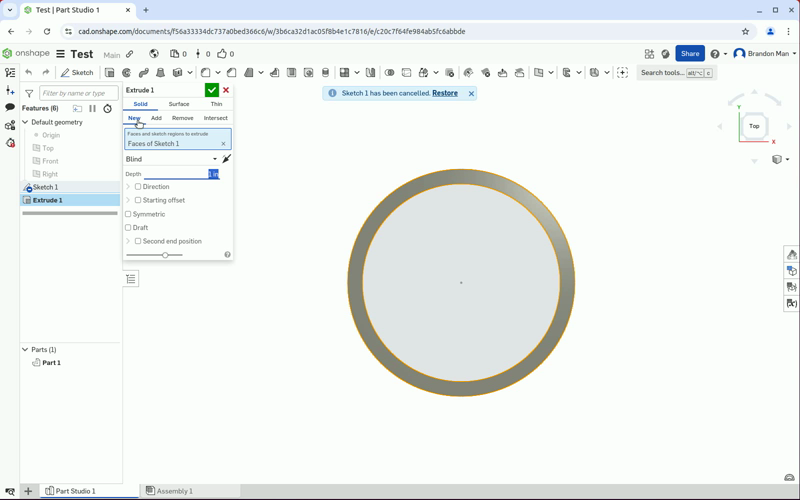
text(8.666)
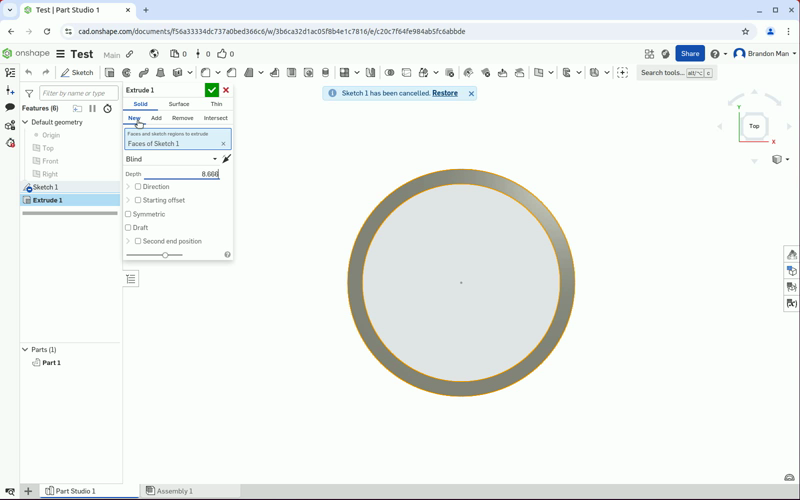
key(tab, 3)
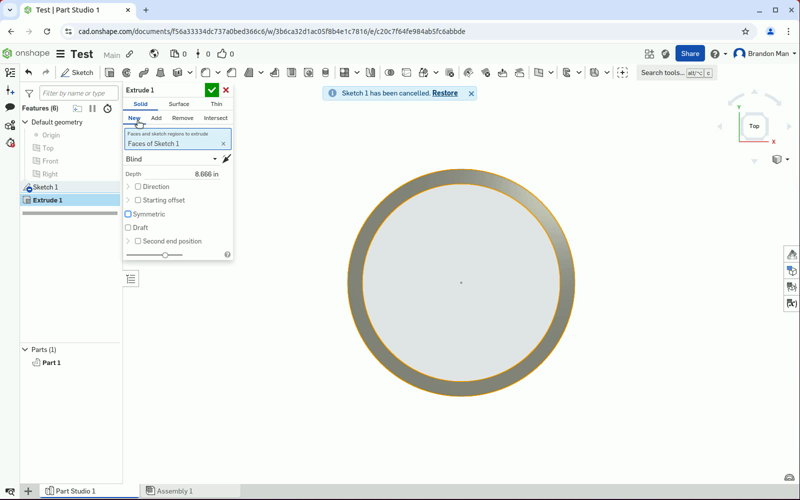
key(space)
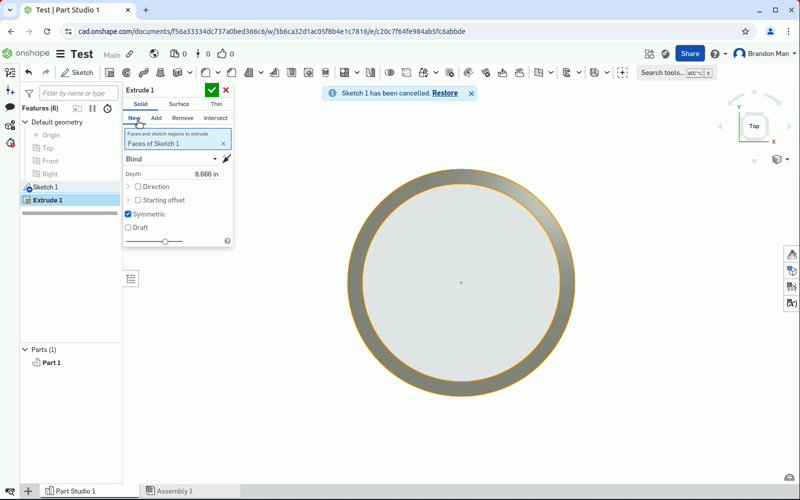
key(enter)
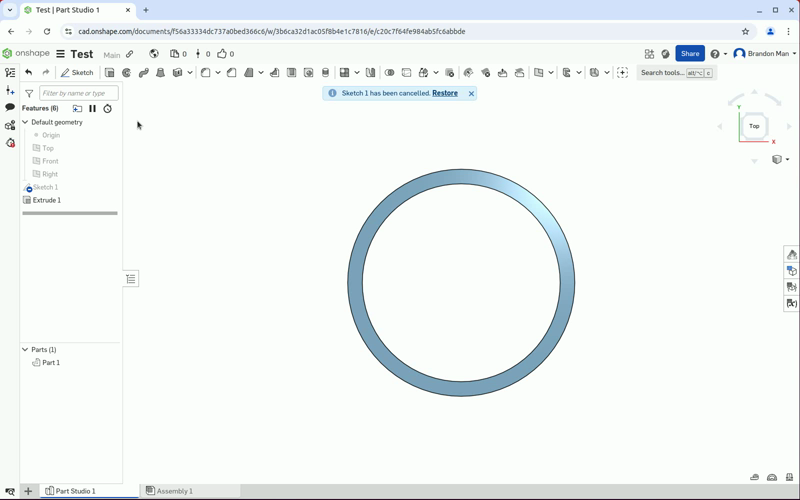
key(shift+h)
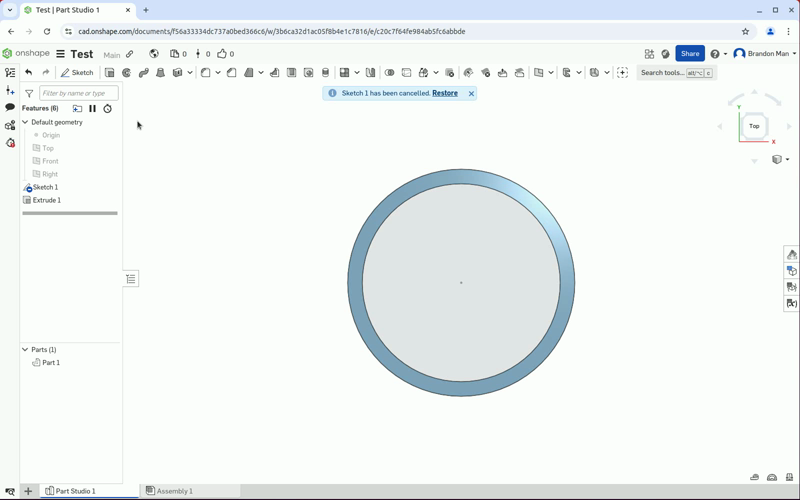
key(shift+h)
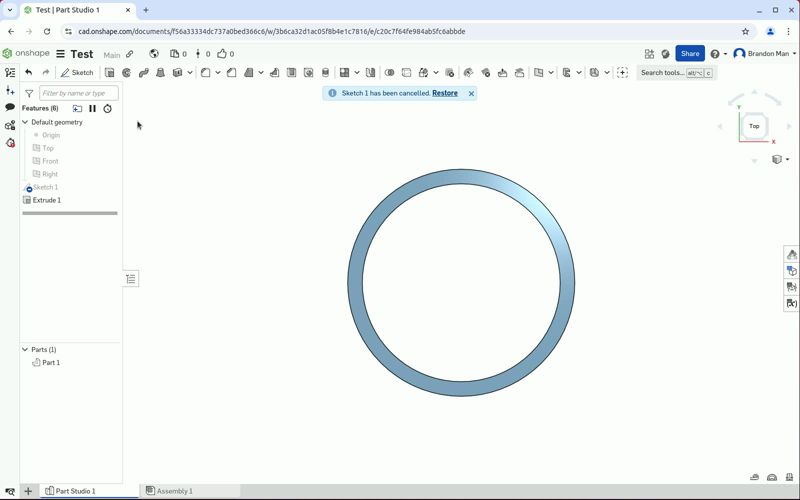
mouse_move(73, 189)
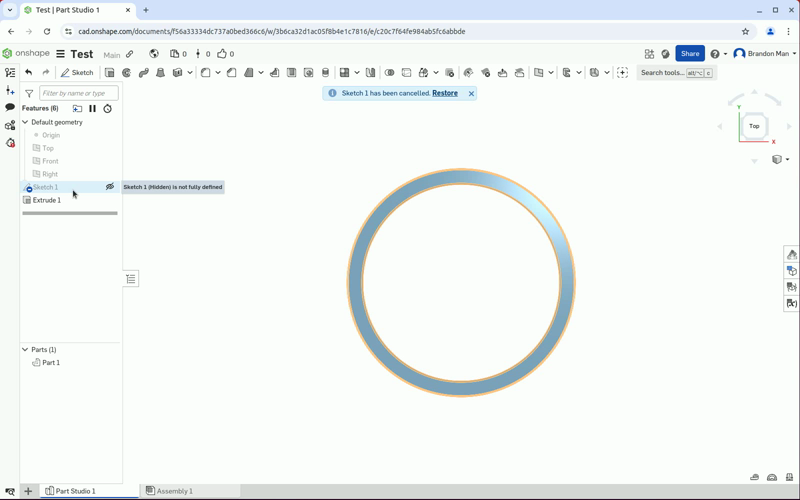
click(73, 189)
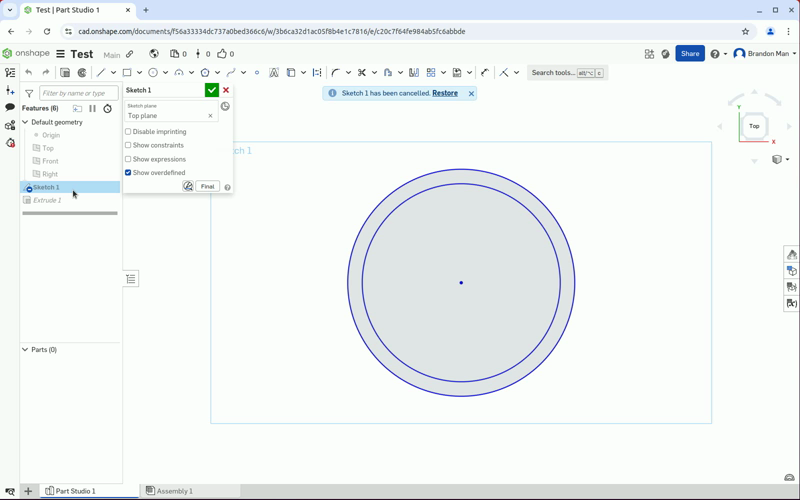
mouse_move(229, 92)
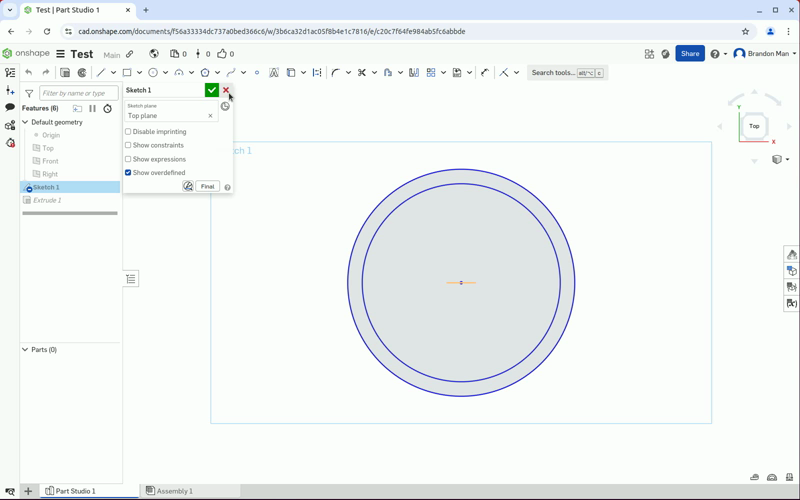
click(229, 92)
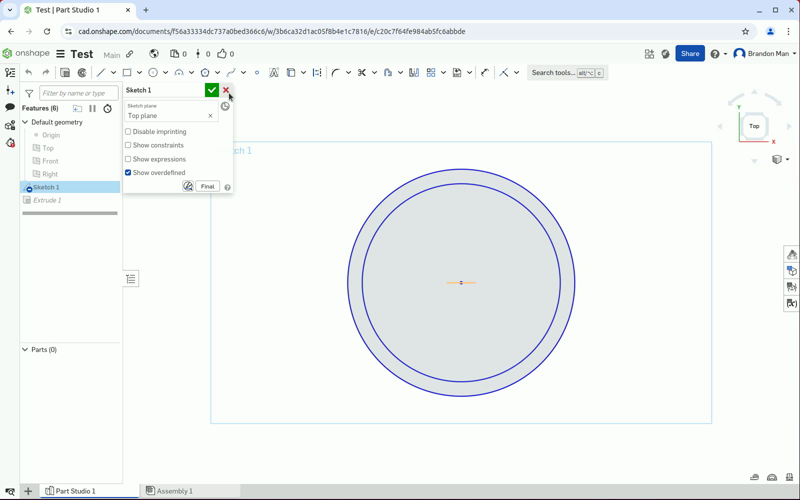
key(shift+s)
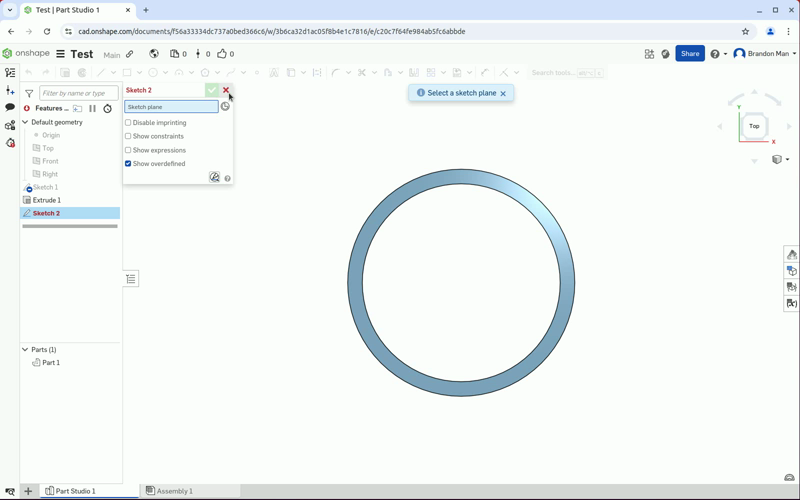
mouse_move(73, 150)
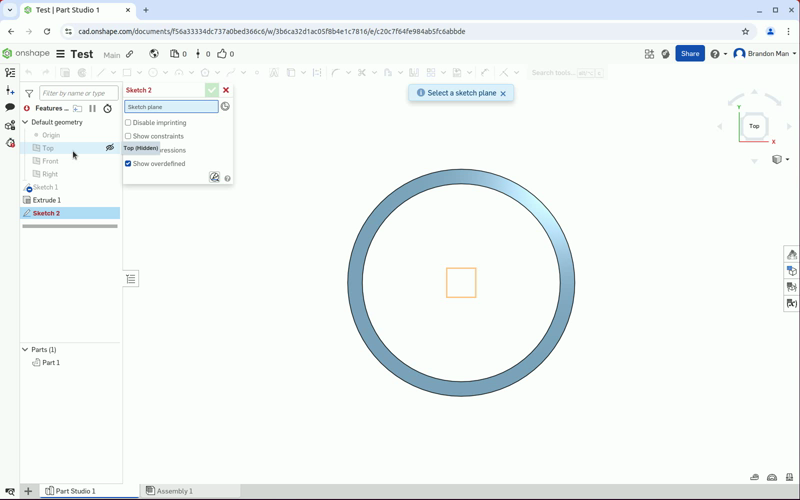
click(73, 150)
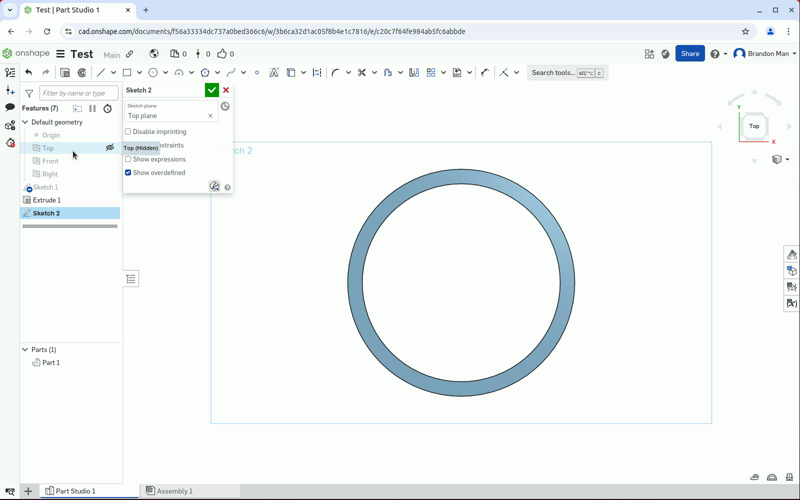
mouse_move(73, 352)
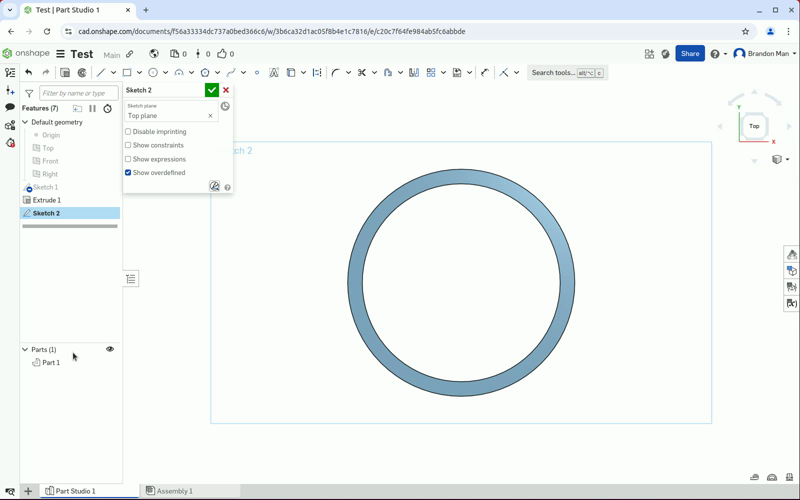
key(y)
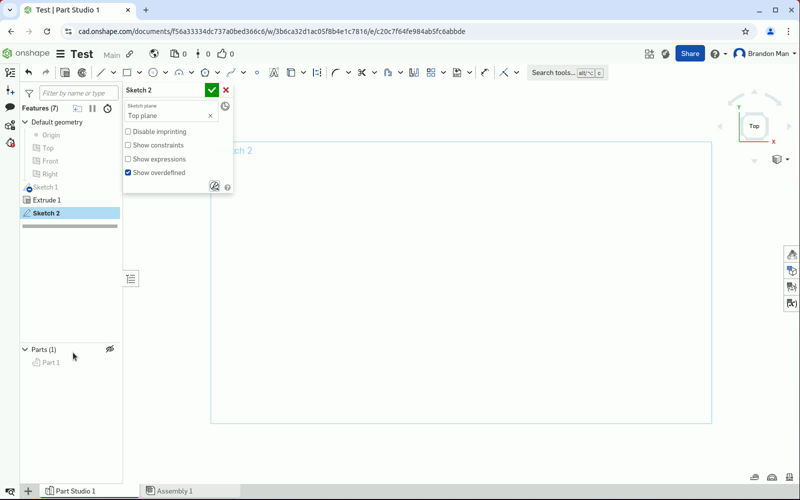
key(a)
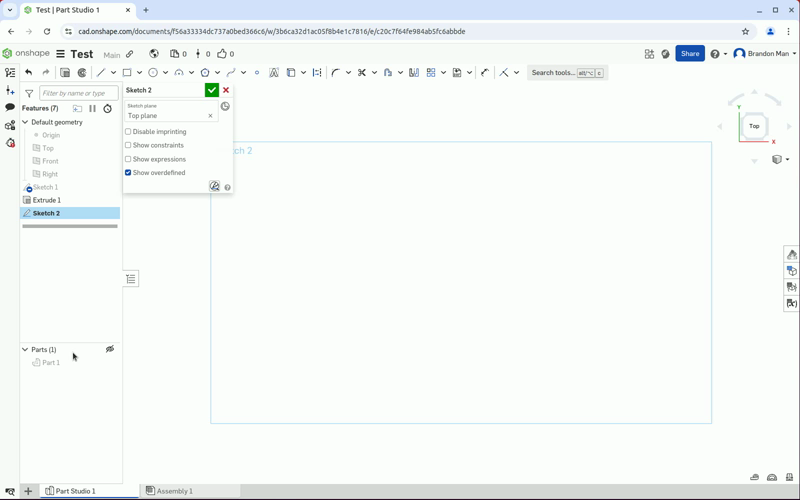
key_down(shift)
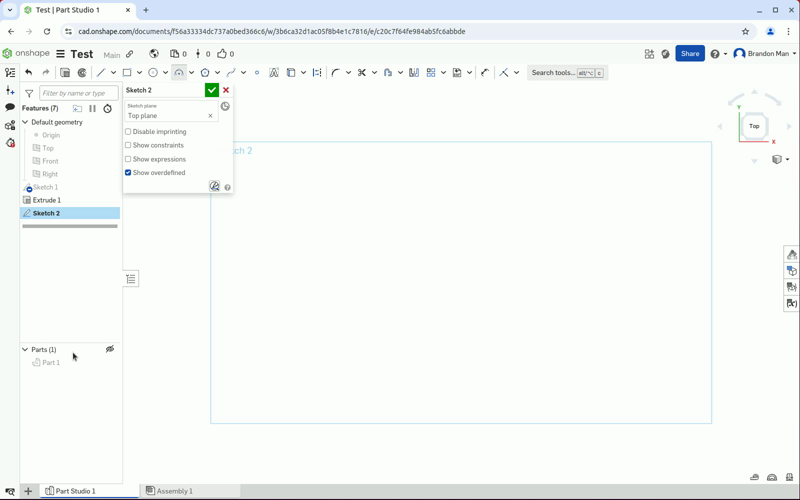
mouse_move(412, 195)
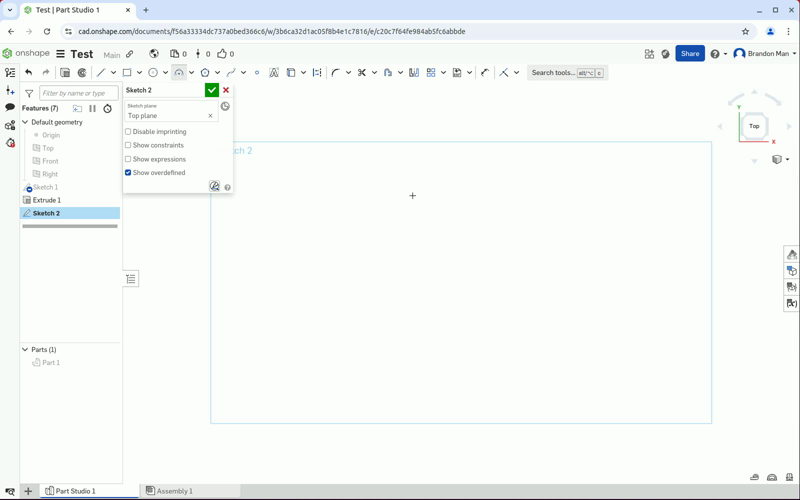
click(412, 195)
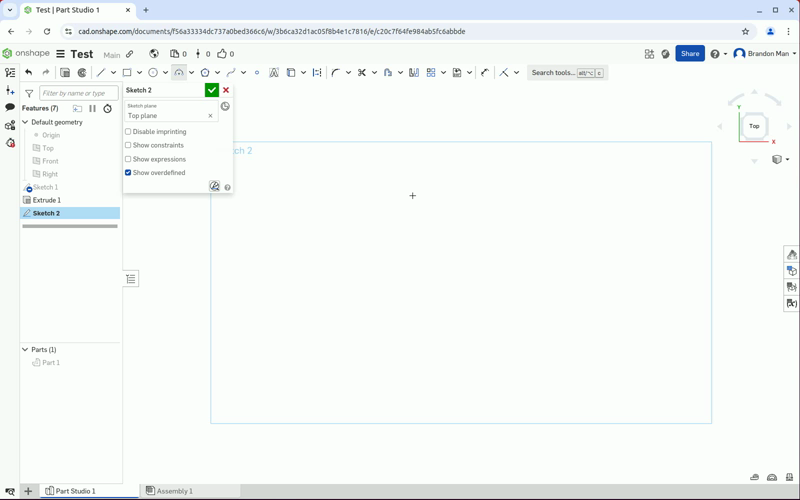
key_up(shift)
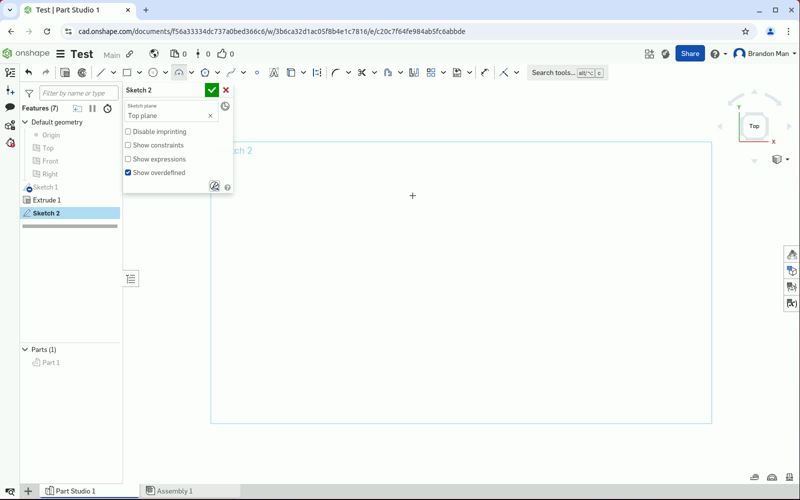
key_down(shift)
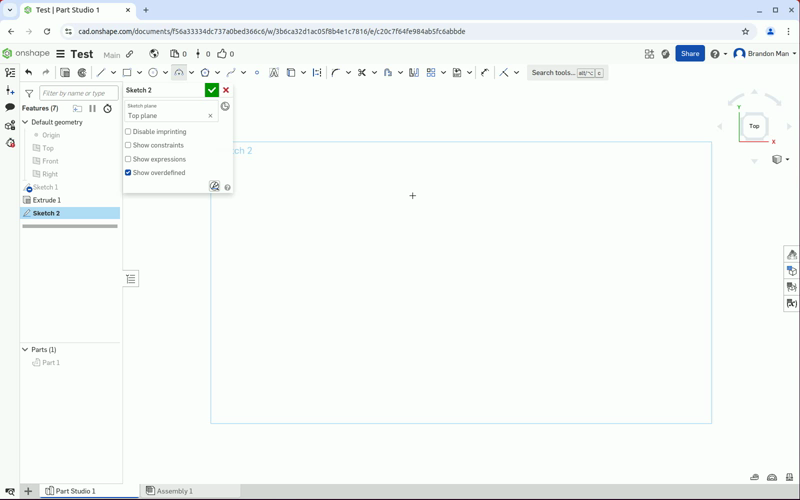
mouse_move(516, 198)
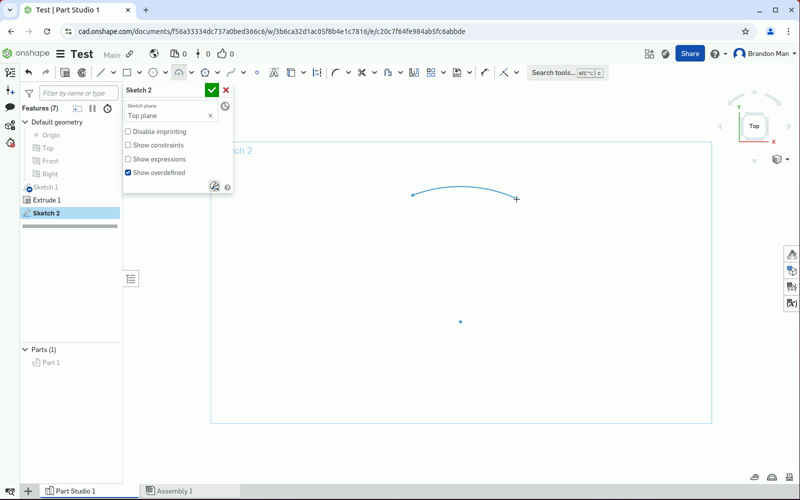
click(516, 198)
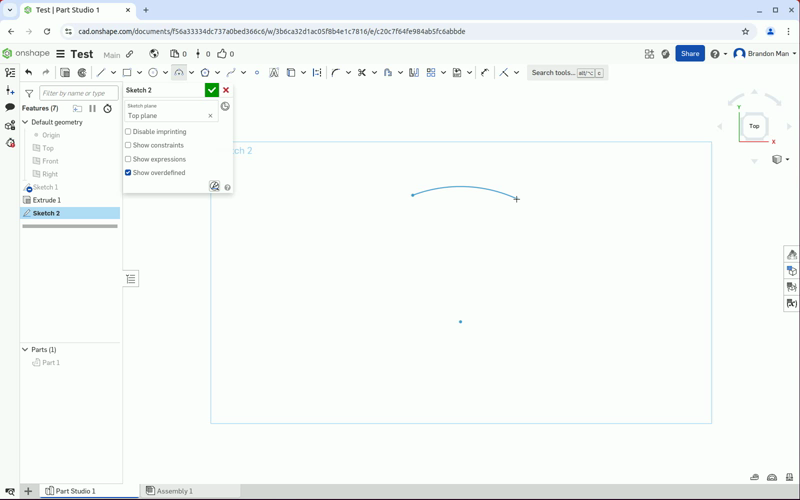
mouse_move(457, 380)
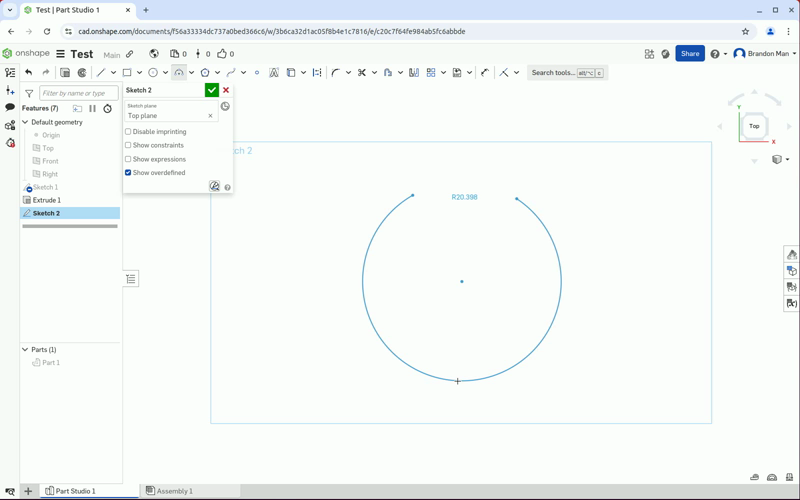
click(457, 380)
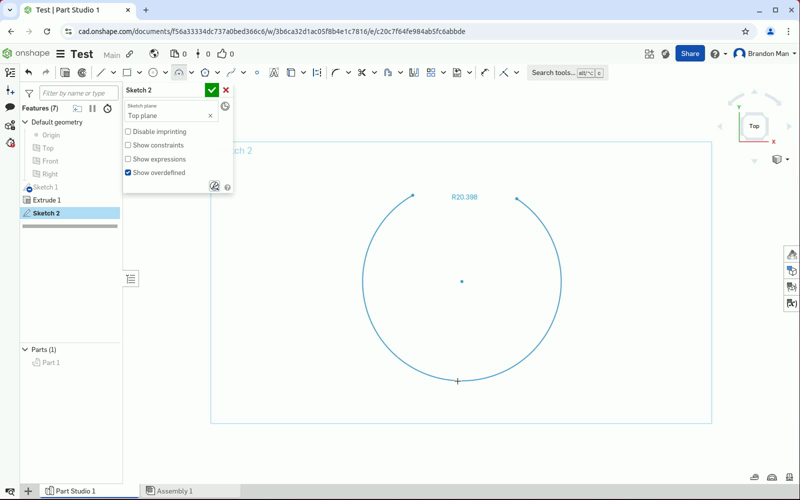
key_up(shift)
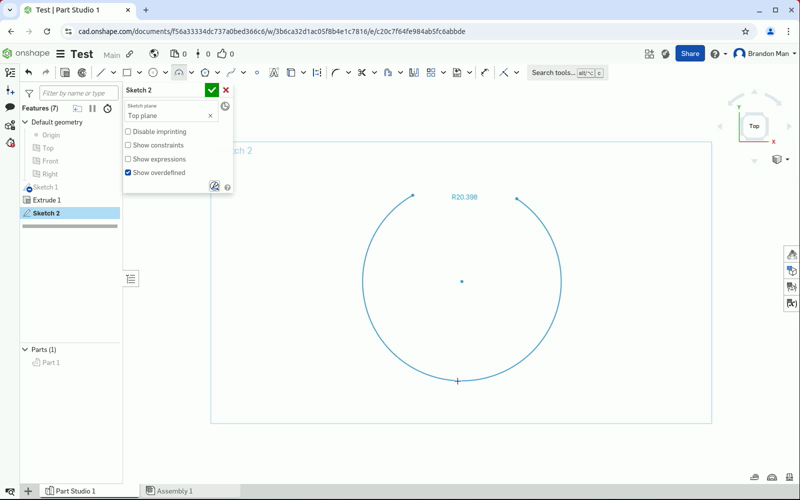
key(esc)
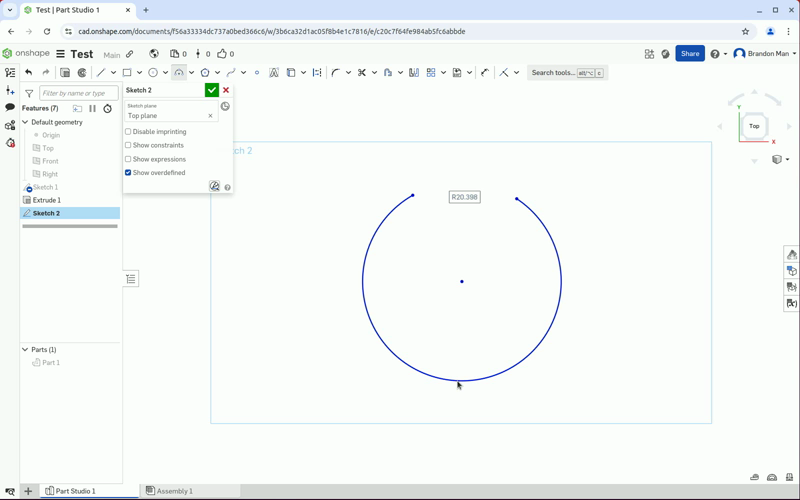
key(l)
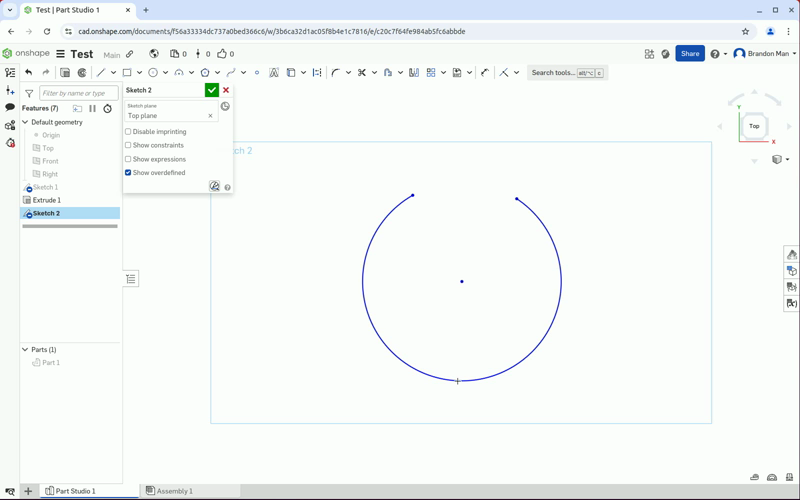
mouse_move(516, 198)
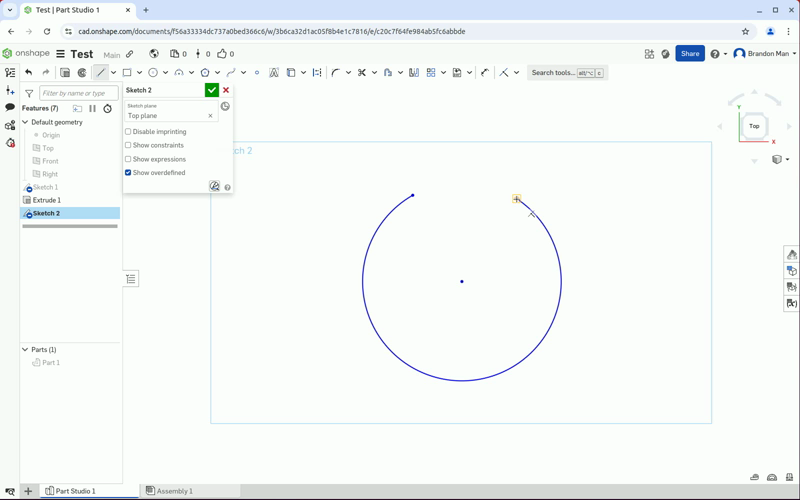
click(516, 198)
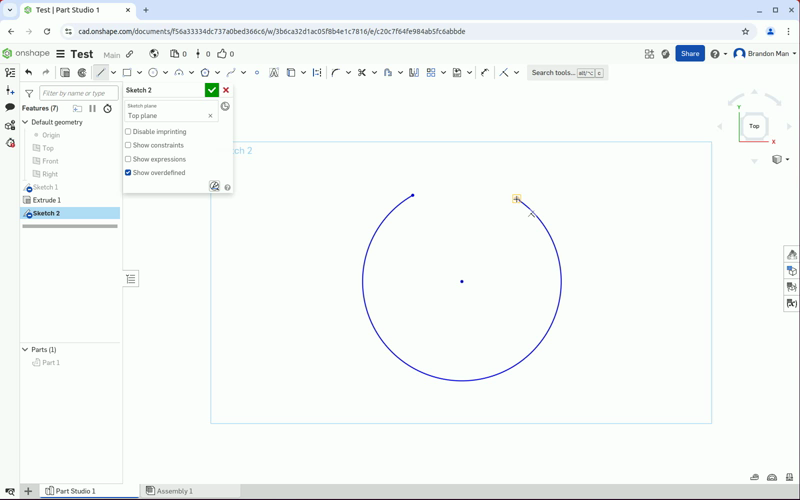
key_down(shift)
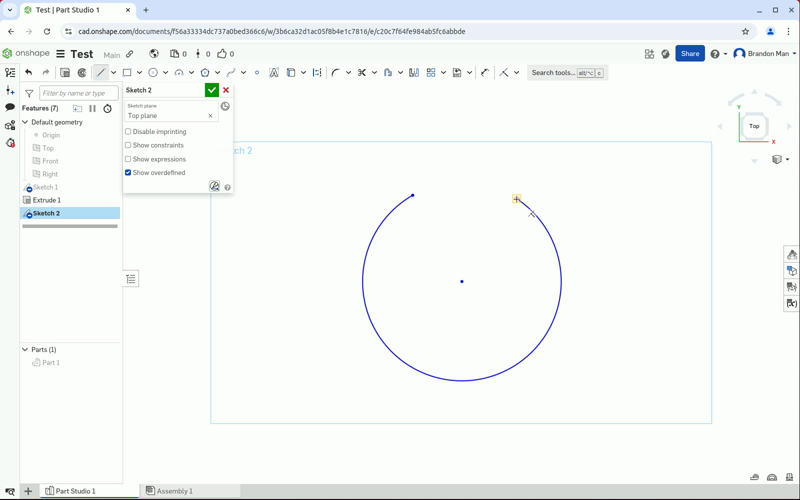
mouse_move(475, 259)
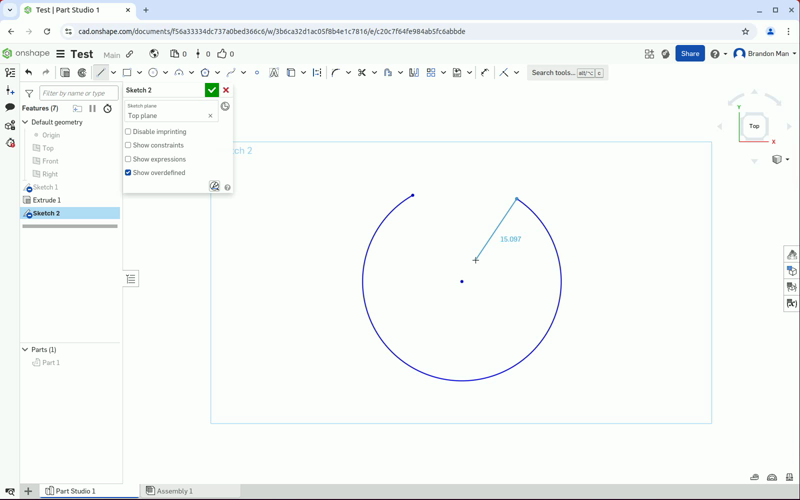
click(475, 259)
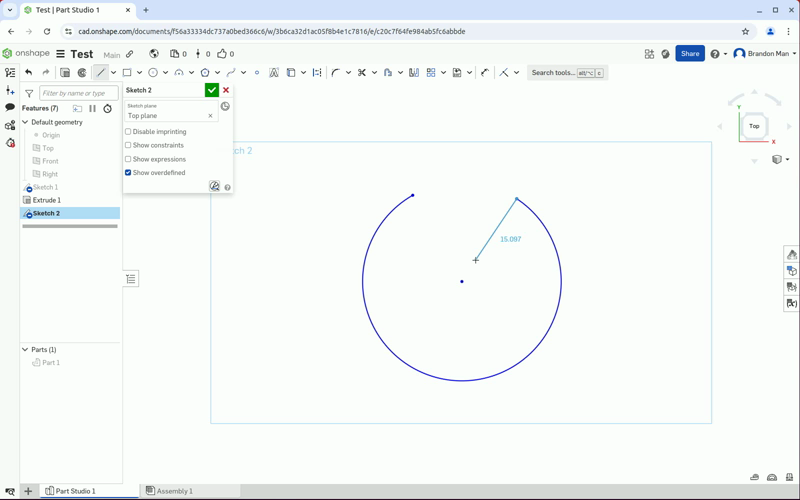
key_up(shift)
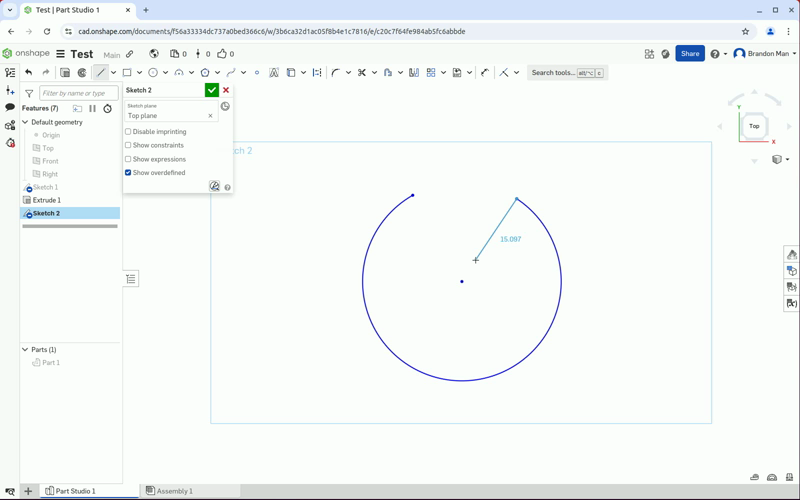
key(esc)
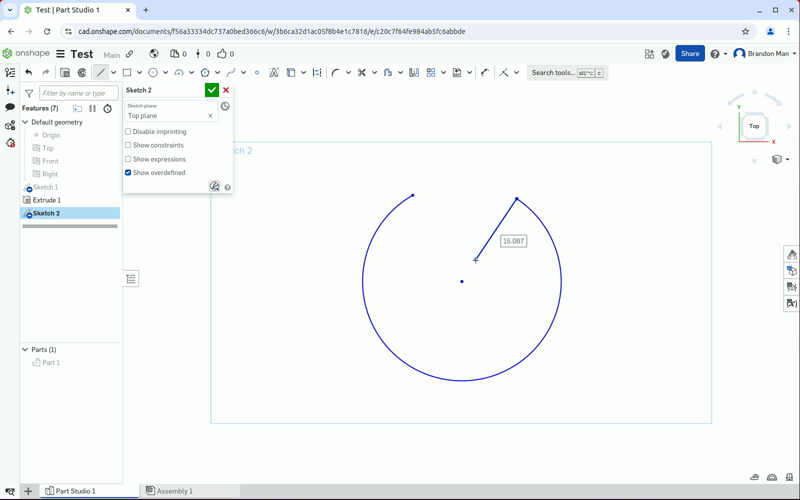
key(a)
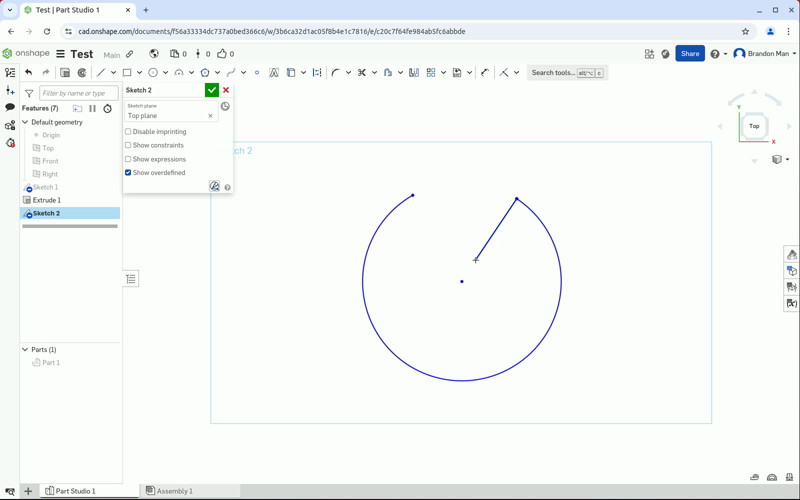
mouse_move(475, 259)
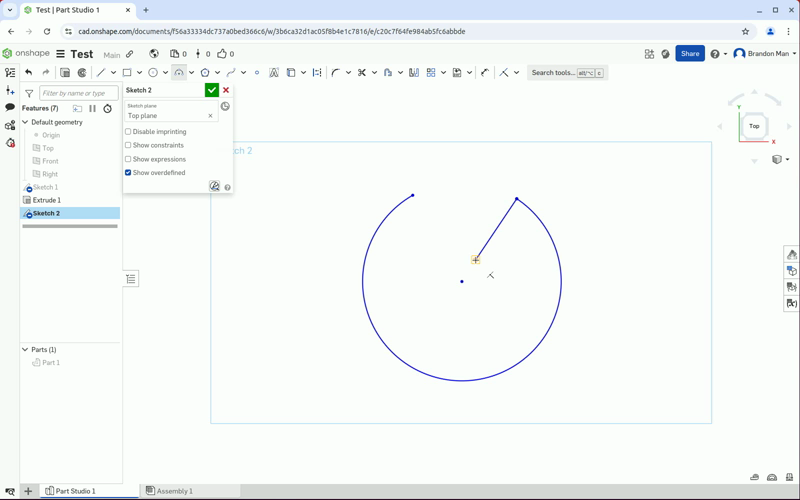
click(475, 259)
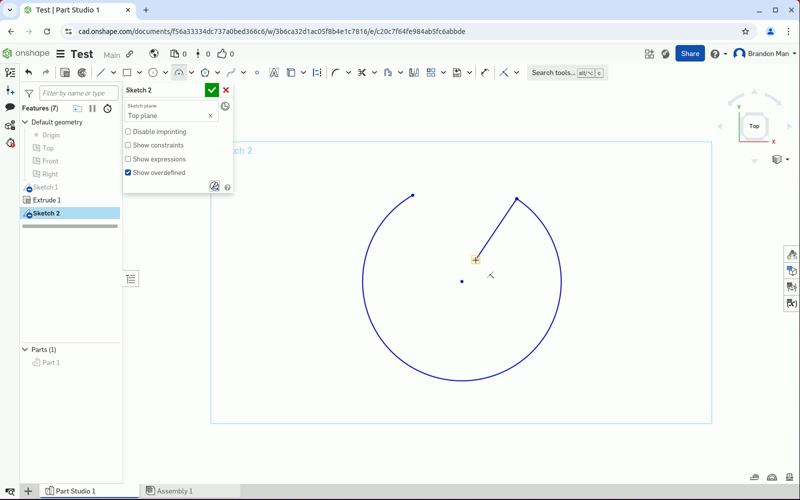
key_down(shift)
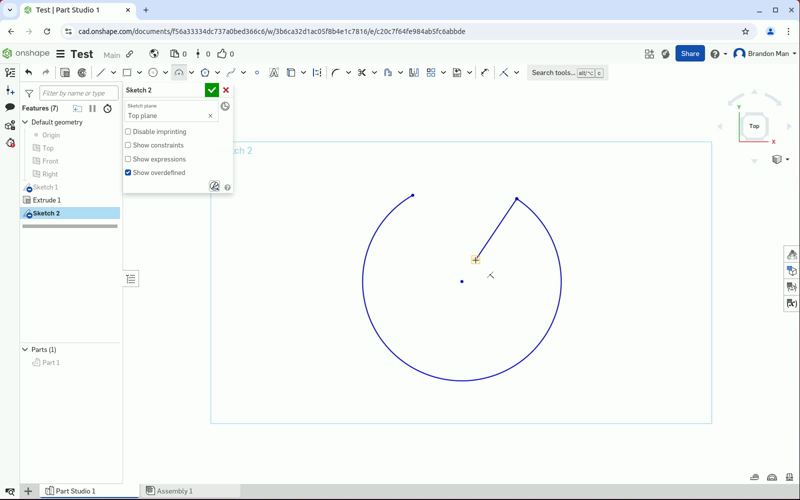
mouse_move(448, 258)
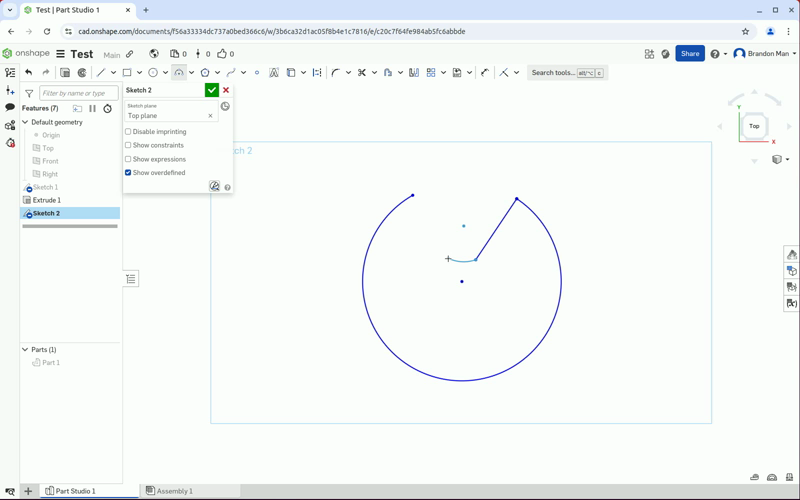
click(448, 258)
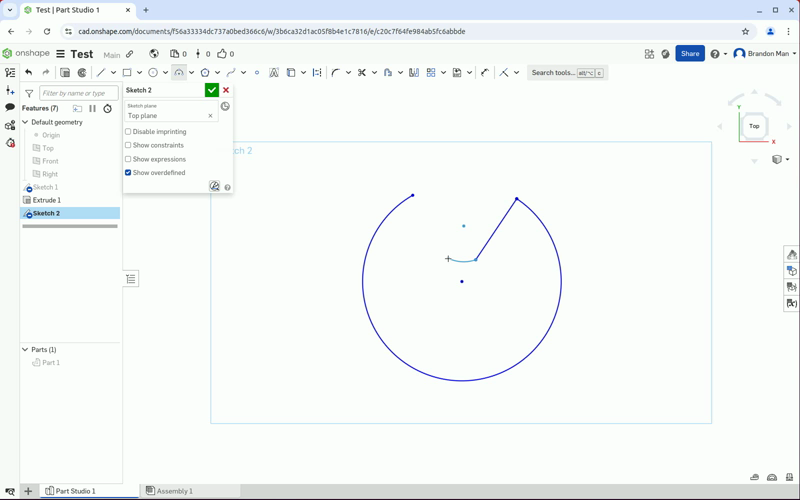
mouse_move(458, 307)
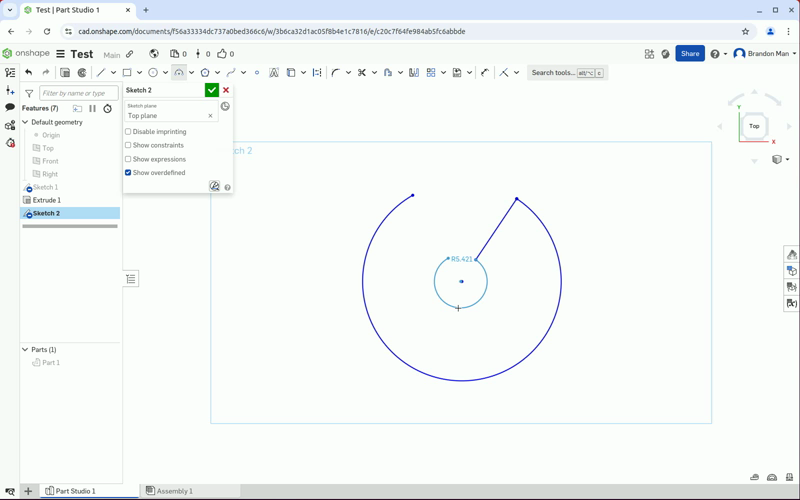
click(458, 307)
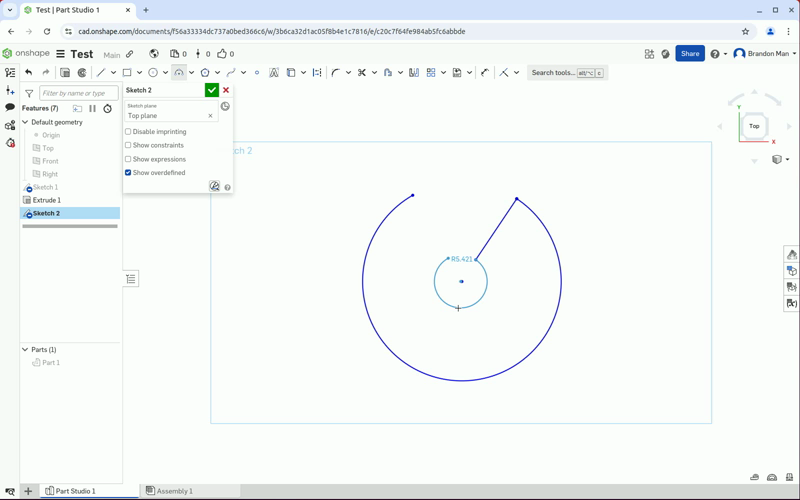
key_up(shift)
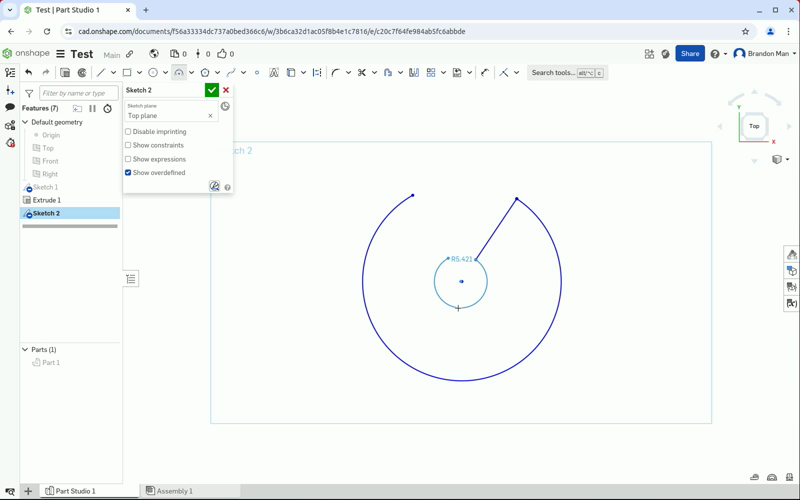
key(esc)
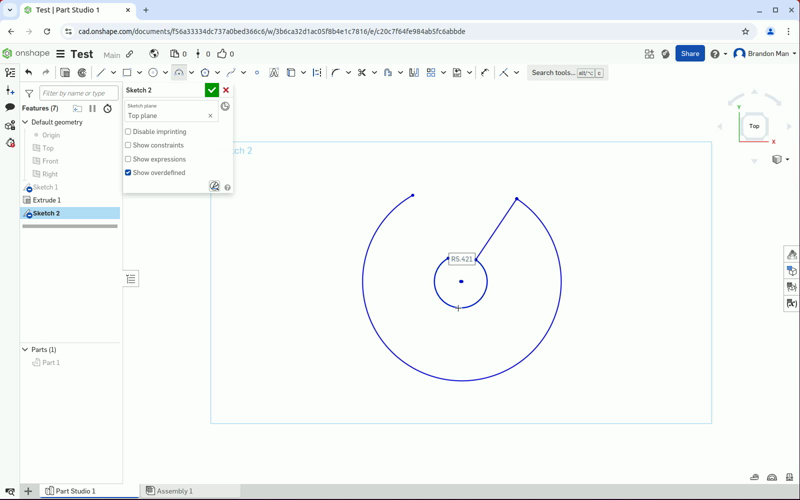
key(l)
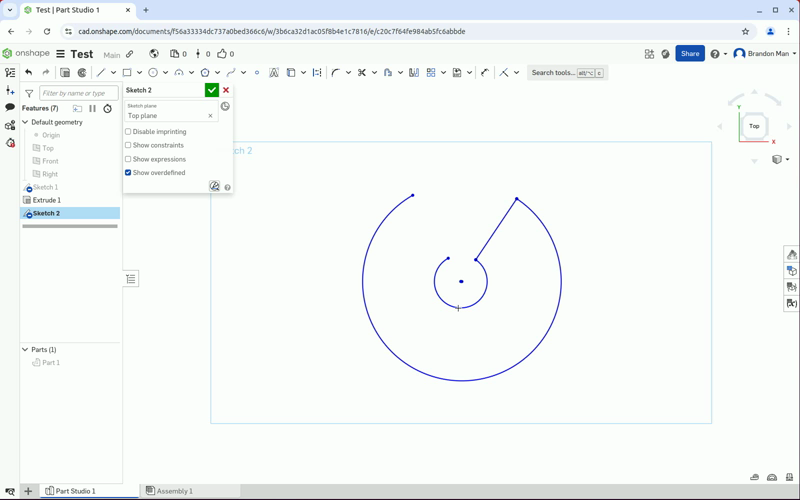
mouse_move(448, 258)
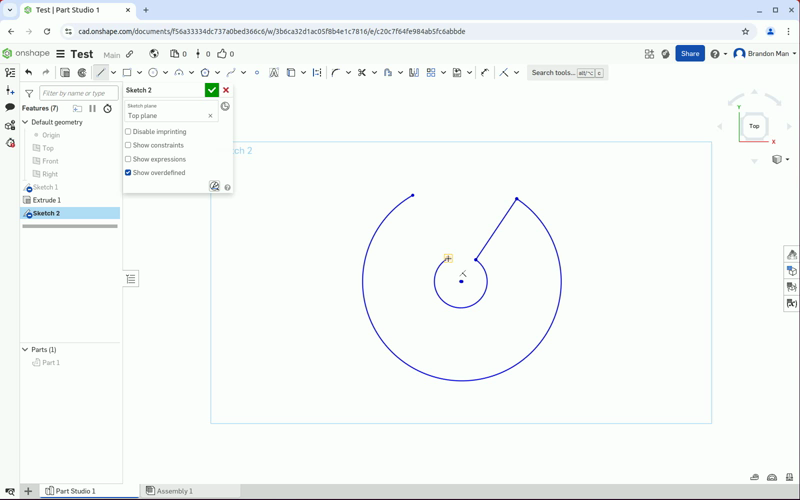
click(448, 258)
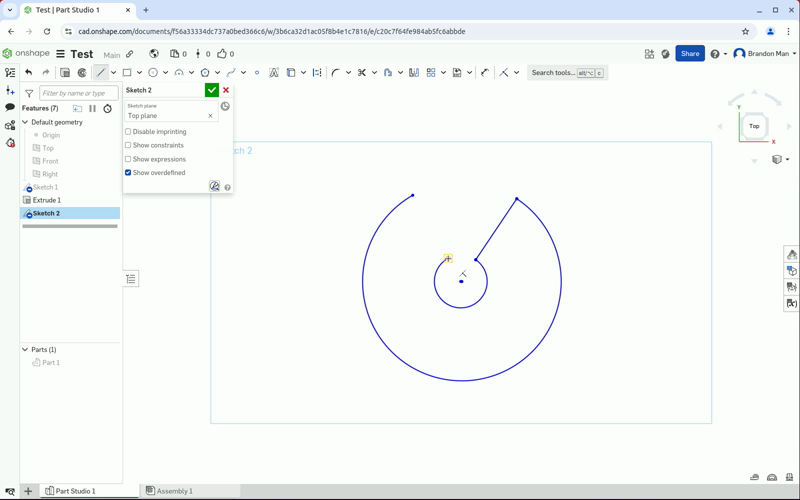
key_down(shift)
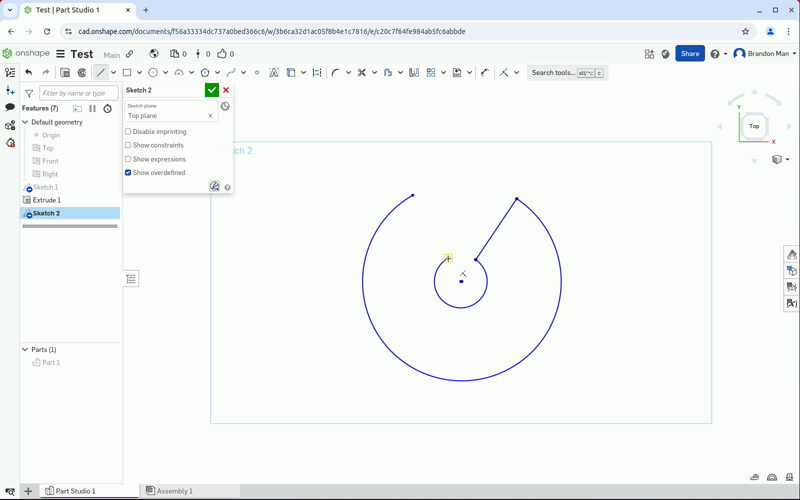
mouse_move(412, 195)
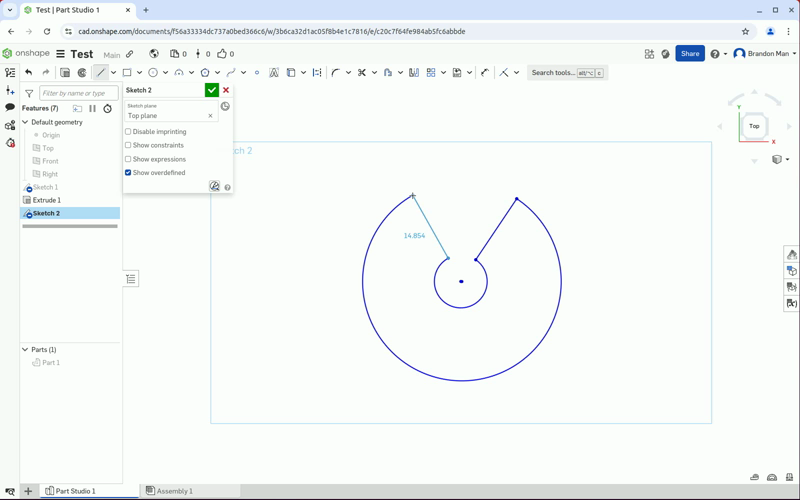
key_up(shift)
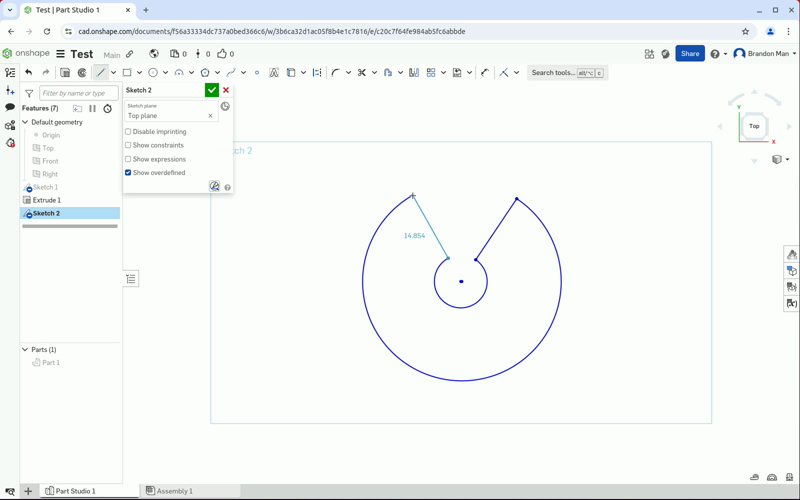
click(412, 195)
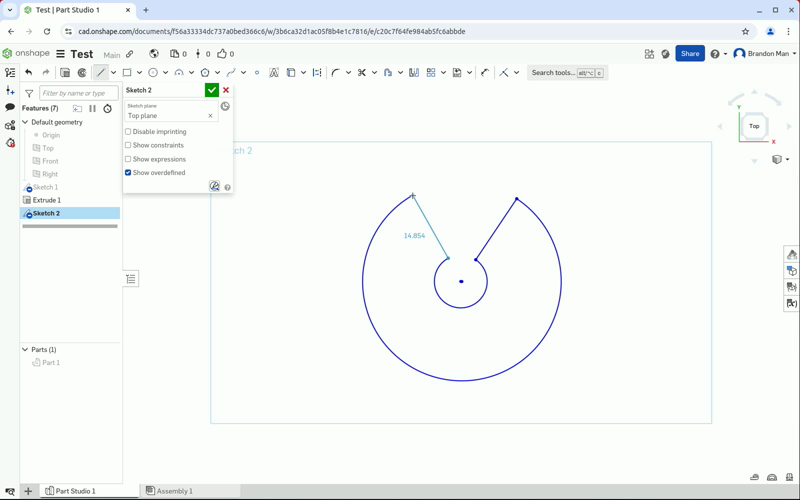
key(esc)
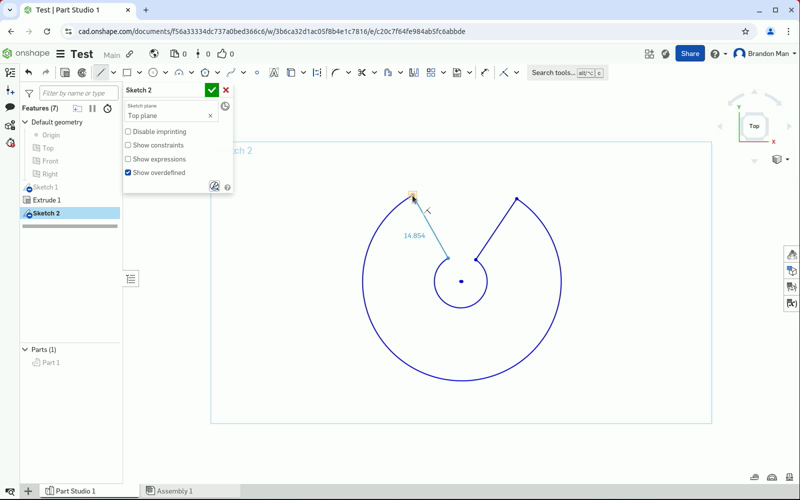
mouse_move(518, 284)
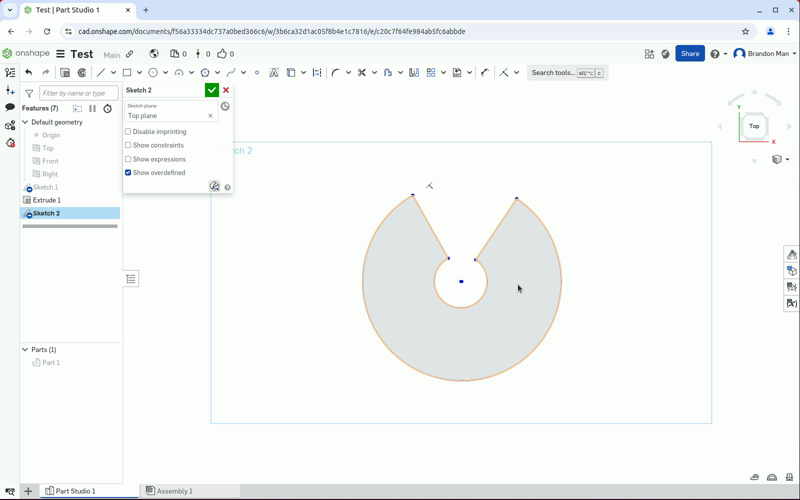
click(518, 284)
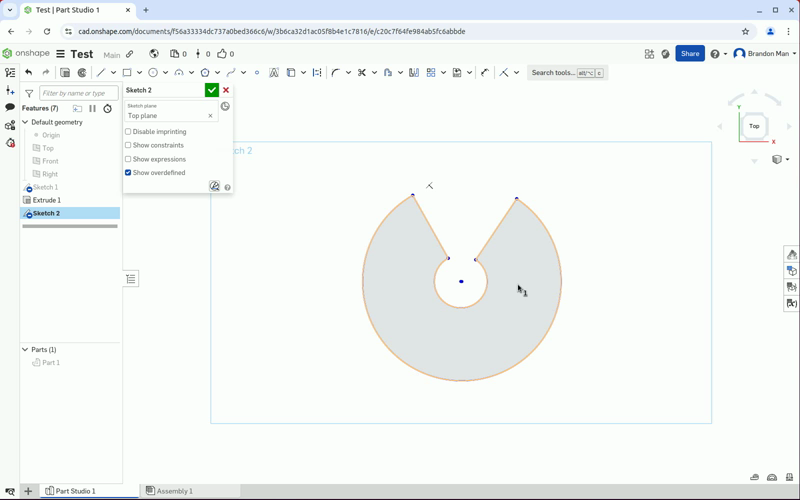
mouse_move(73, 352)
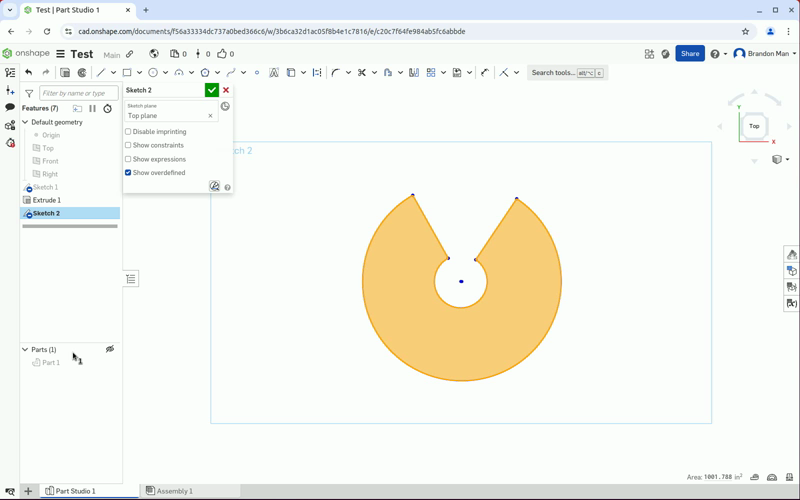
key(shift+y)
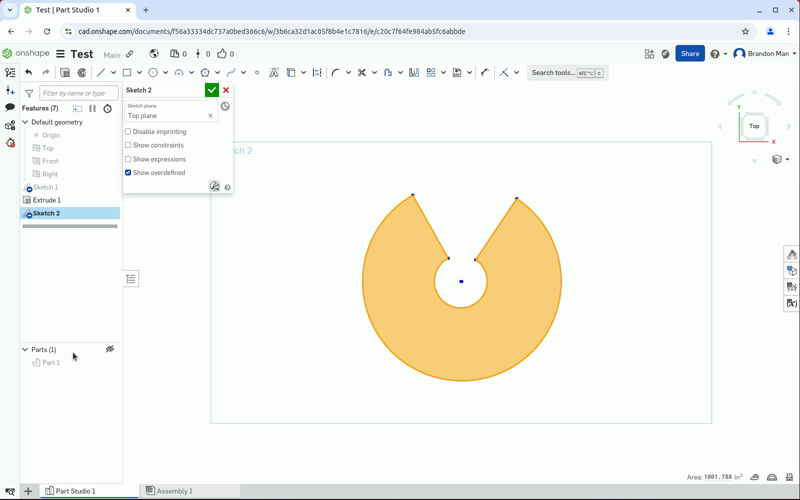
key(shift+e)
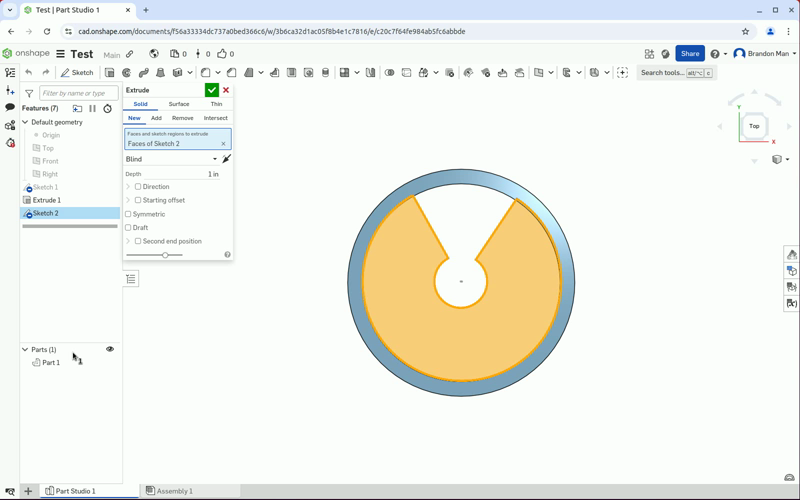
mouse_move(143, 106)
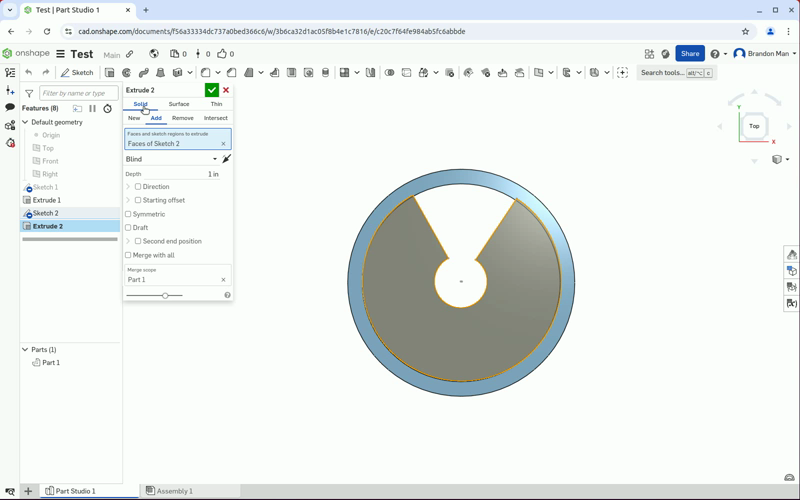
click(143, 106)
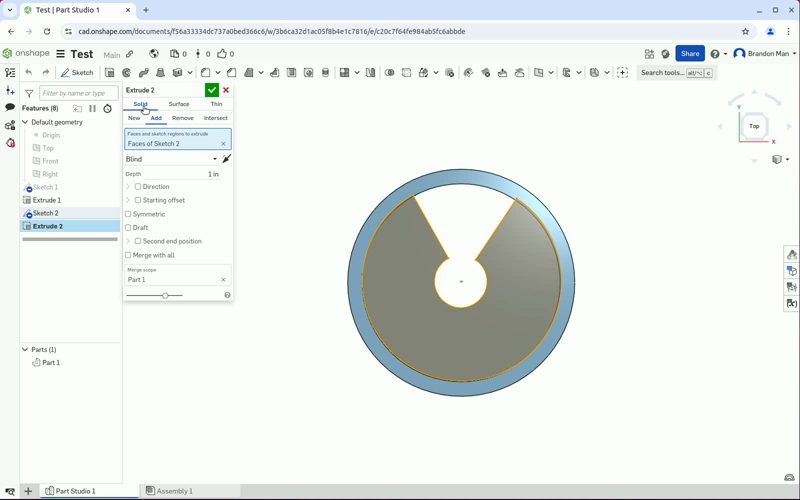
mouse_move(137, 120)
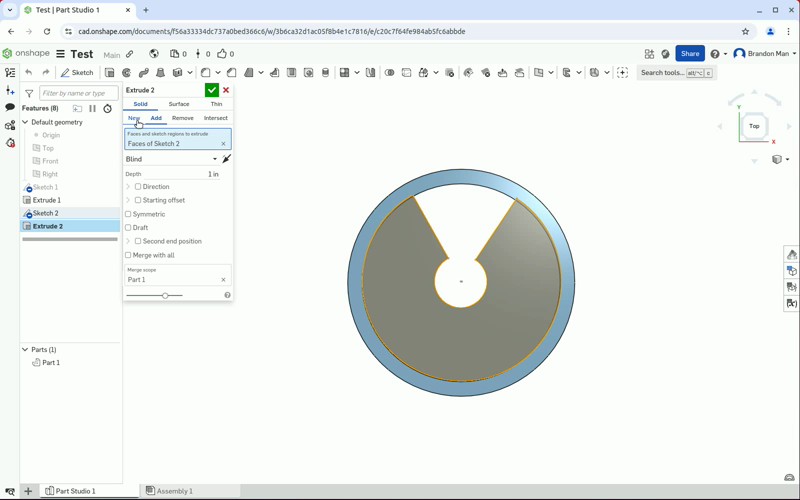
click(137, 120)
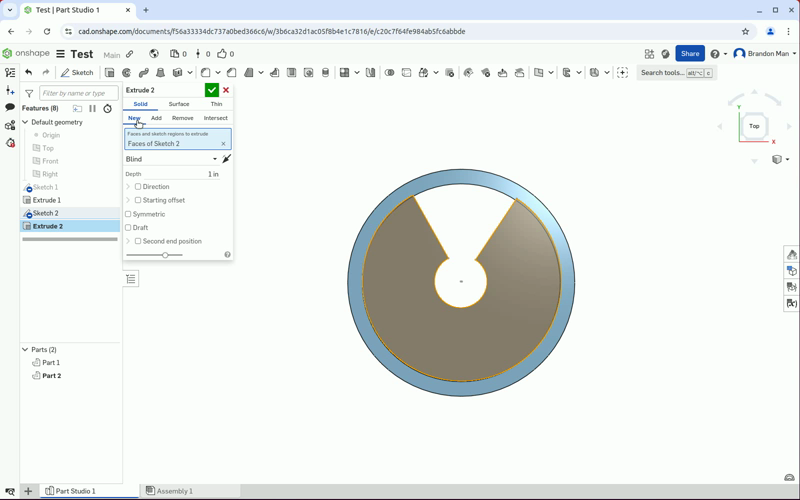
key(tab, 4)
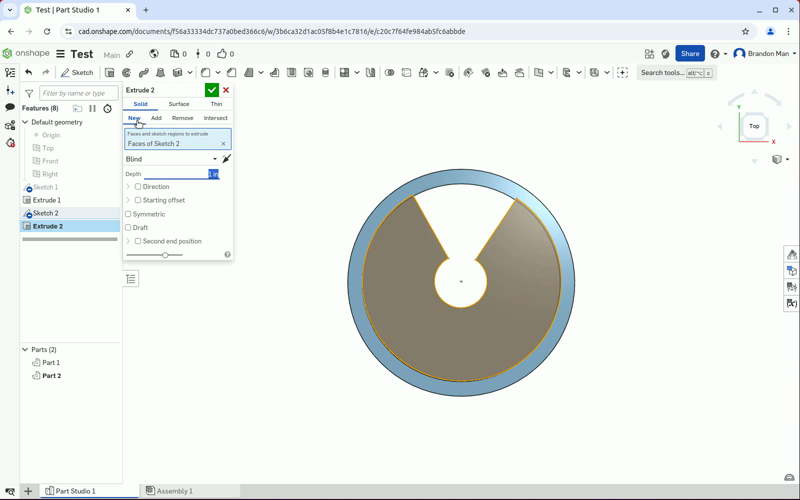
text(8.666)
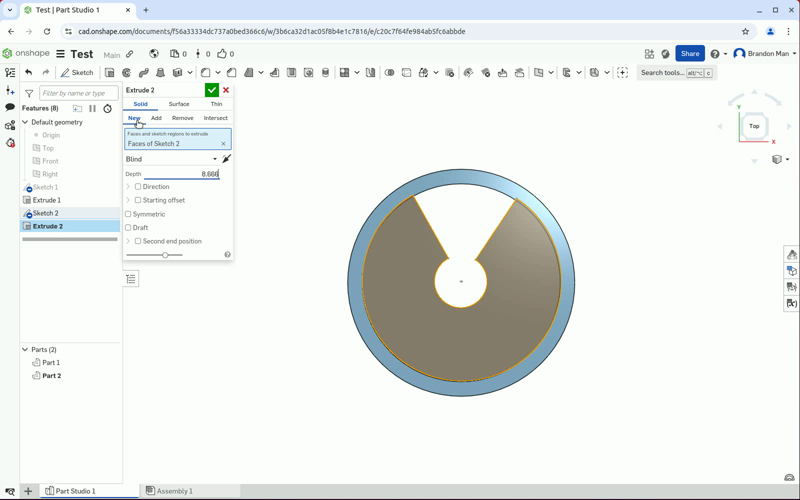
key(tab, 3)
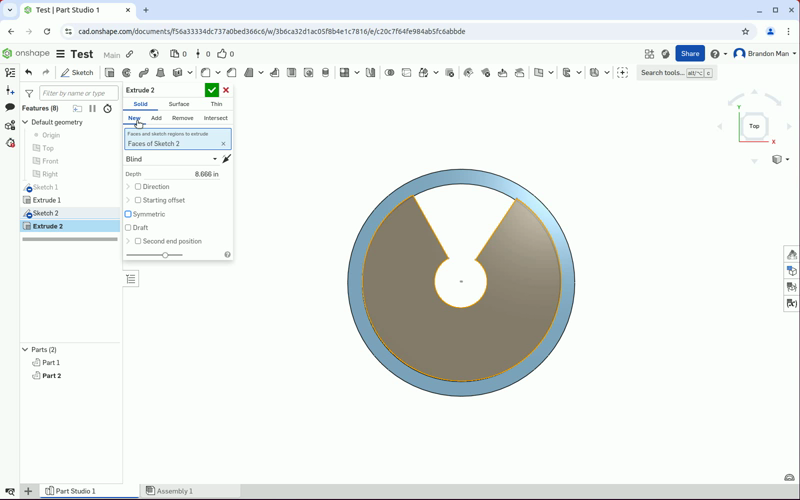
key(space)
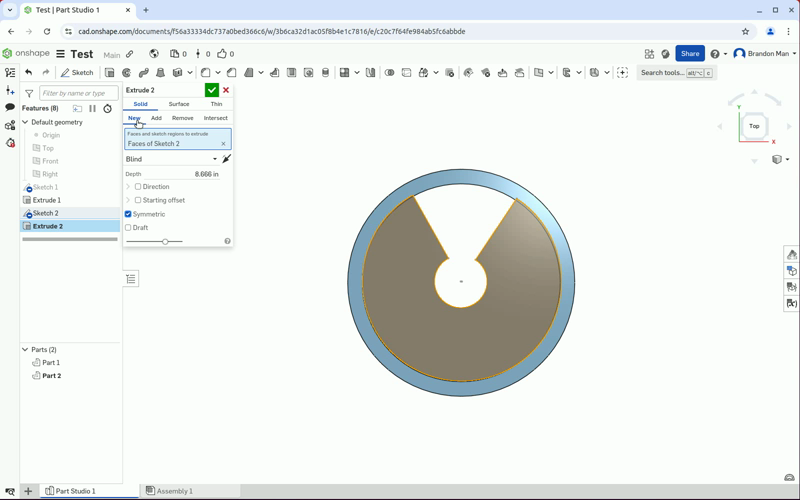
key(enter)
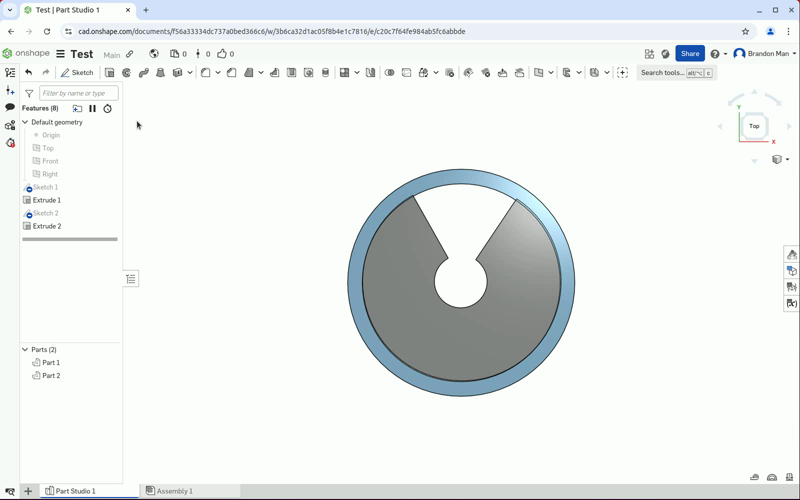
key(shift+h)
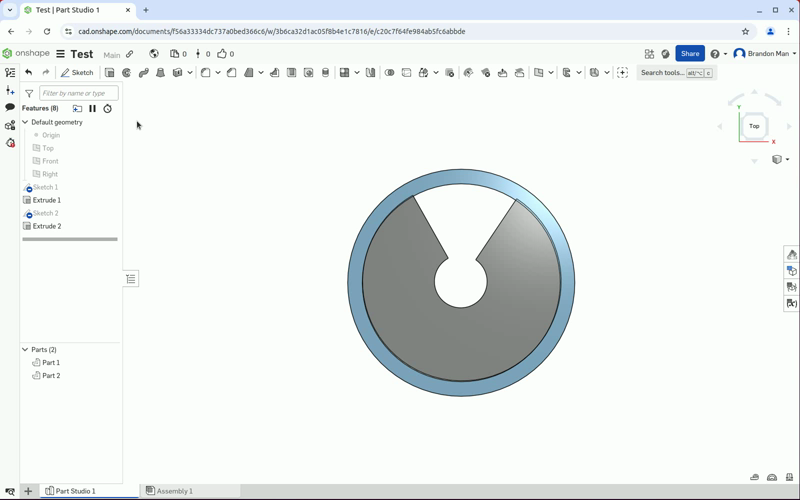
key(shift+h)
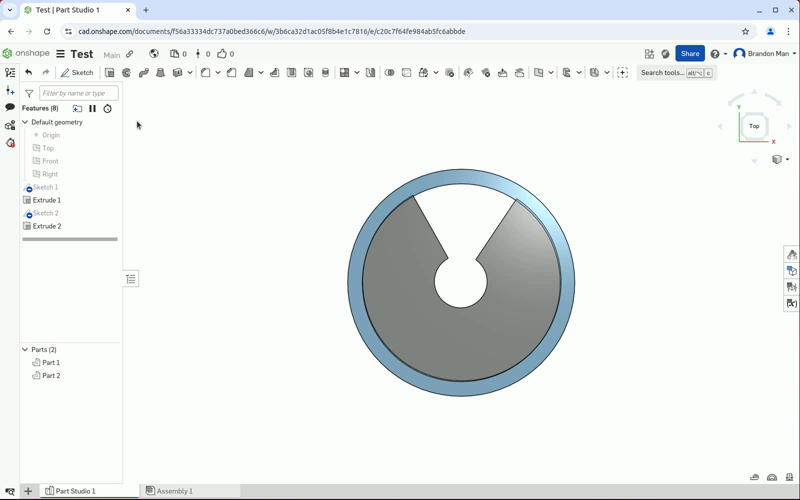
mouse_move(73, 189)
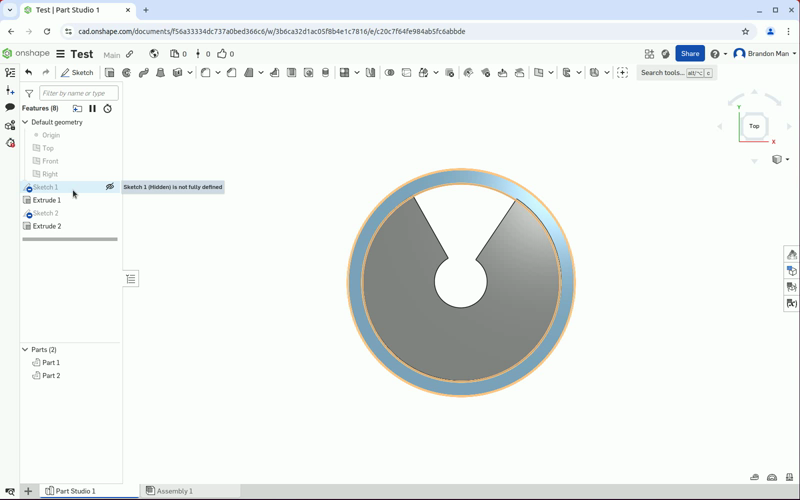
click(73, 189)
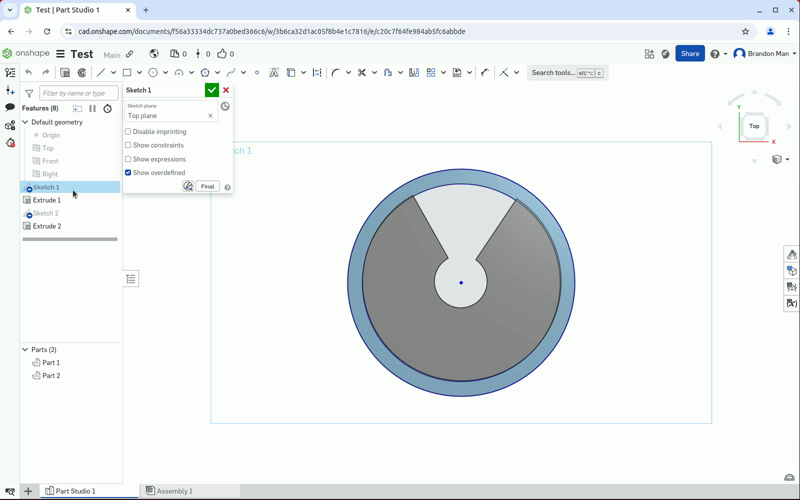
mouse_move(229, 92)
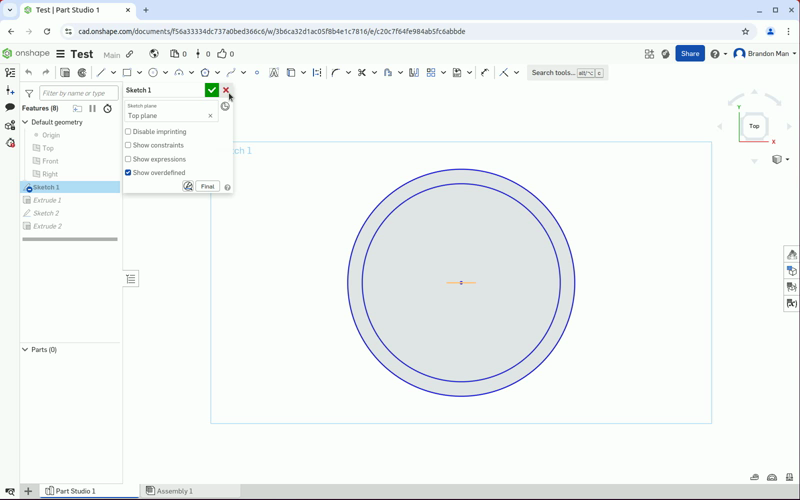
click(229, 92)
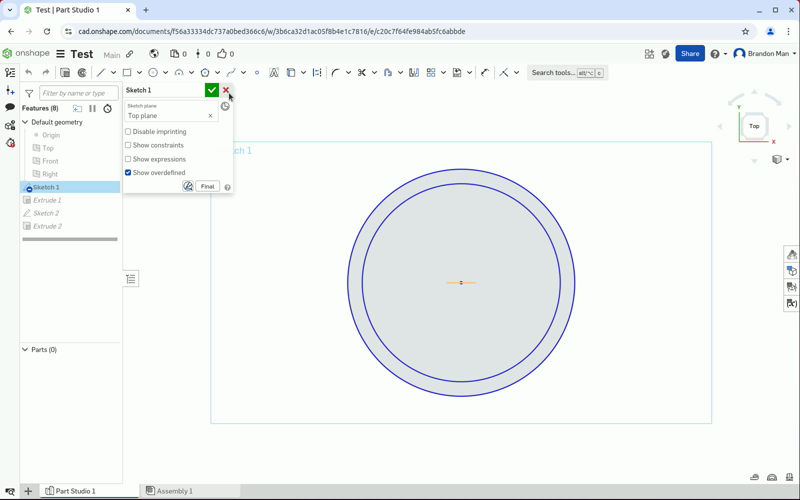
key(shift+s)
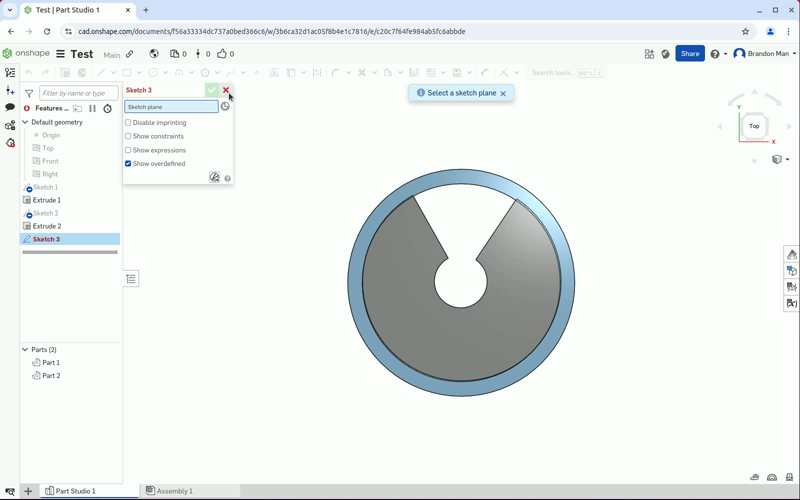
mouse_move(73, 150)
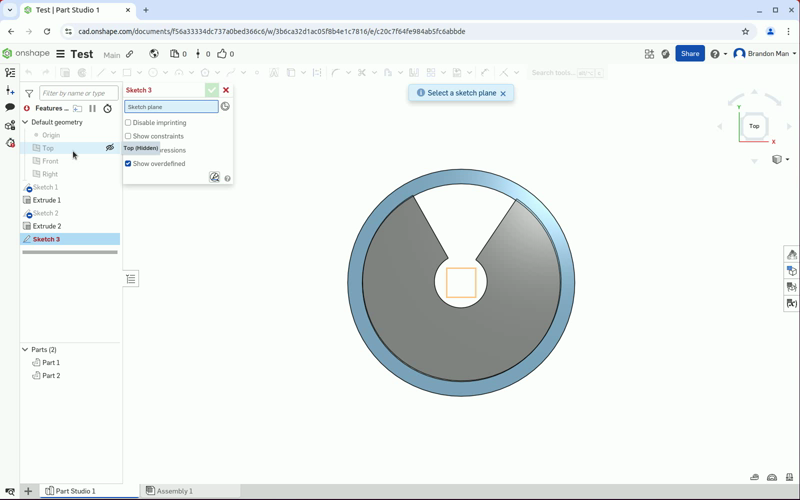
click(73, 150)
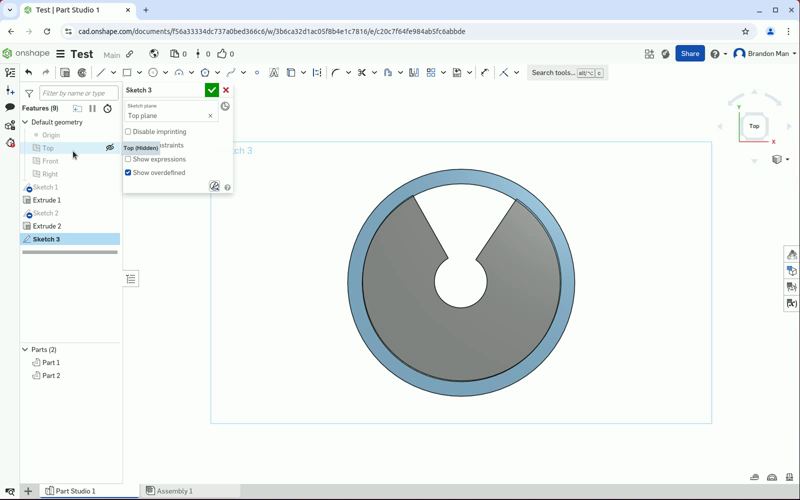
mouse_move(73, 352)
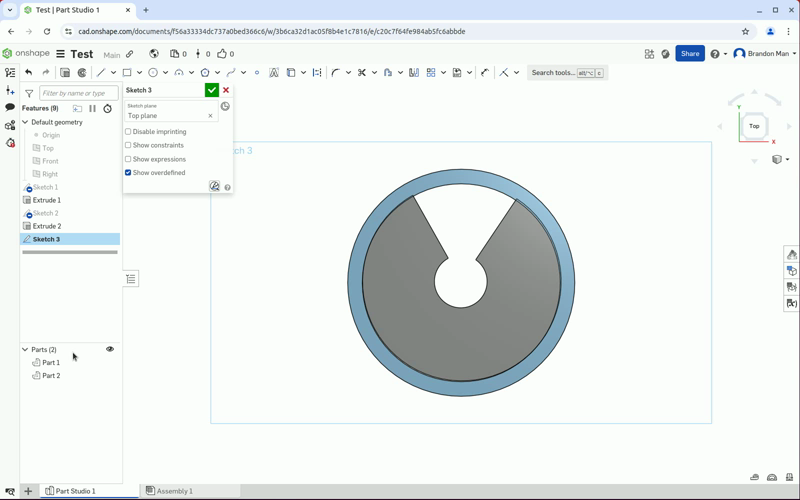
key(y)
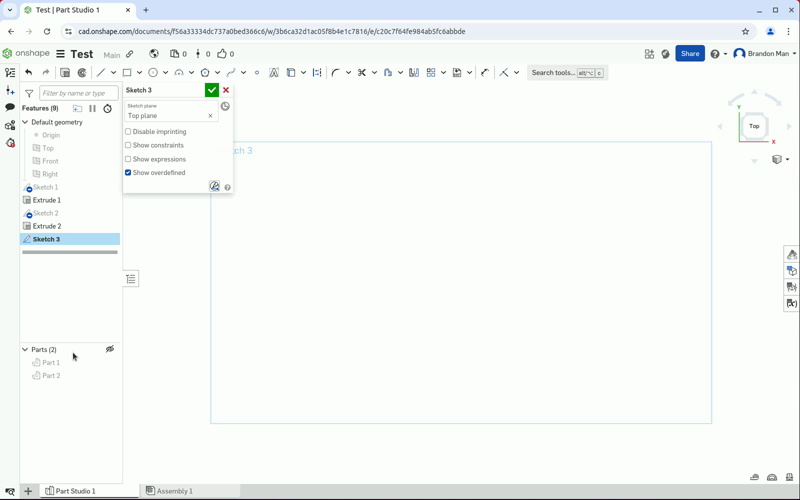
key(a)
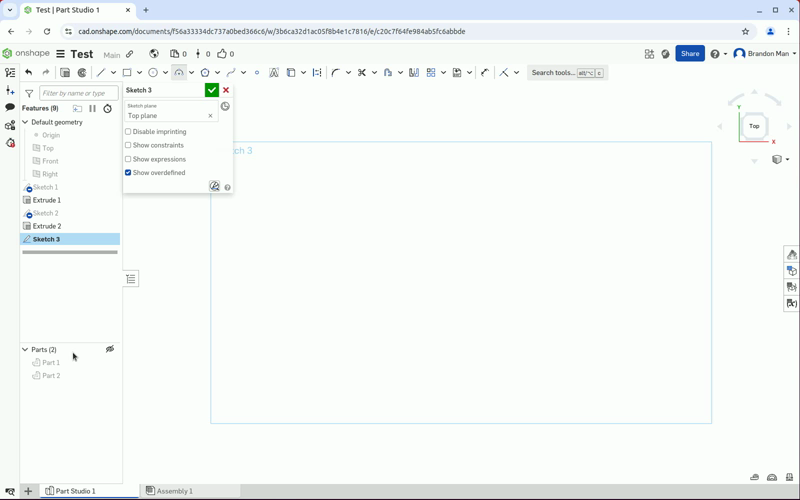
key_down(shift)
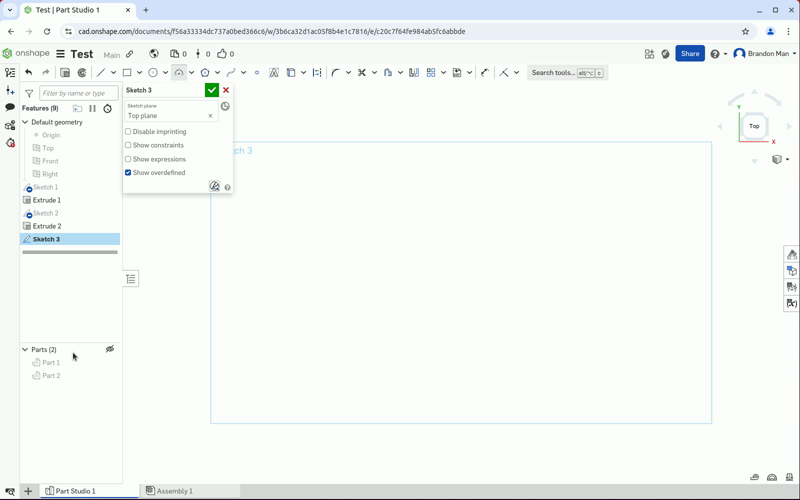
mouse_move(447, 258)
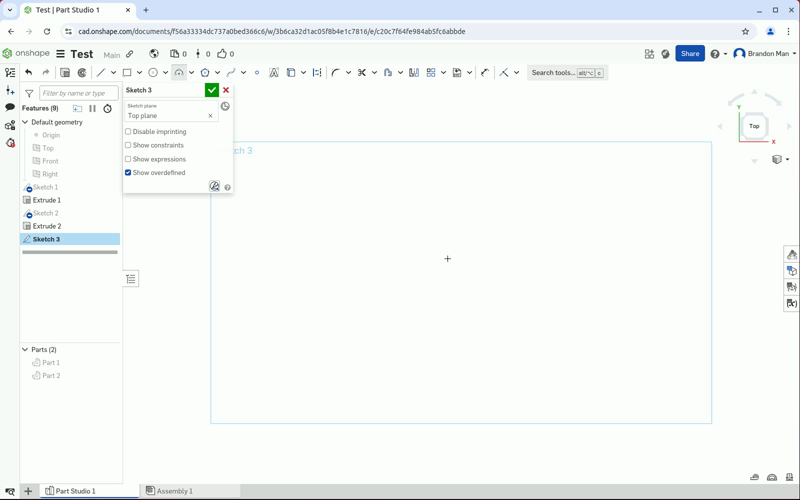
click(447, 258)
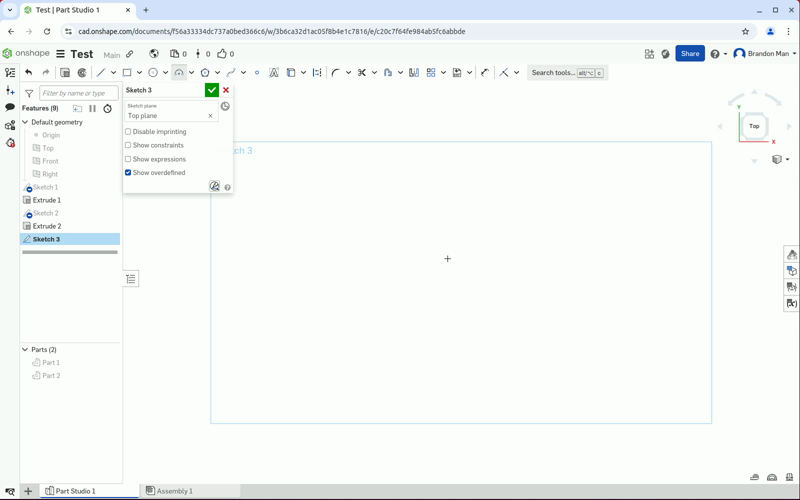
key_up(shift)
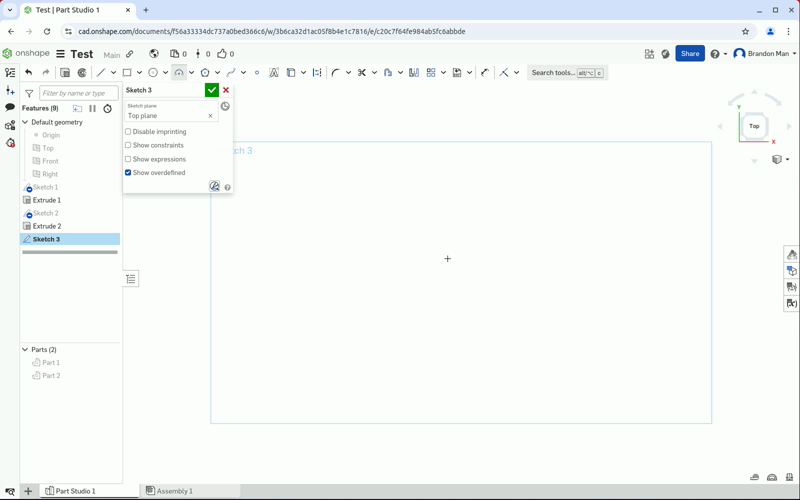
key_down(shift)
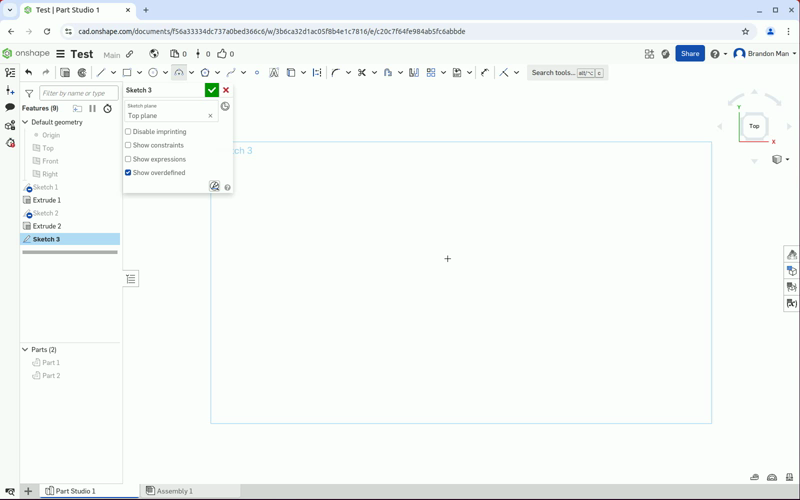
mouse_move(477, 259)
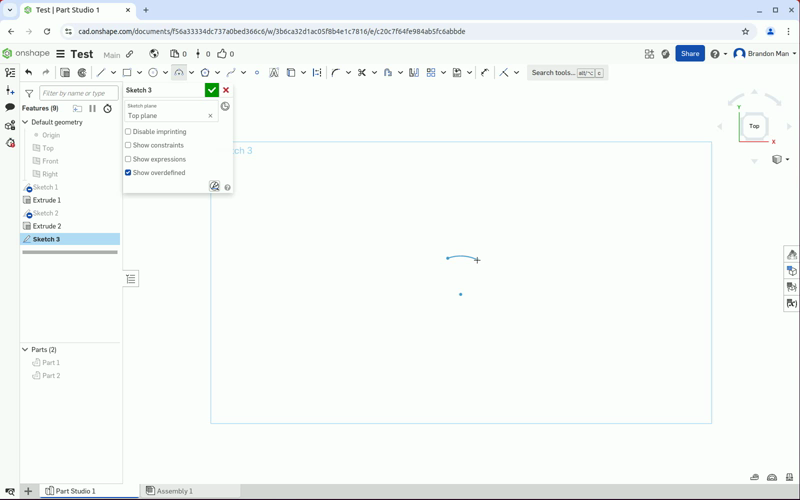
click(477, 259)
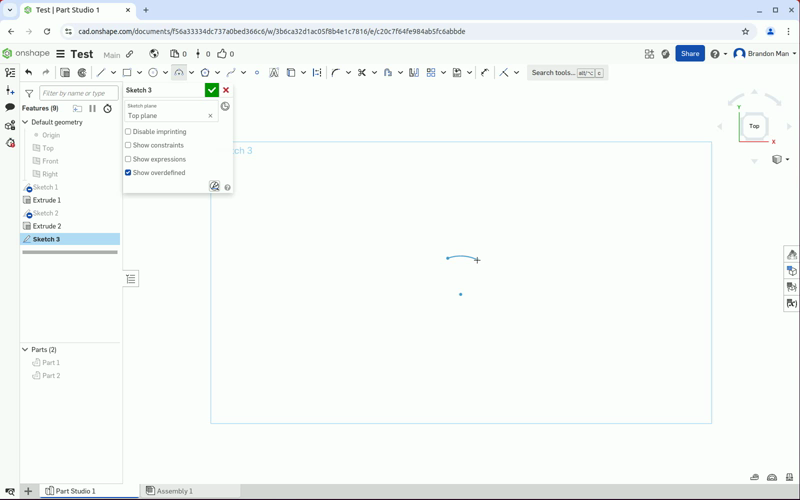
mouse_move(460, 310)
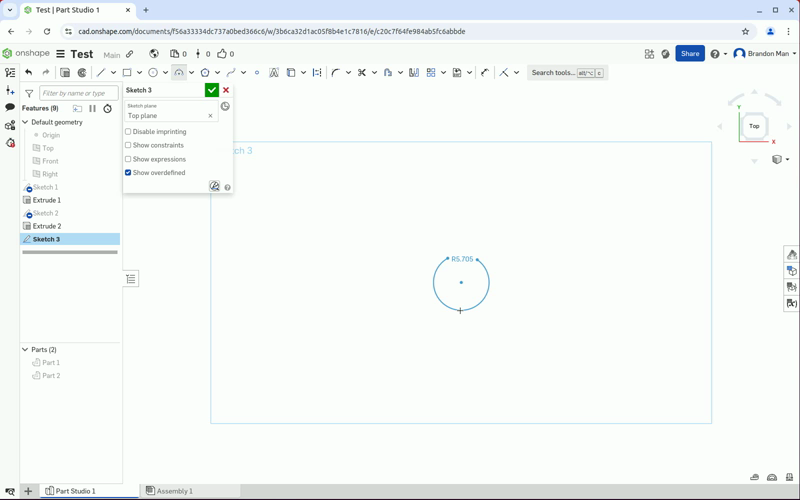
click(460, 310)
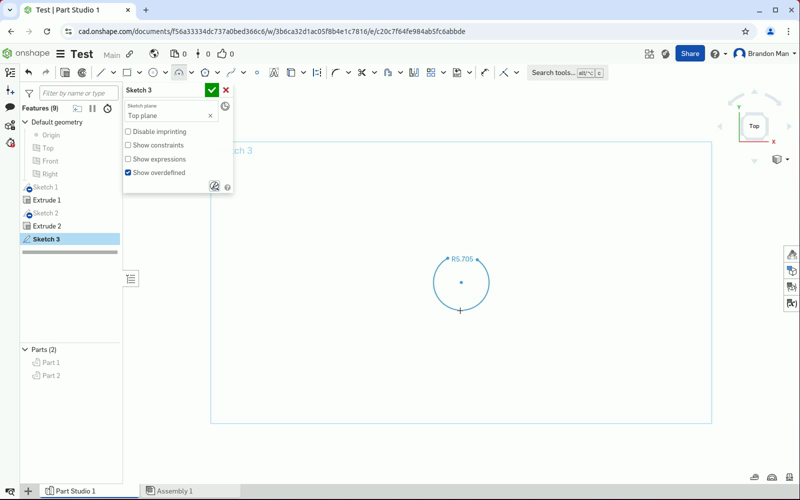
key_up(shift)
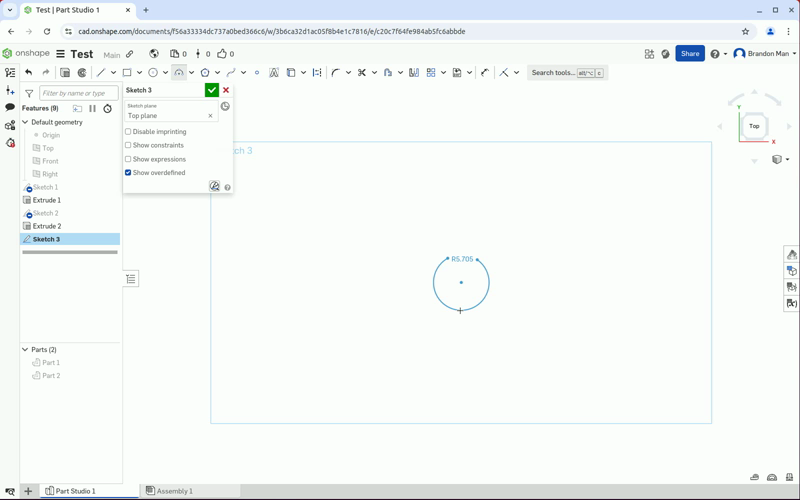
key(esc)
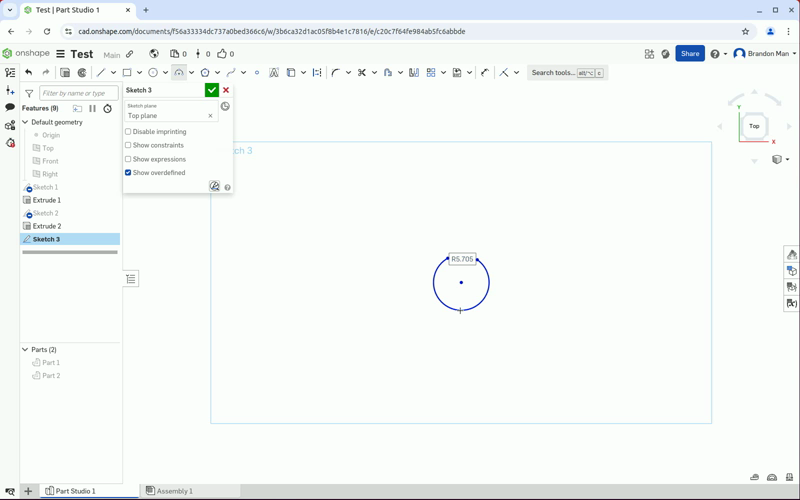
key(l)
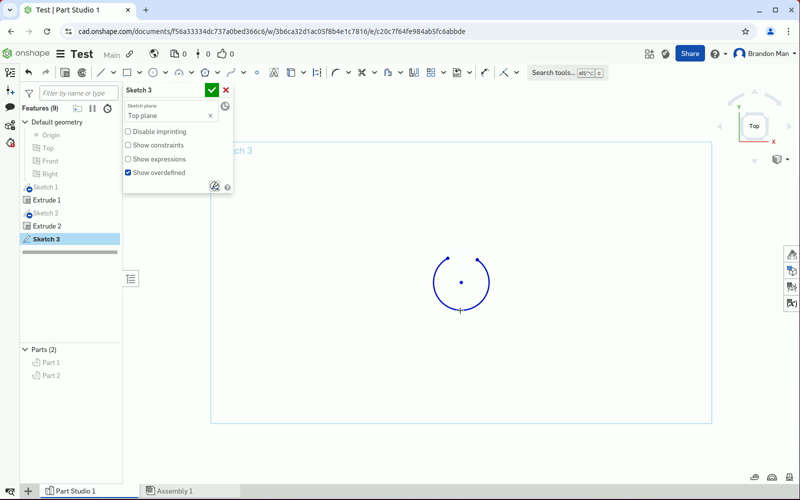
mouse_move(477, 259)
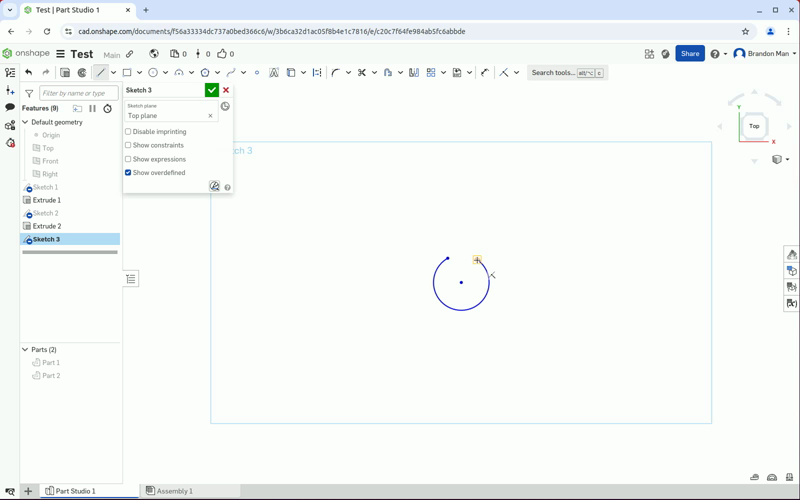
click(477, 259)
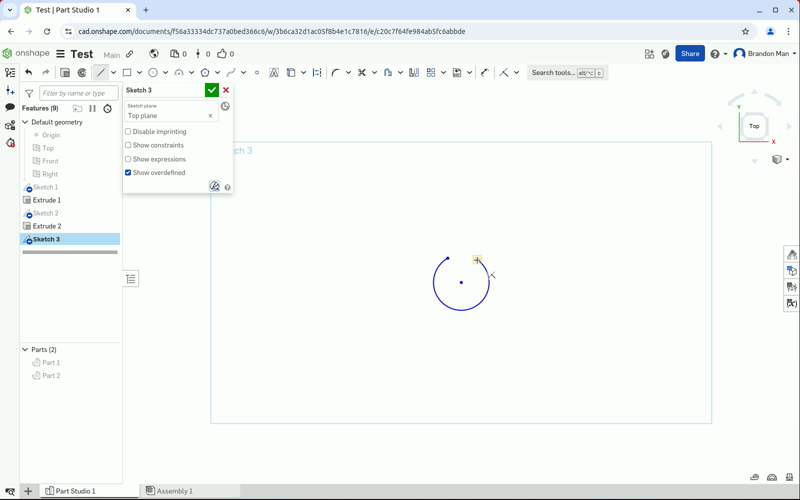
key_down(shift)
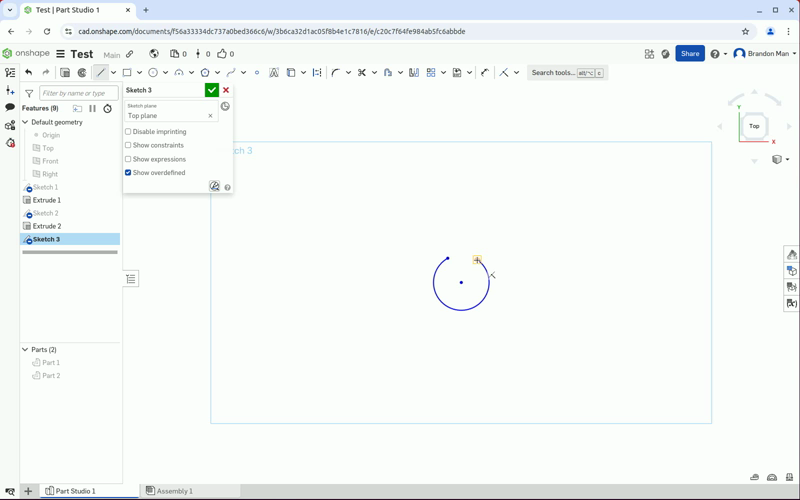
mouse_move(507, 259)
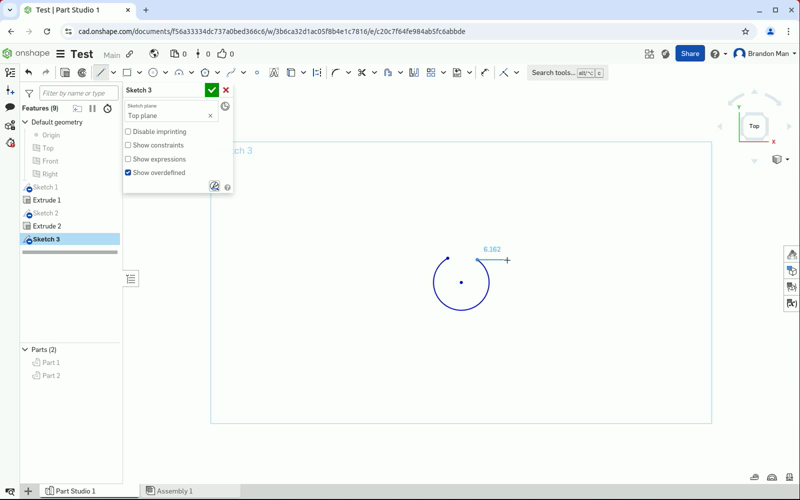
mouse_move(461, 282)
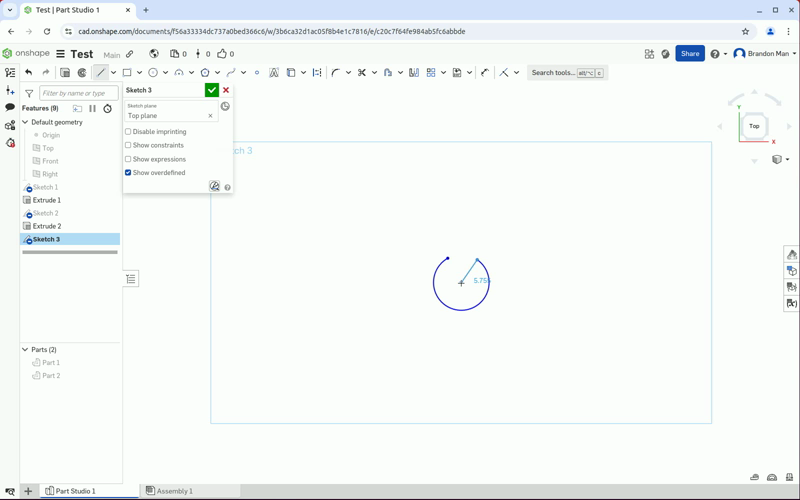
scroll(6)
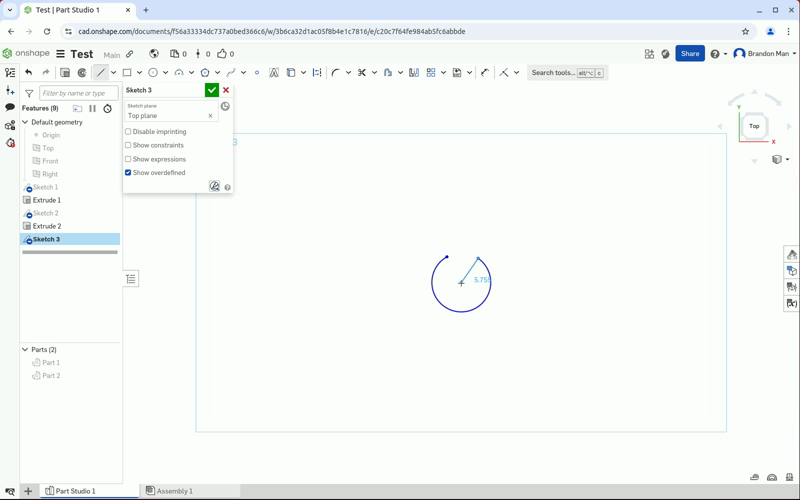
scroll(6)
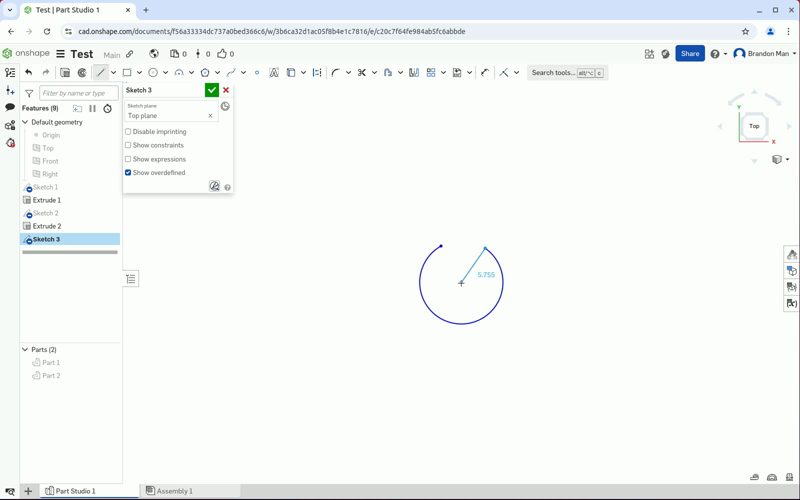
scroll(6)
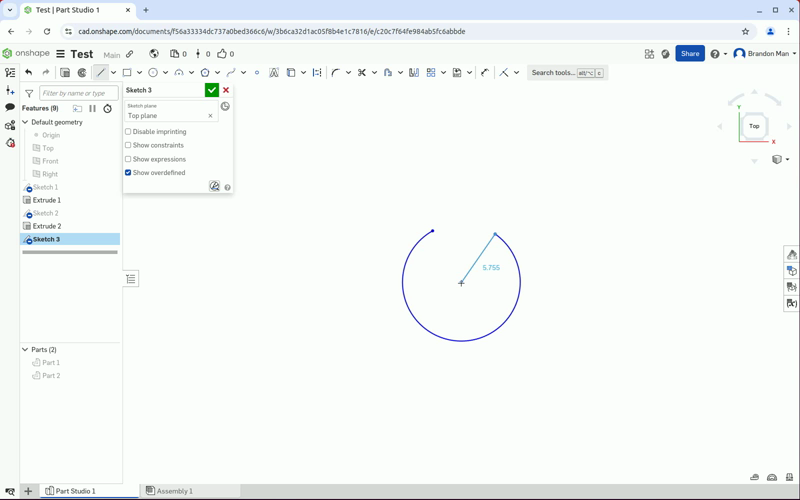
scroll(6)
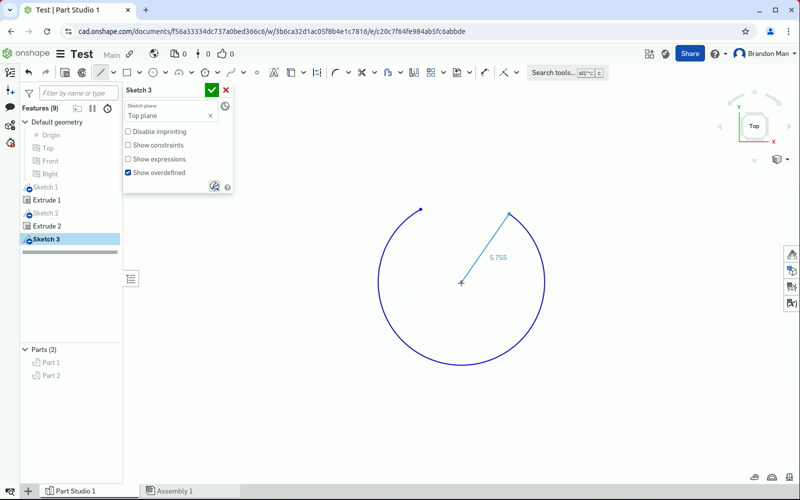
scroll(6)
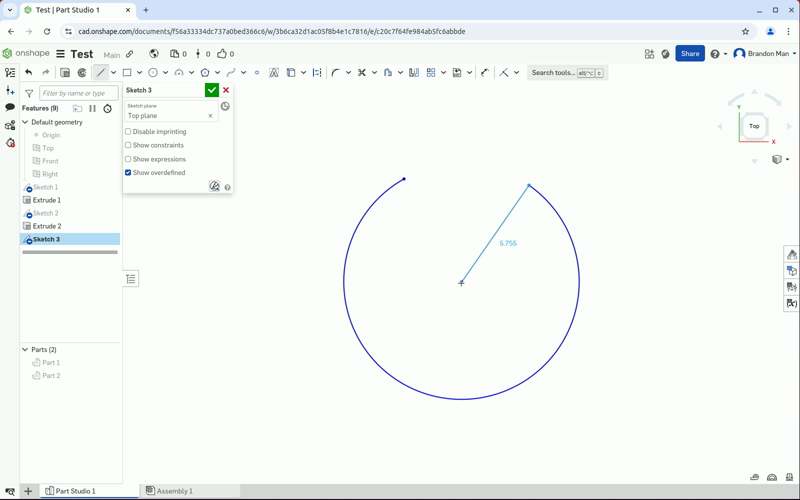
scroll(6)
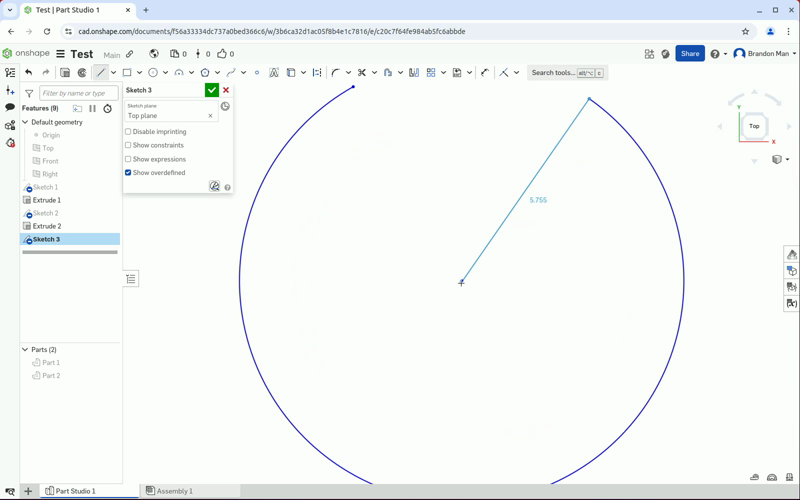
scroll(6)
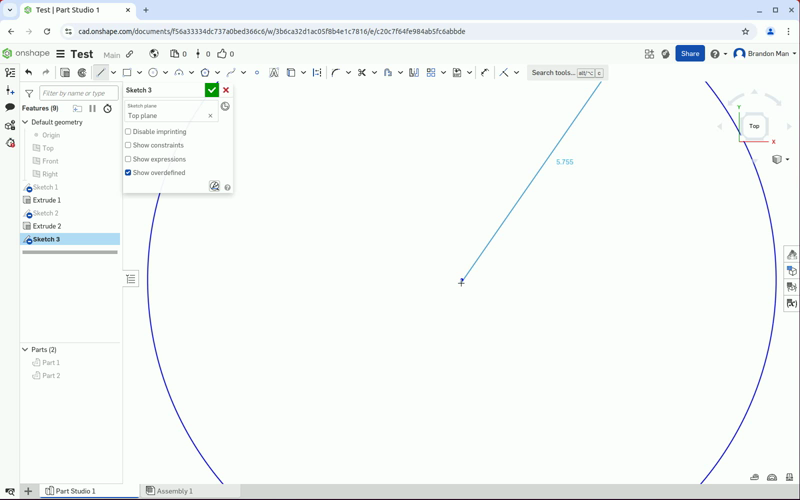
click(461, 282)
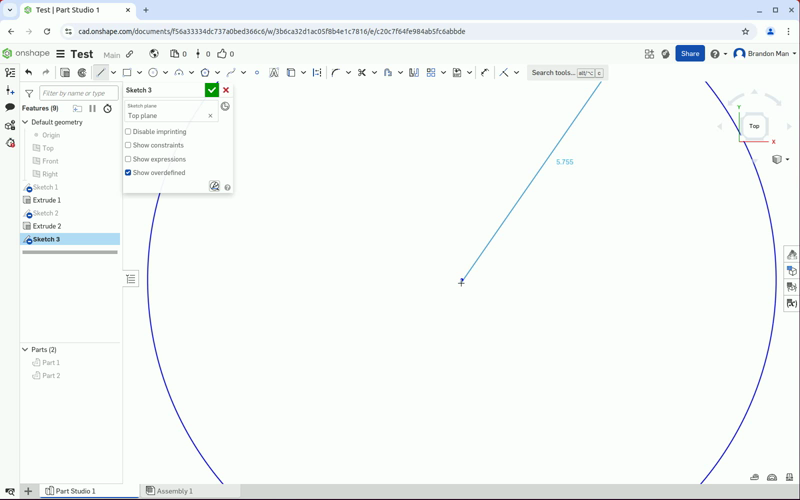
scroll(-6)
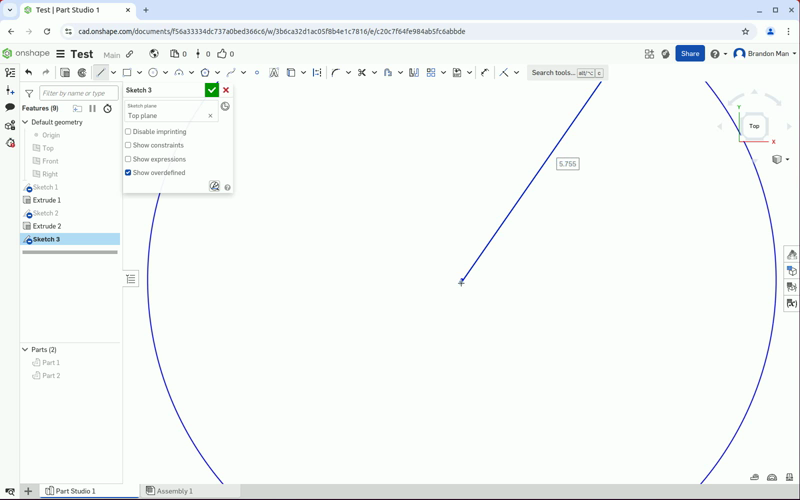
scroll(-6)
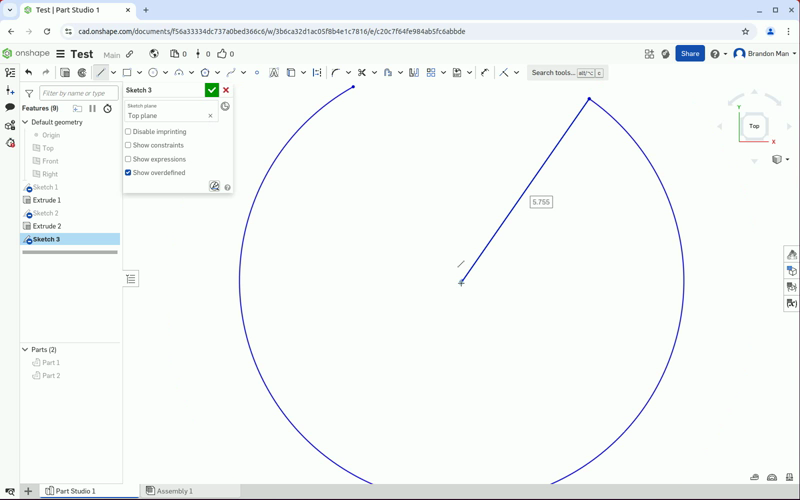
scroll(-6)
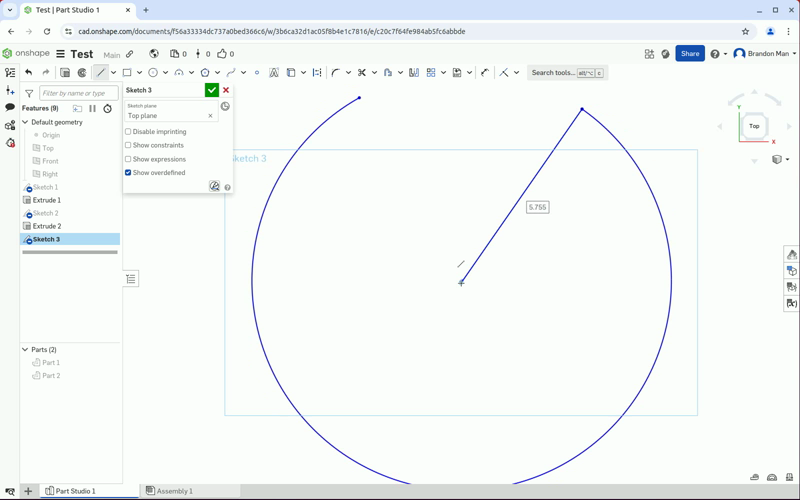
scroll(-6)
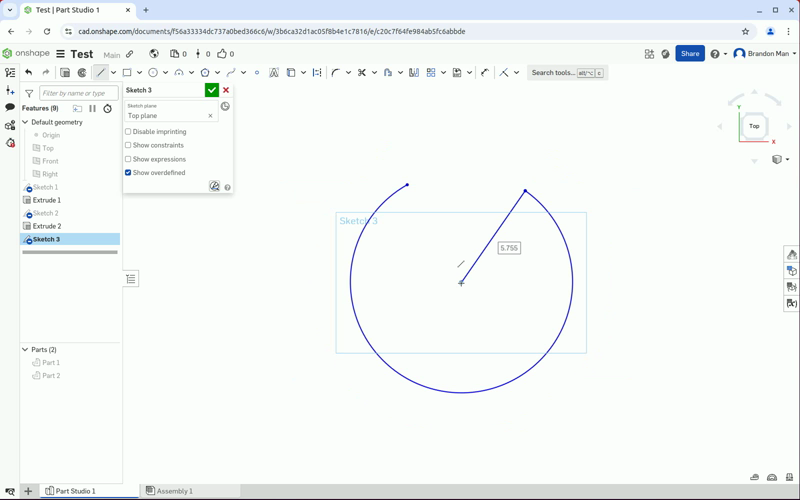
scroll(-6)
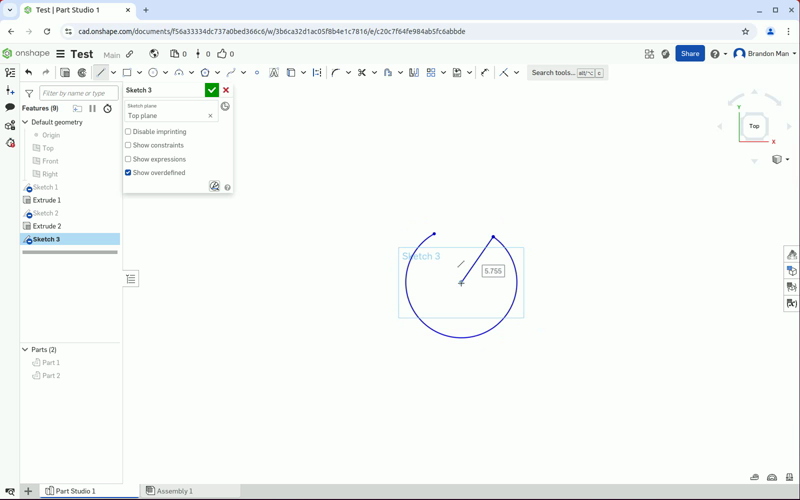
scroll(-6)
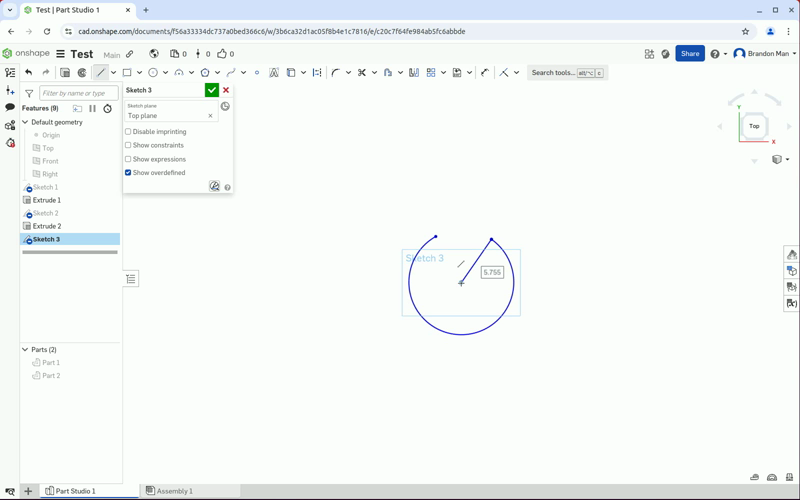
scroll(-6)
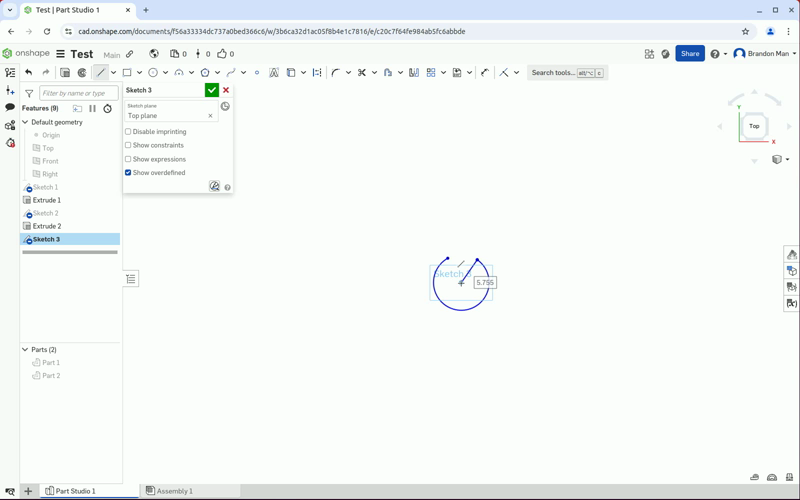
key_up(shift)
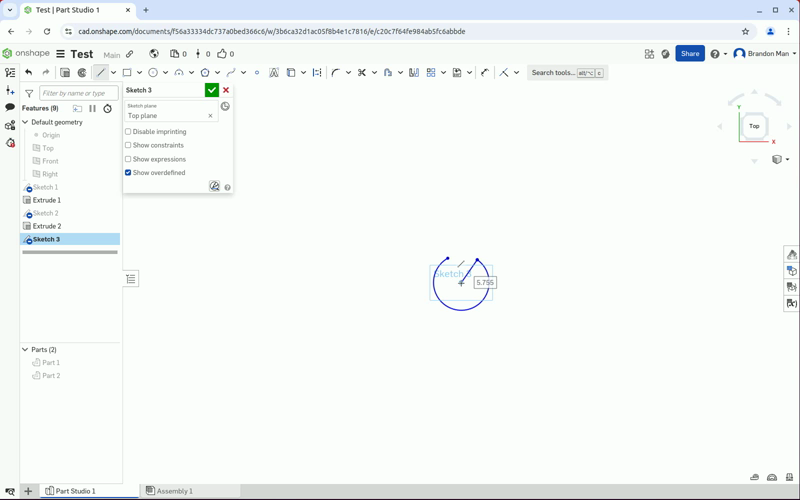
mouse_move(491, 282)
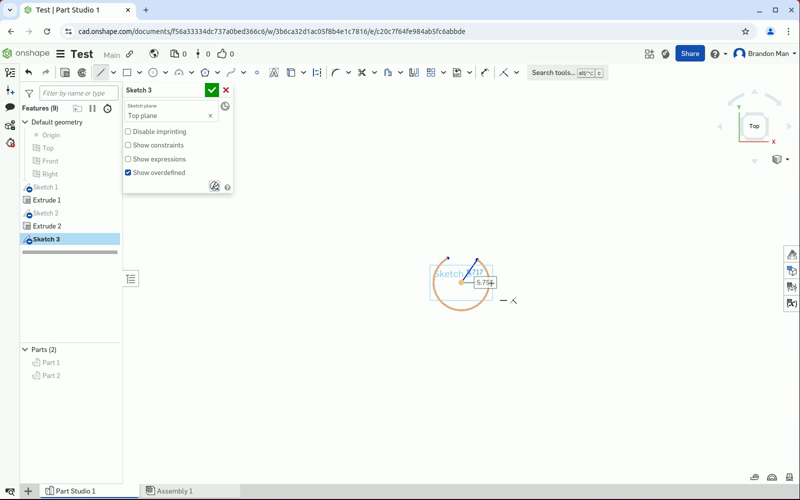
key_down(shift)
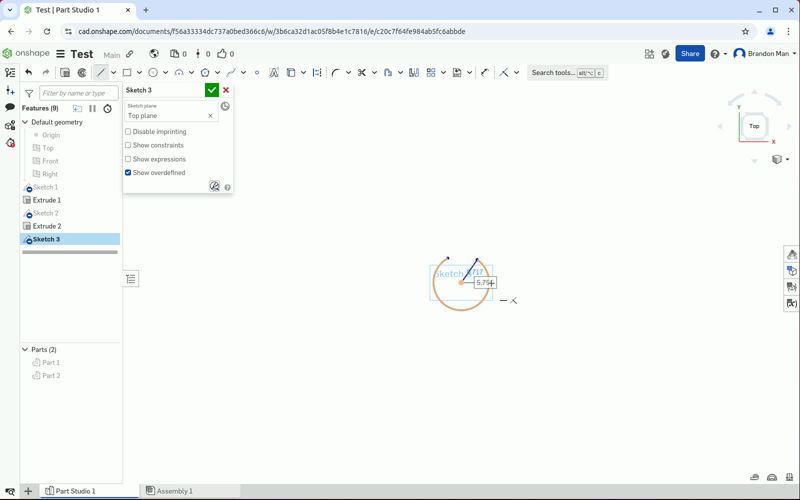
mouse_move(447, 258)
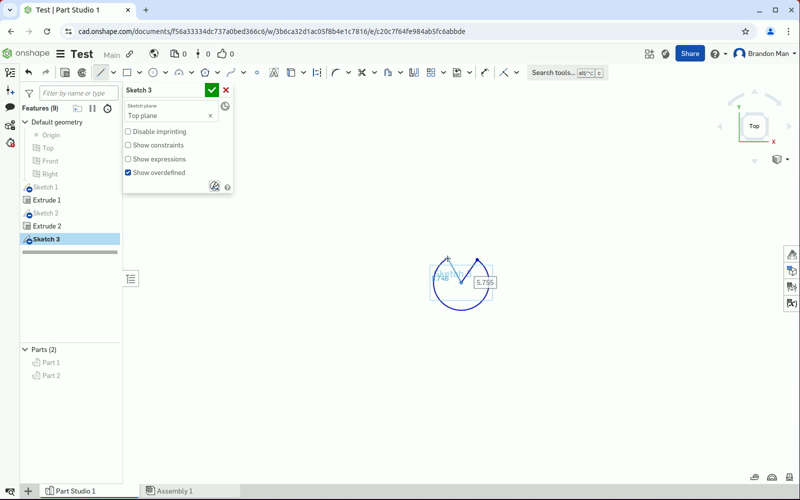
key_up(shift)
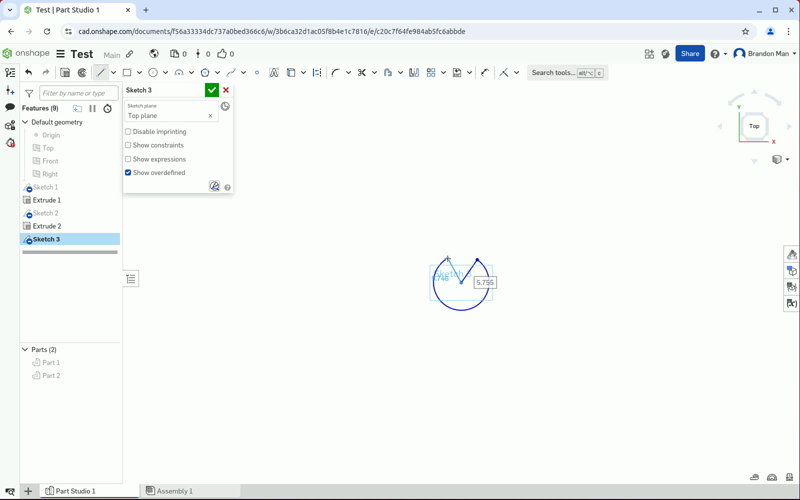
click(447, 258)
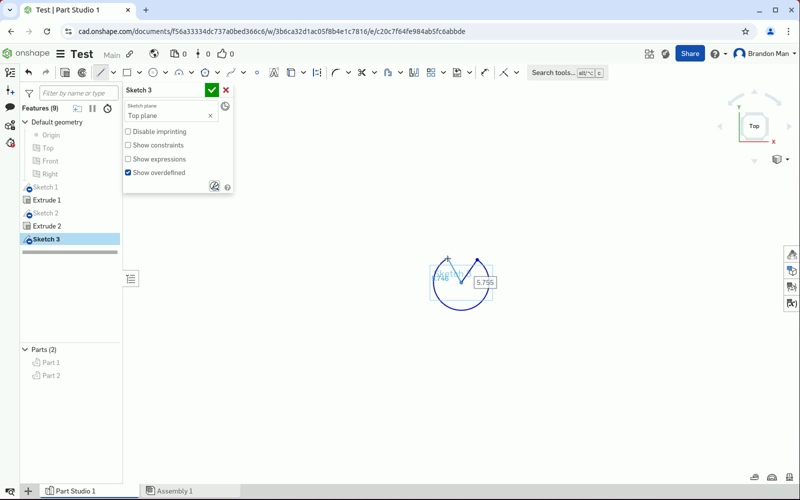
key(esc)
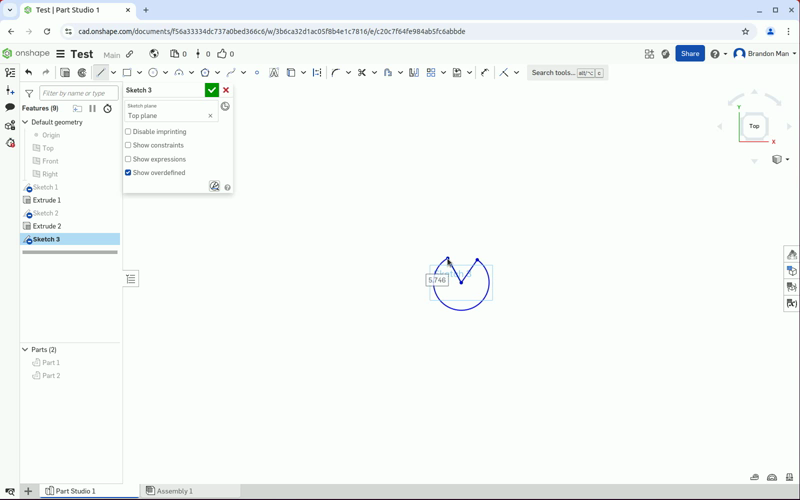
mouse_move(472, 299)
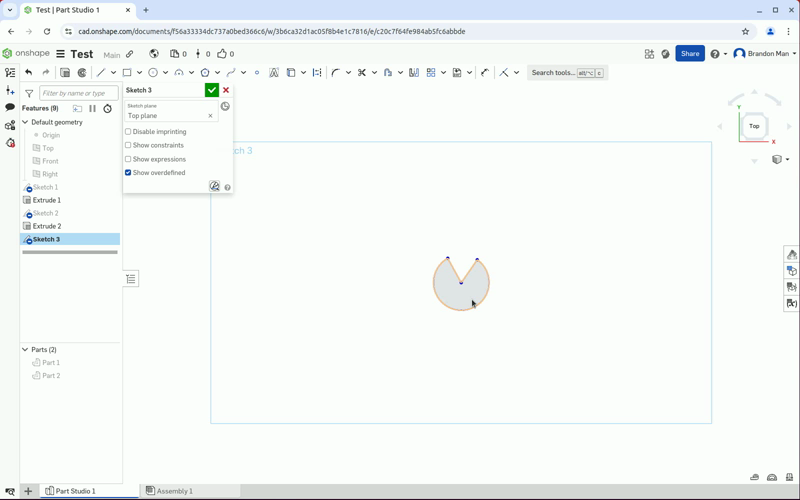
click(472, 299)
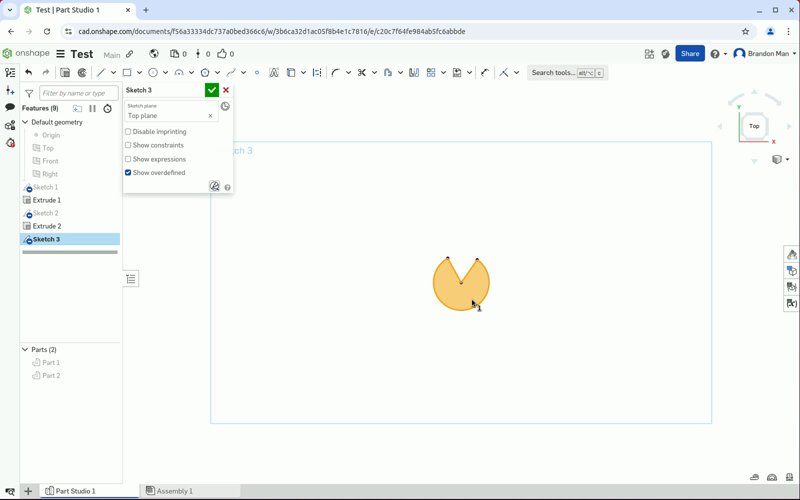
mouse_move(73, 352)
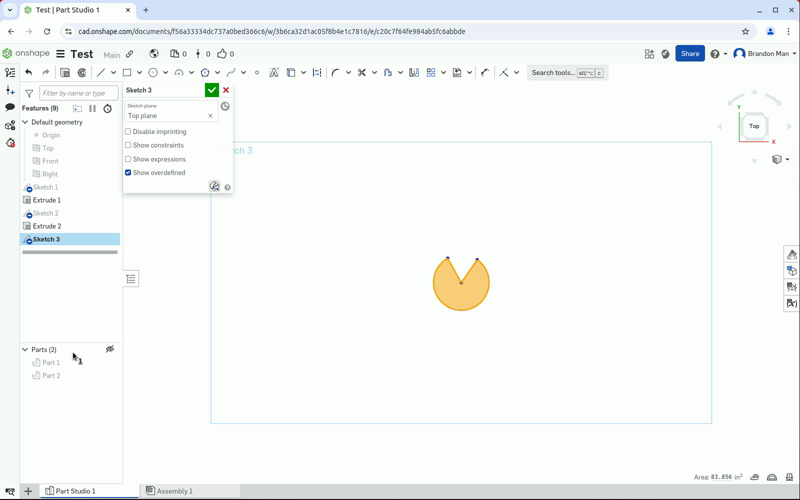
key(shift+y)
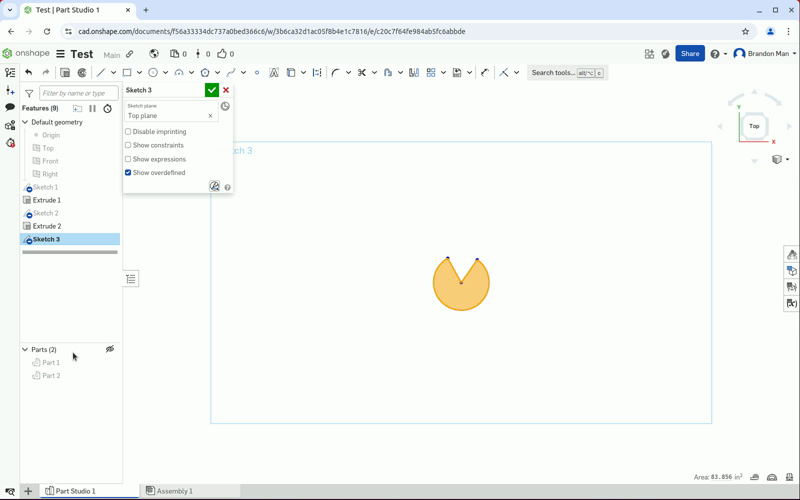
key(shift+e)
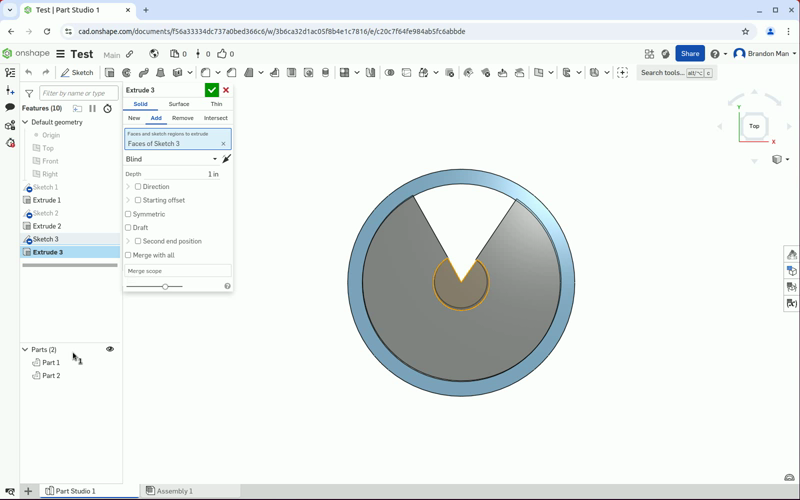
mouse_move(143, 106)
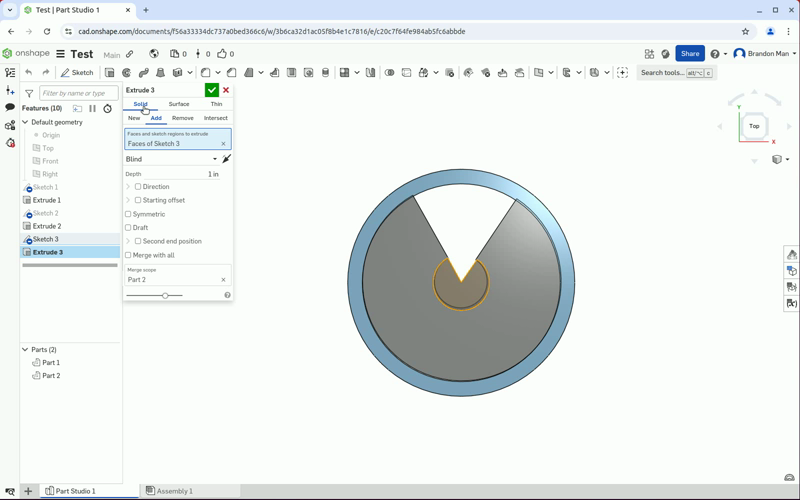
click(143, 106)
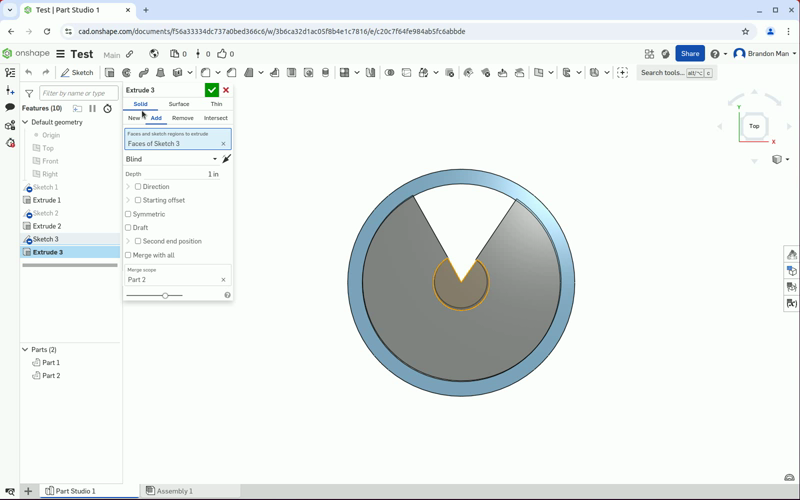
mouse_move(137, 120)
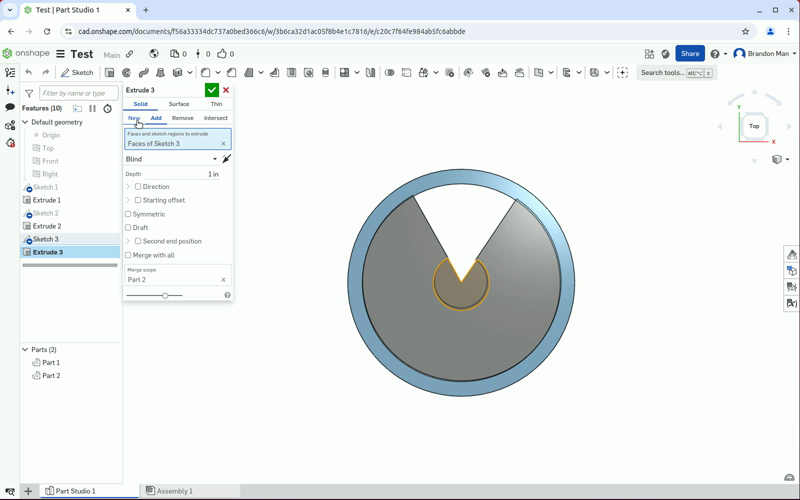
click(137, 120)
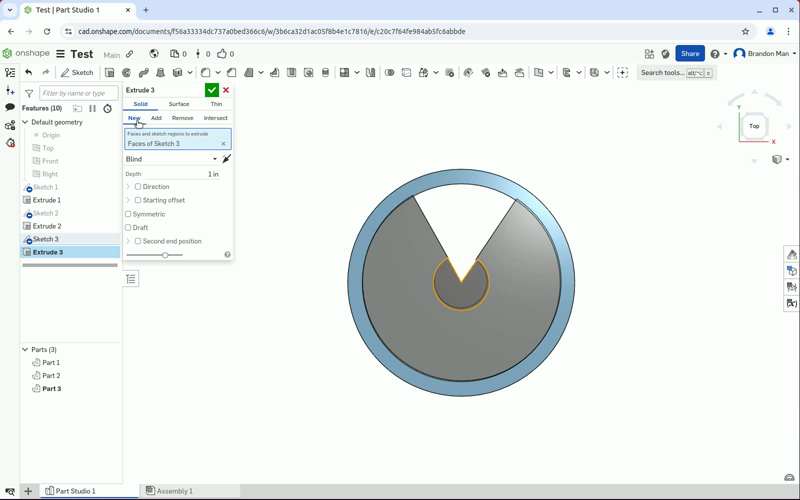
key(tab, 4)
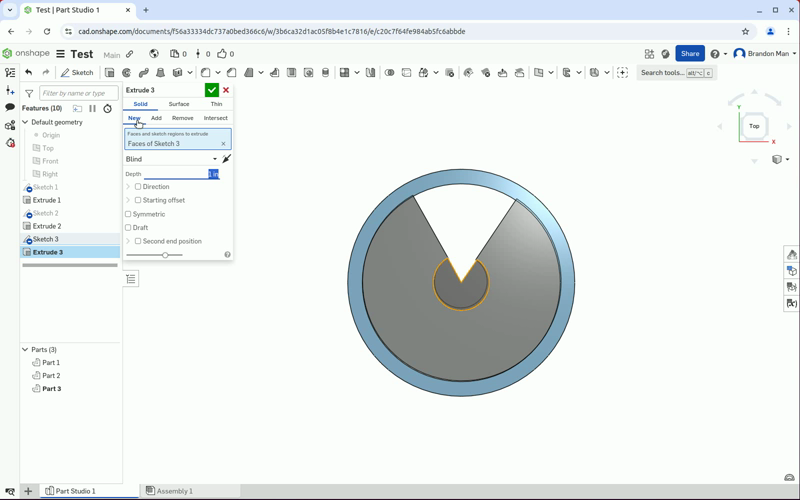
text(8.666)
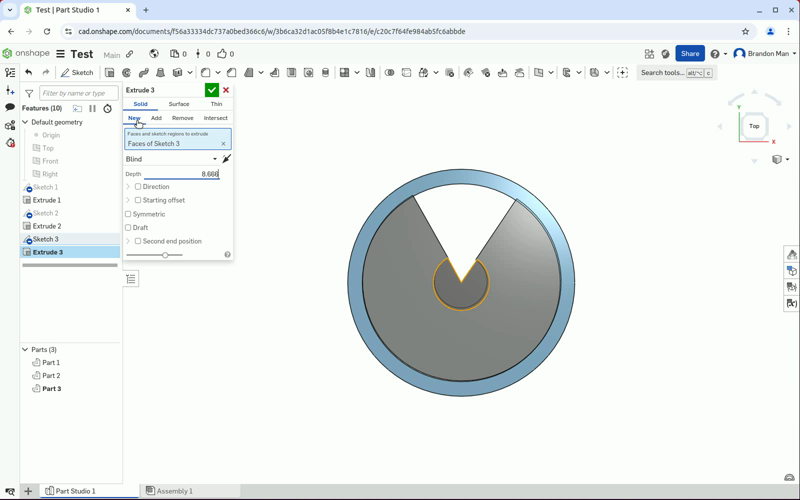
key(tab, 3)
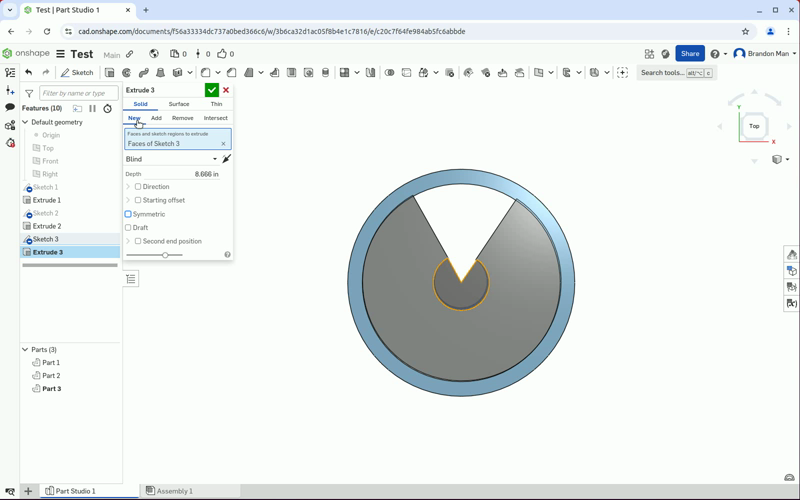
key(space)
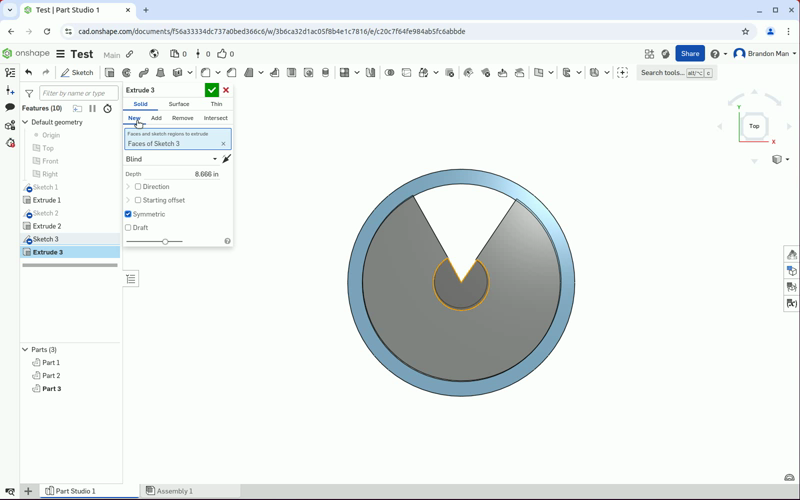
key(enter)
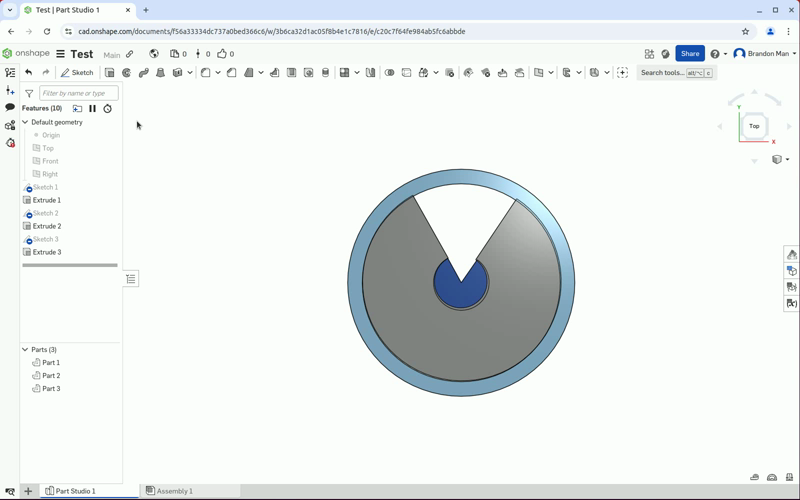
key(shift+h)
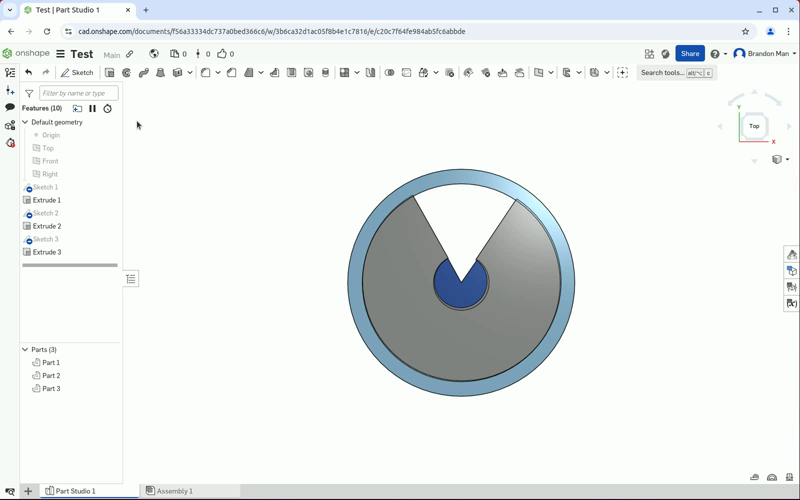
key(shift+h)
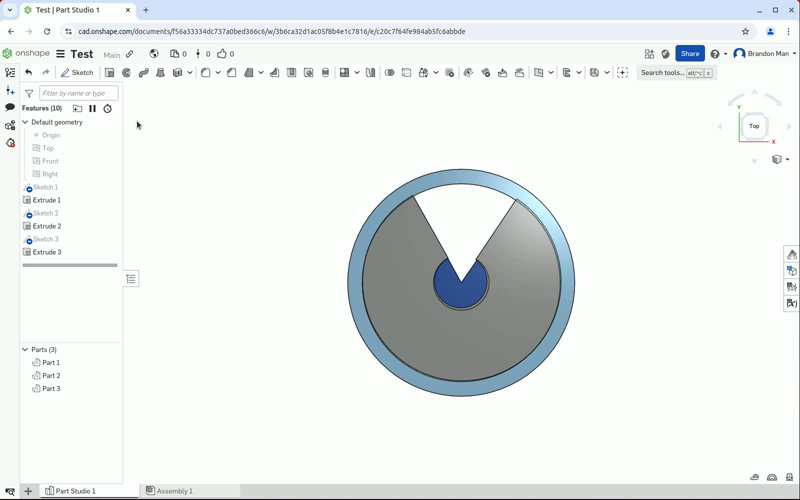
mouse_move(73, 189)
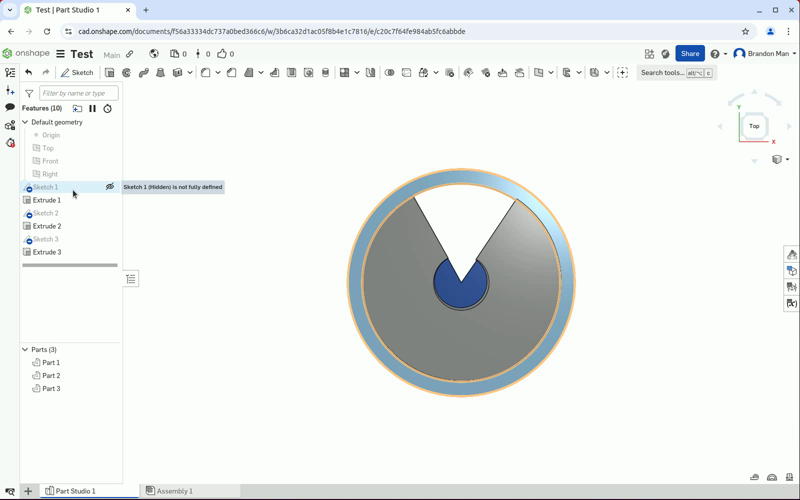
click(73, 189)
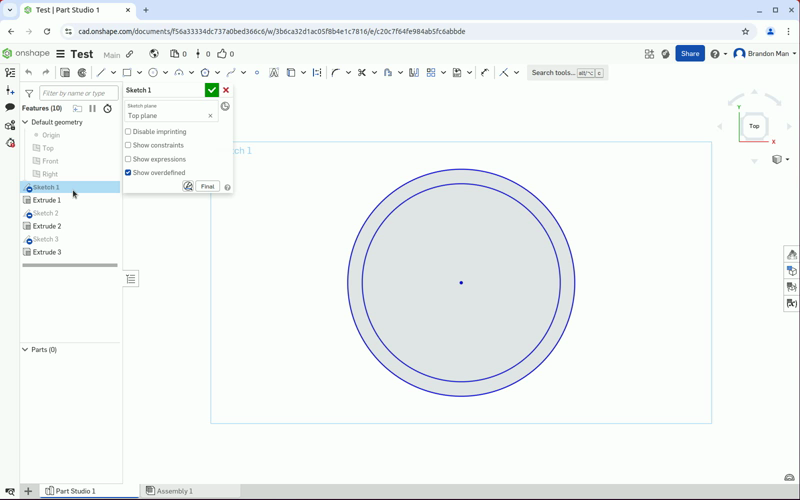
mouse_move(229, 92)
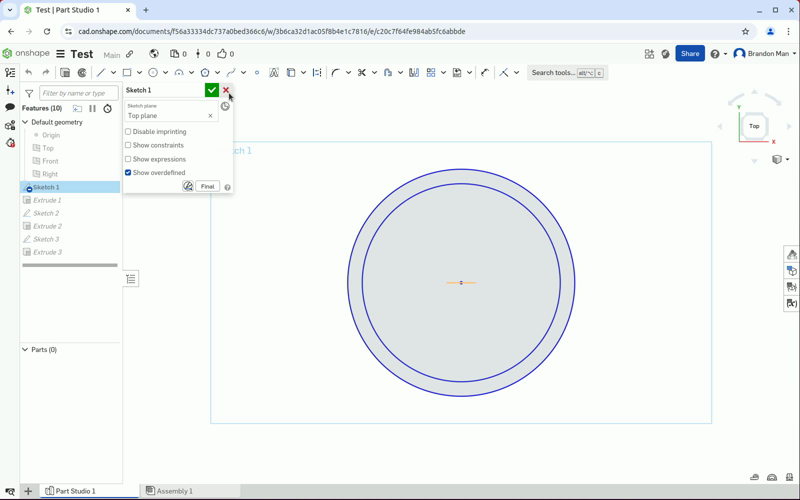
click(229, 92)
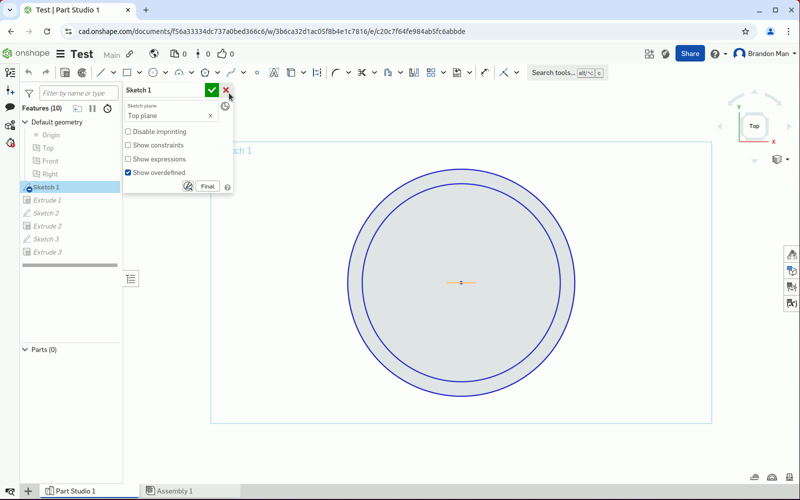
key(shift+s)
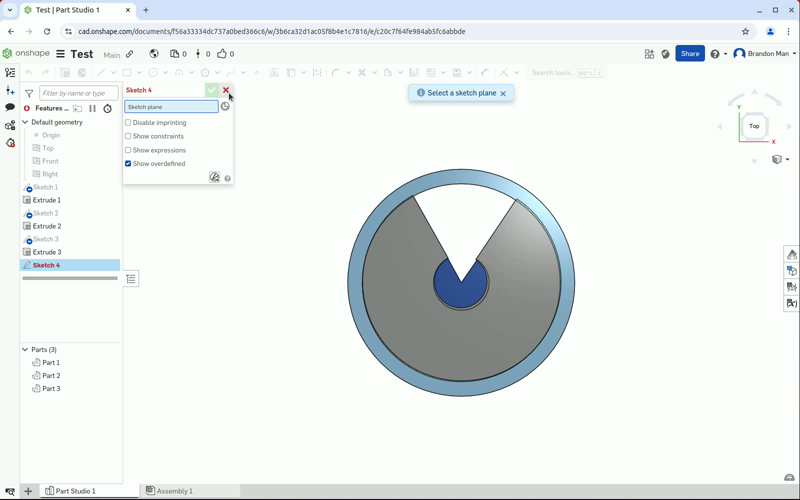
mouse_move(73, 150)
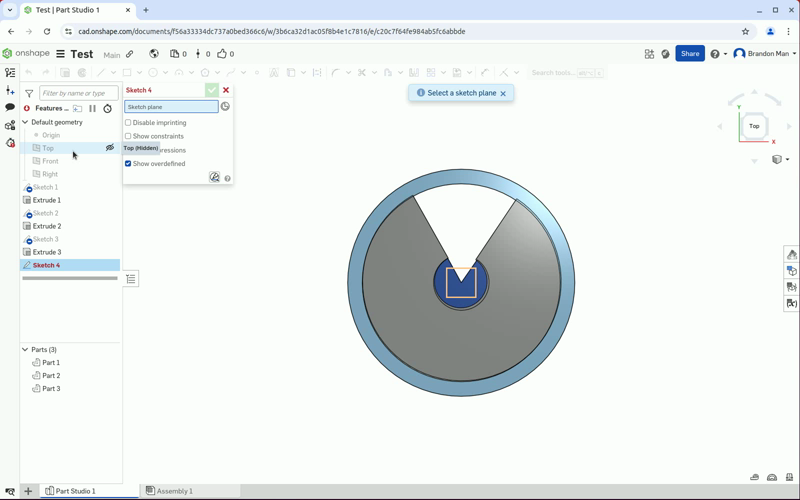
click(73, 150)
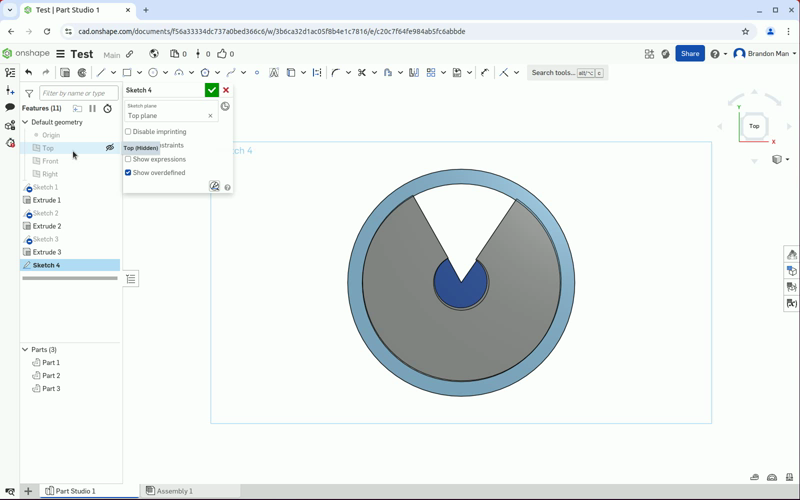
mouse_move(73, 352)
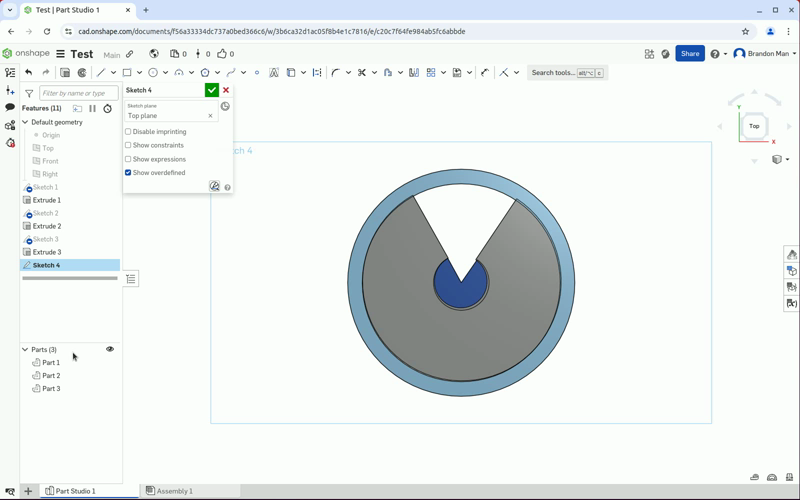
key(y)
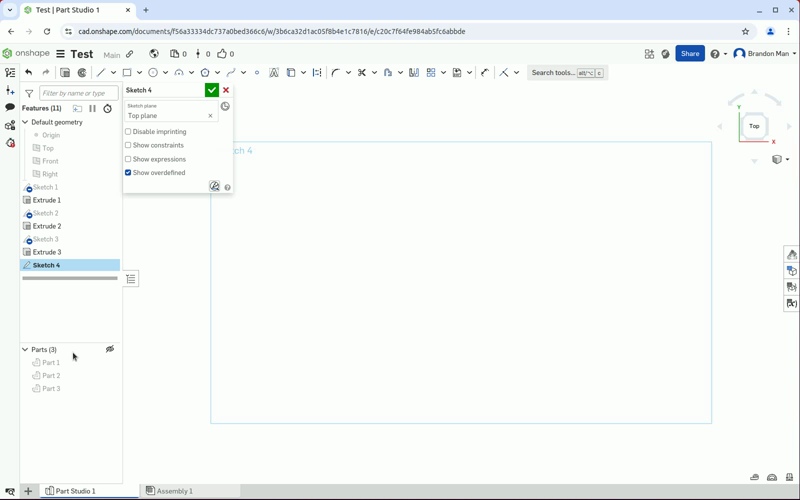
key(l)
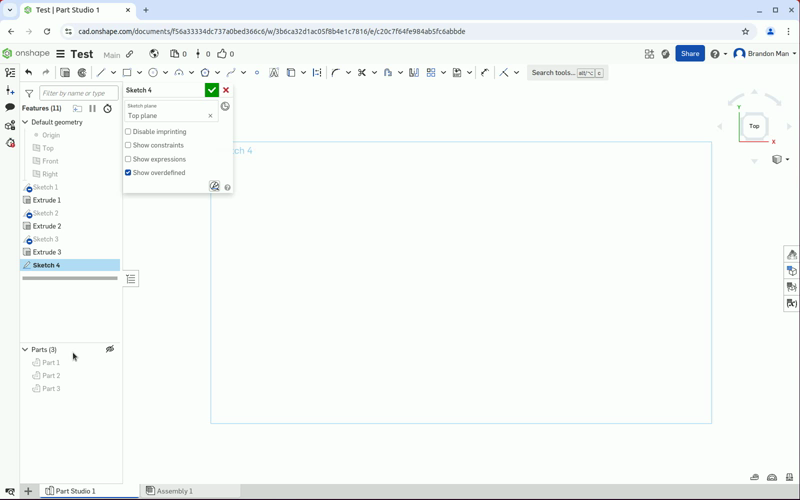
key_down(shift)
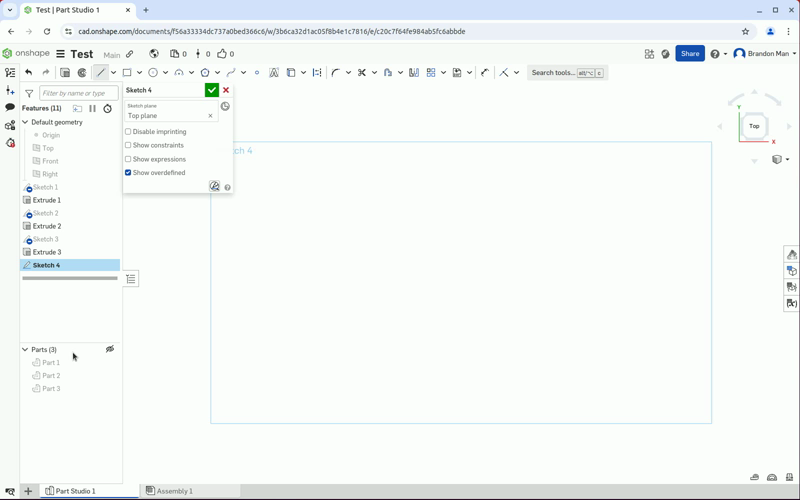
mouse_move(447, 258)
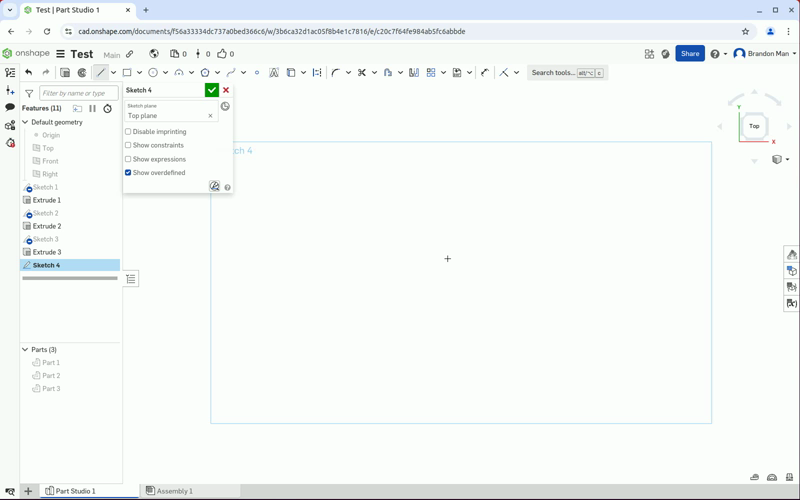
click(447, 258)
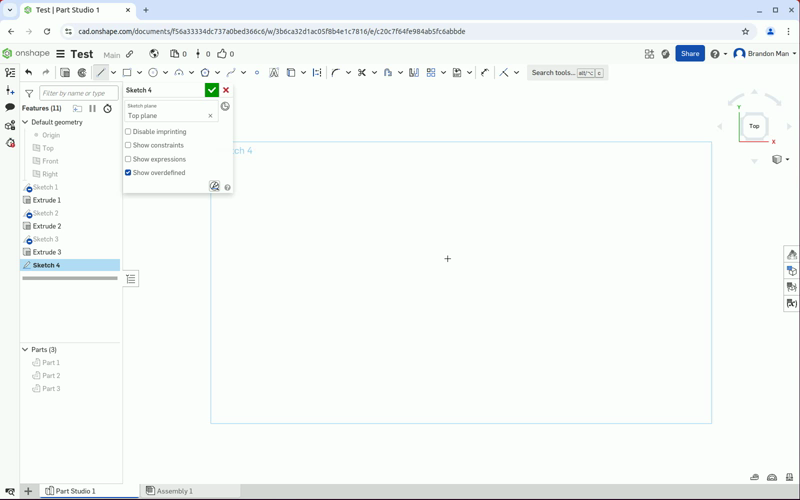
key_up(shift)
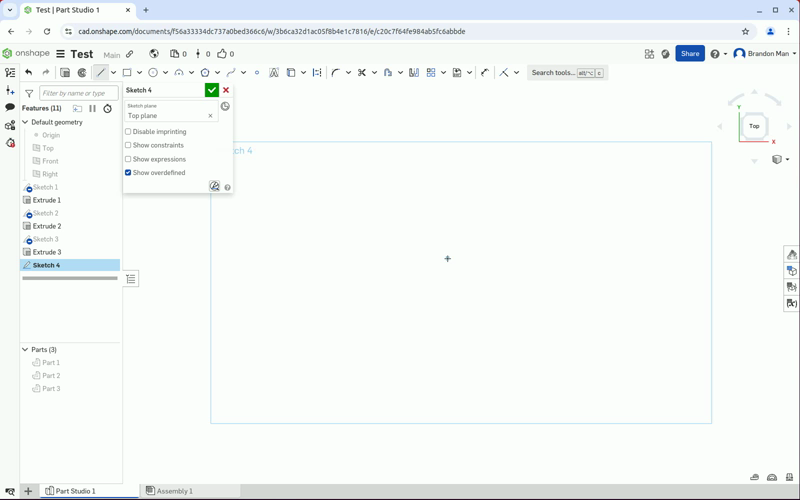
key_down(shift)
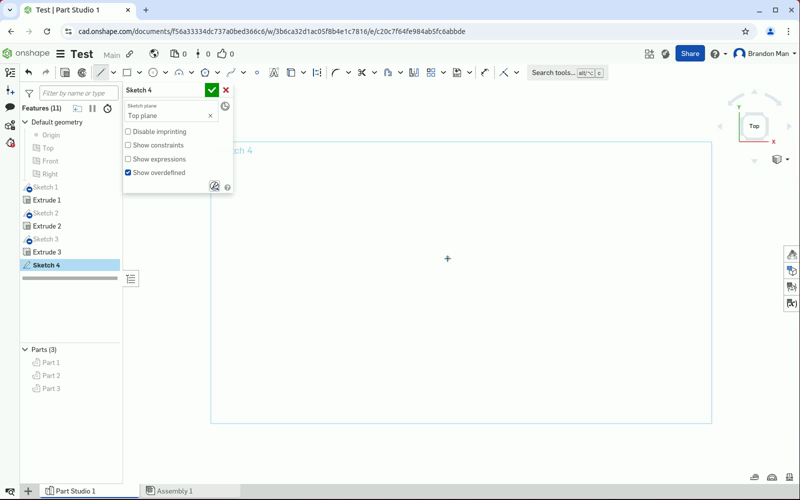
mouse_move(477, 258)
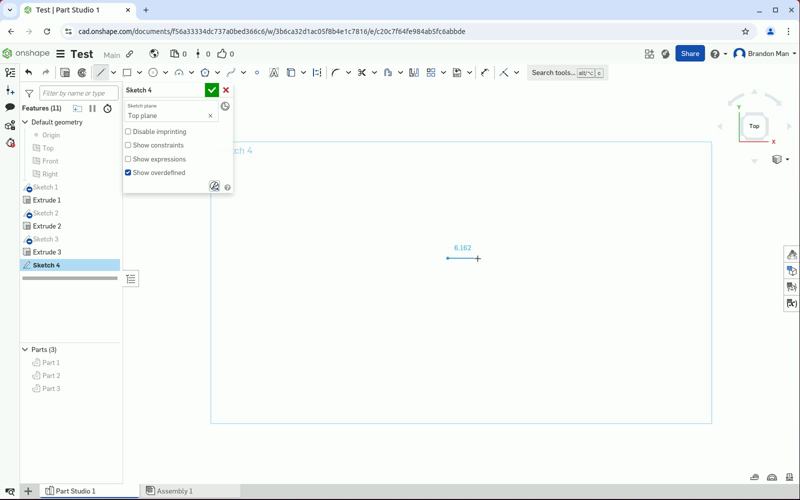
mouse_move(461, 282)
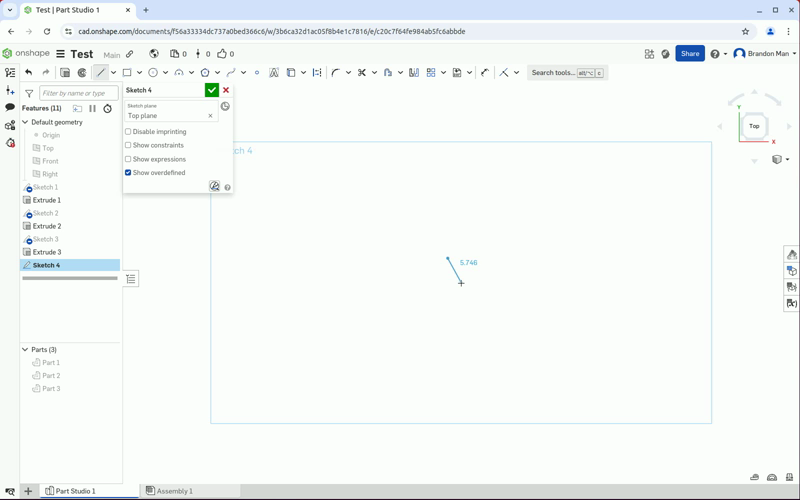
click(461, 282)
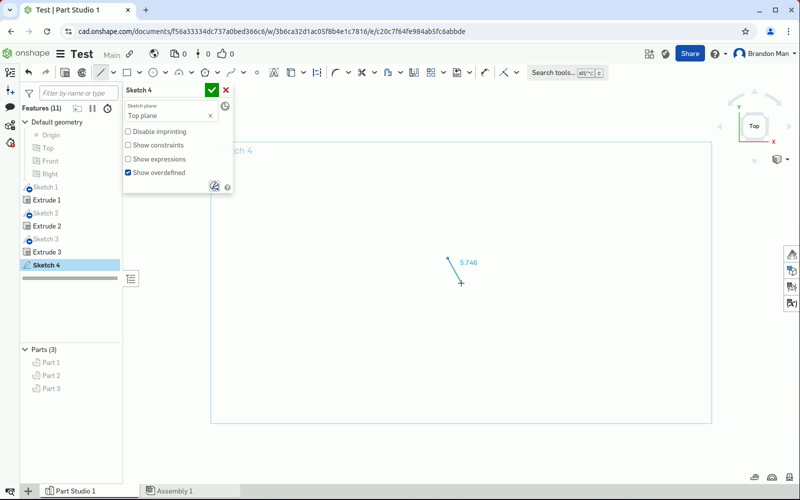
key_up(shift)
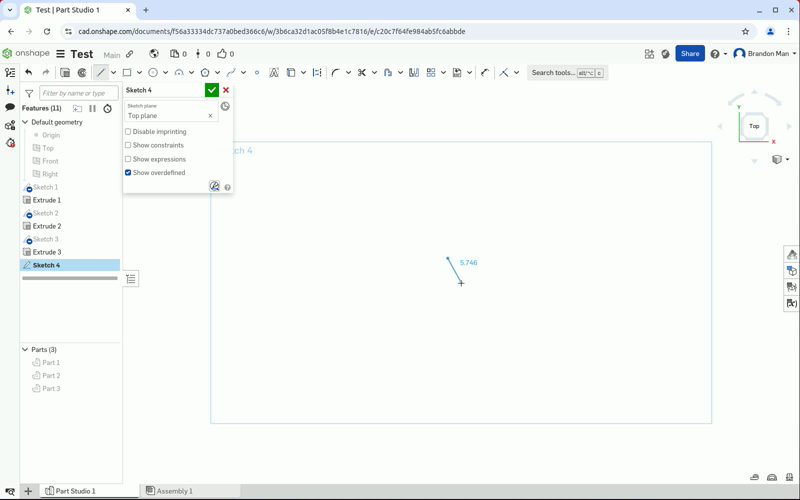
key_down(shift)
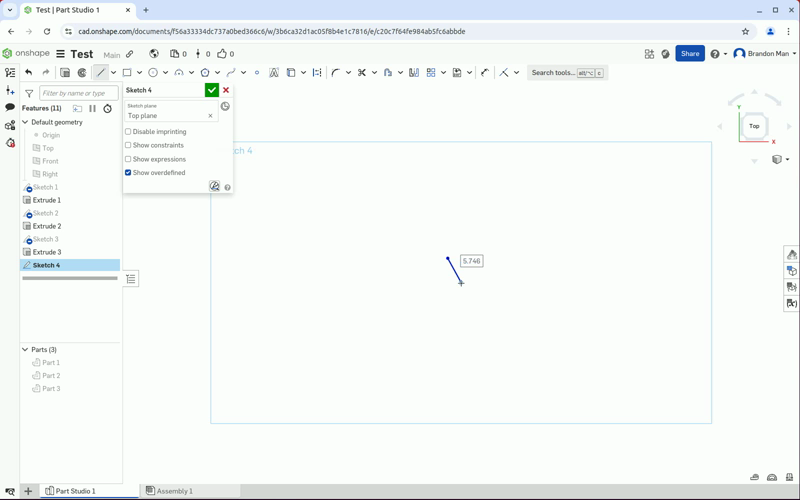
mouse_move(491, 282)
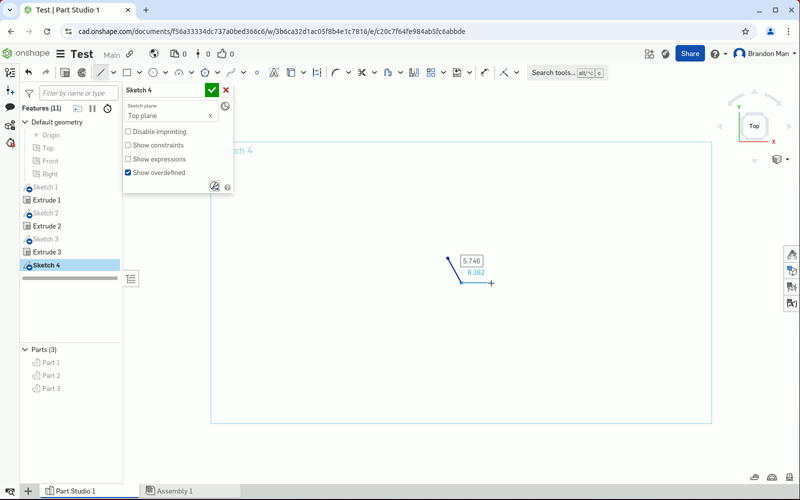
mouse_move(477, 259)
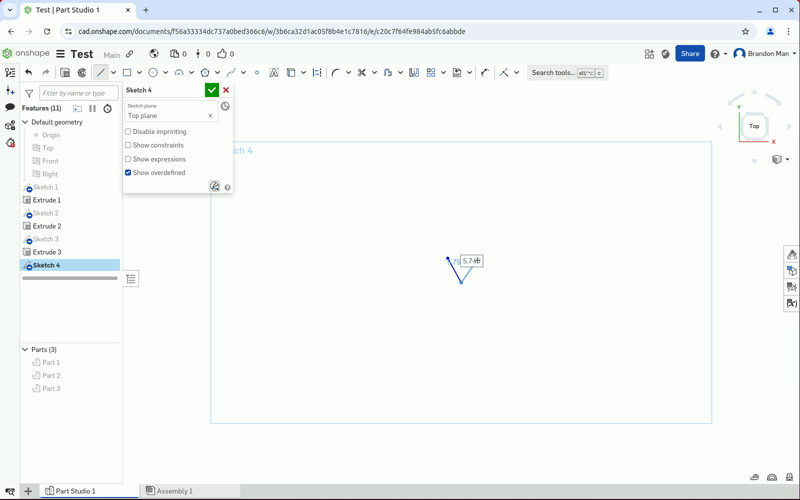
click(477, 259)
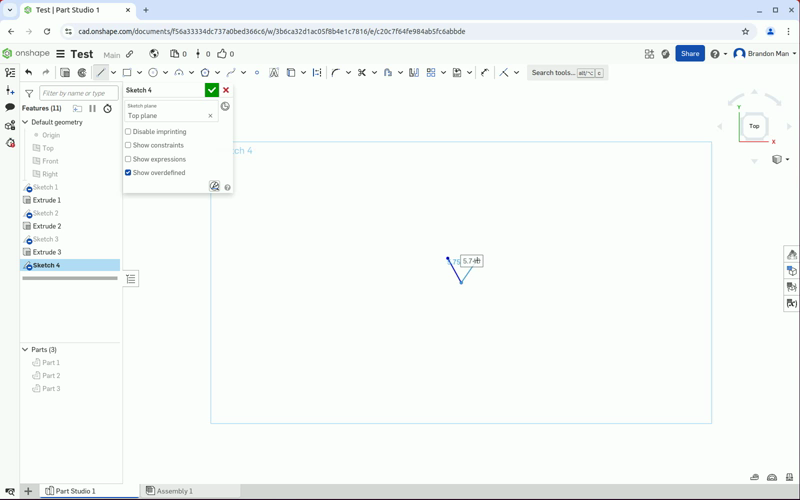
key_up(shift)
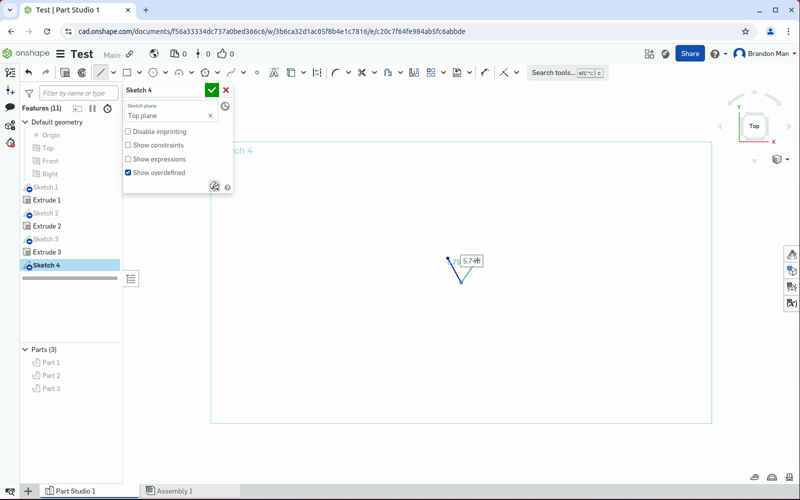
key(esc)
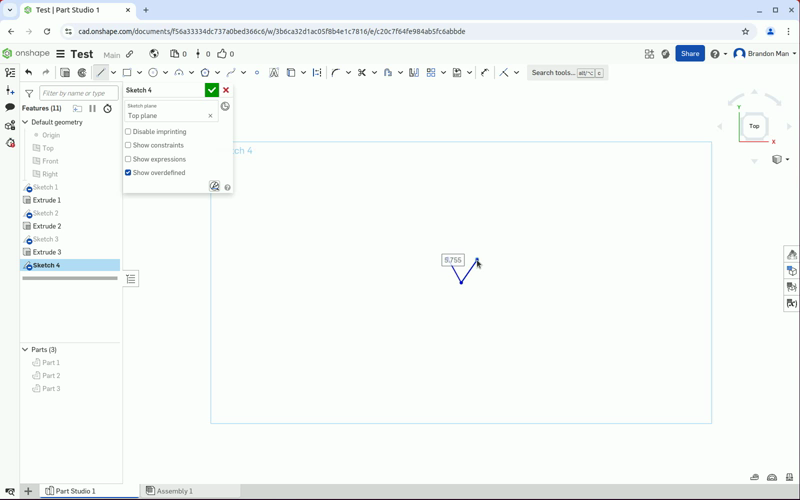
key(a)
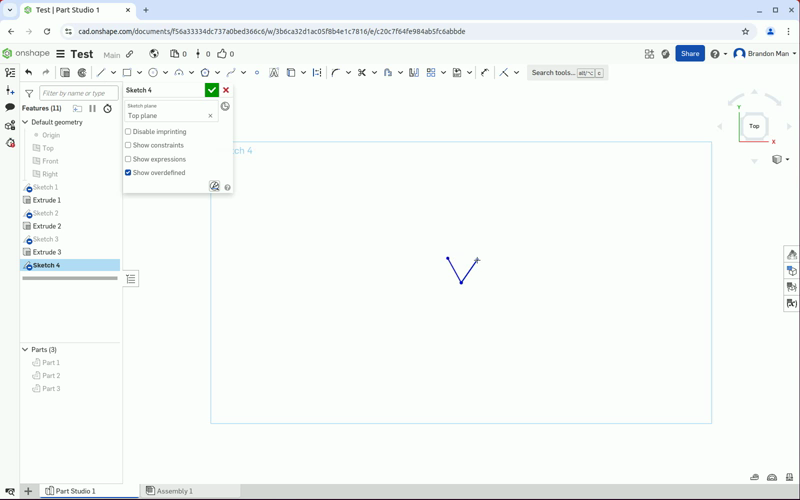
mouse_move(477, 259)
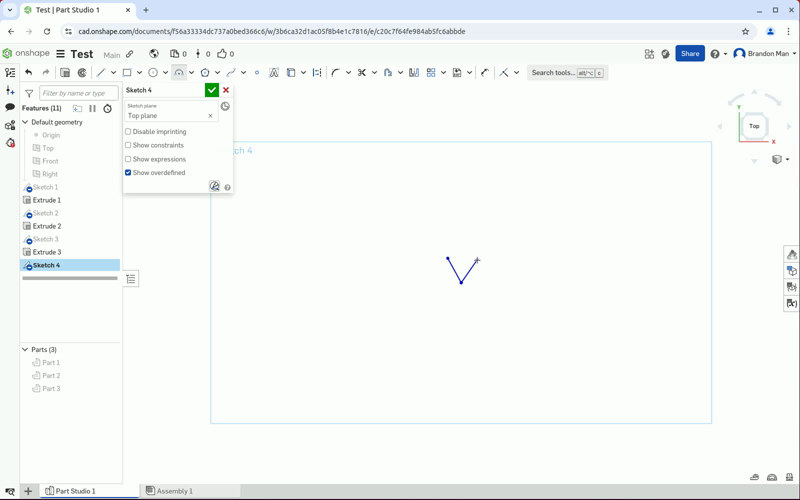
click(477, 259)
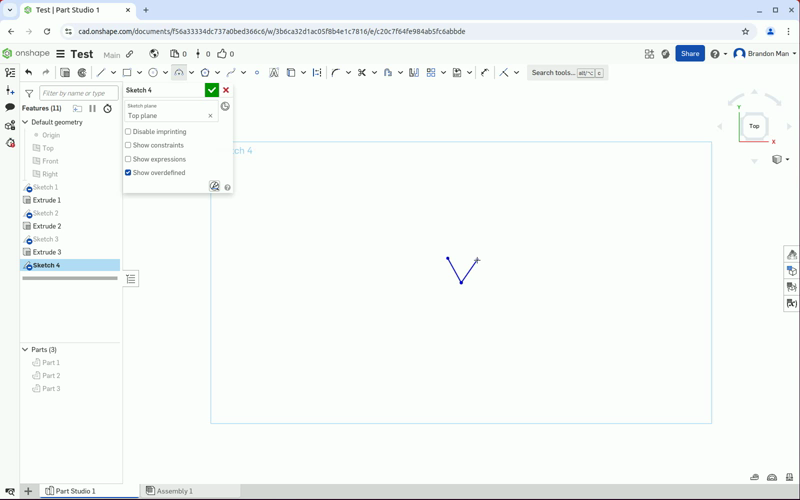
mouse_move(447, 258)
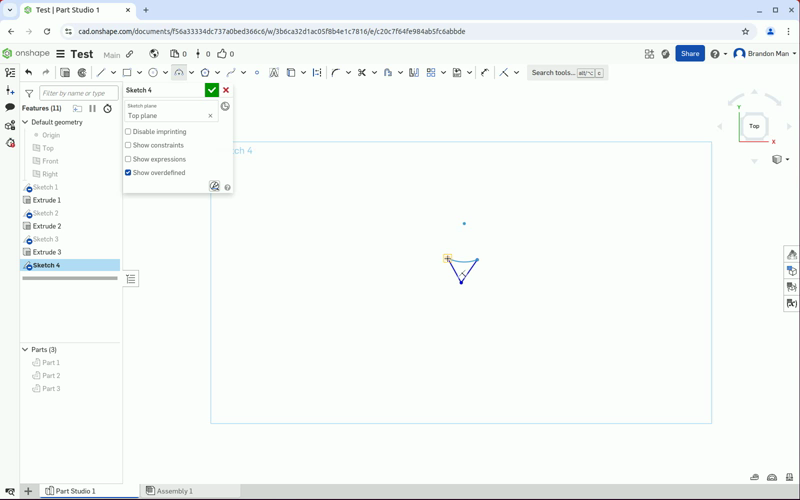
click(447, 258)
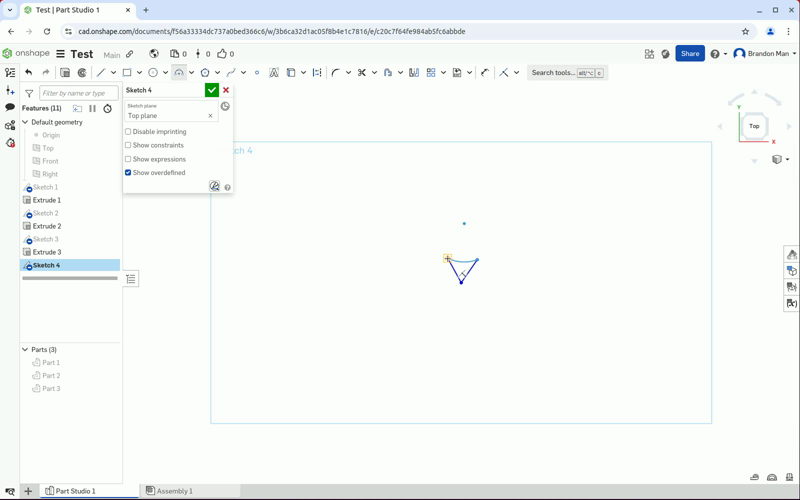
key_down(shift)
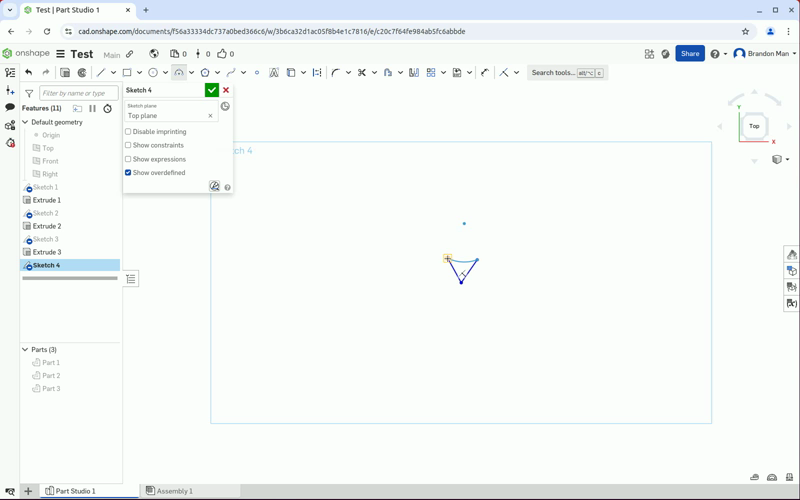
mouse_move(462, 254)
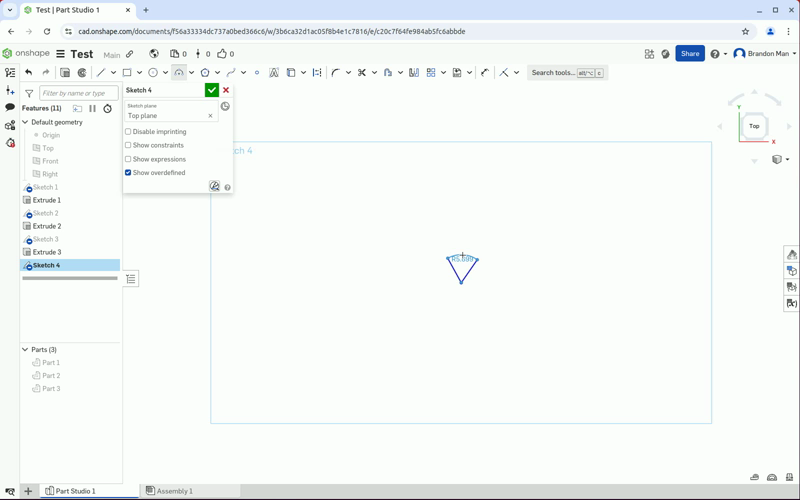
click(462, 254)
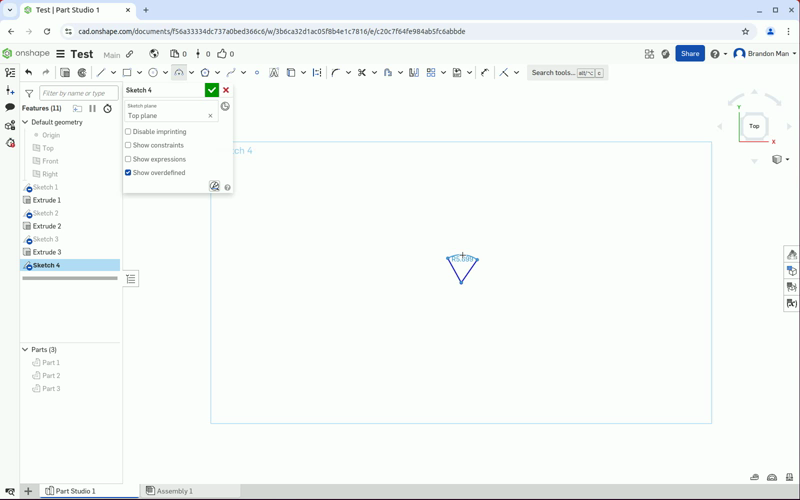
key_up(shift)
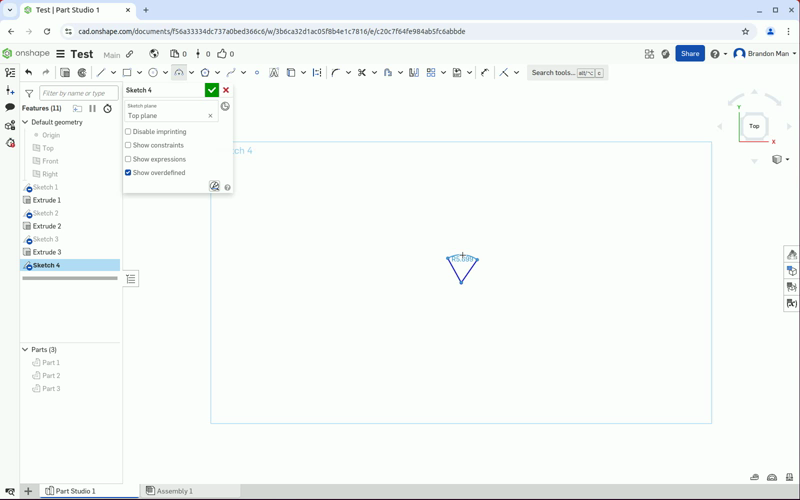
key(esc)
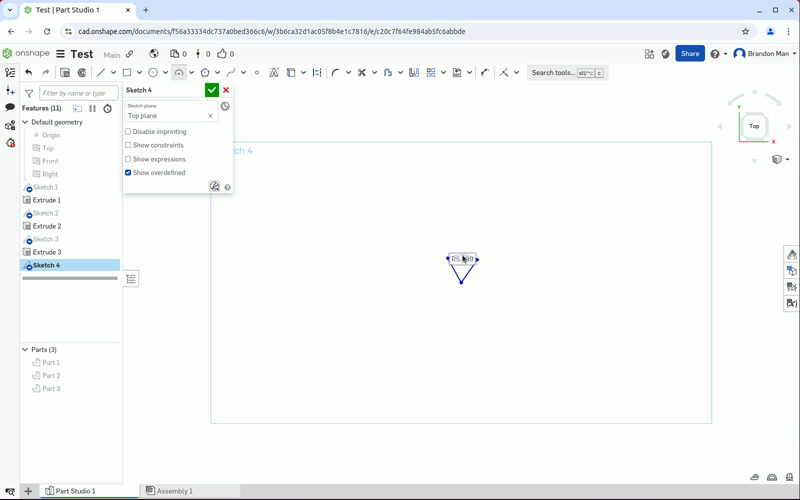
mouse_move(463, 277)
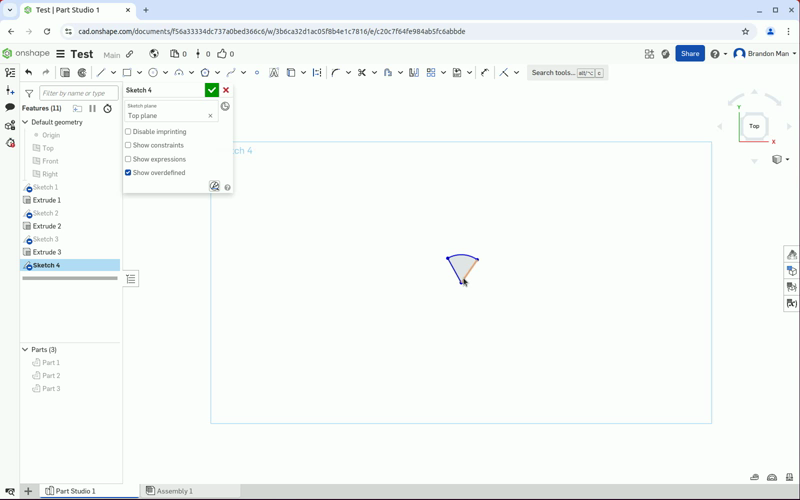
scroll(6)
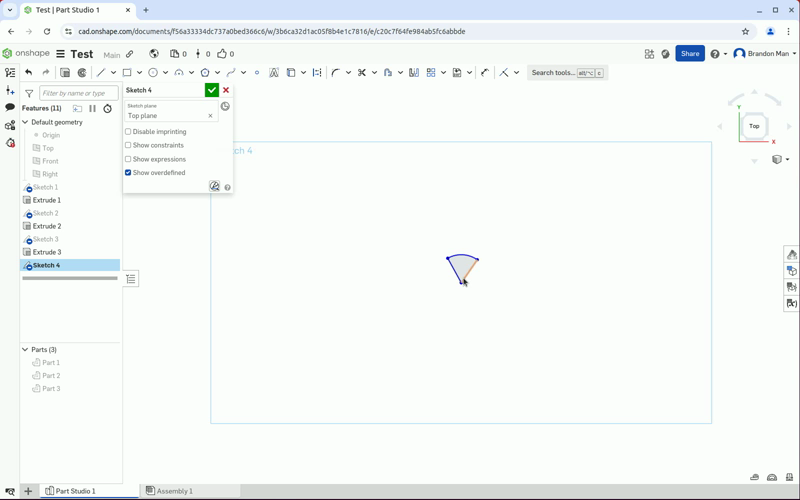
scroll(6)
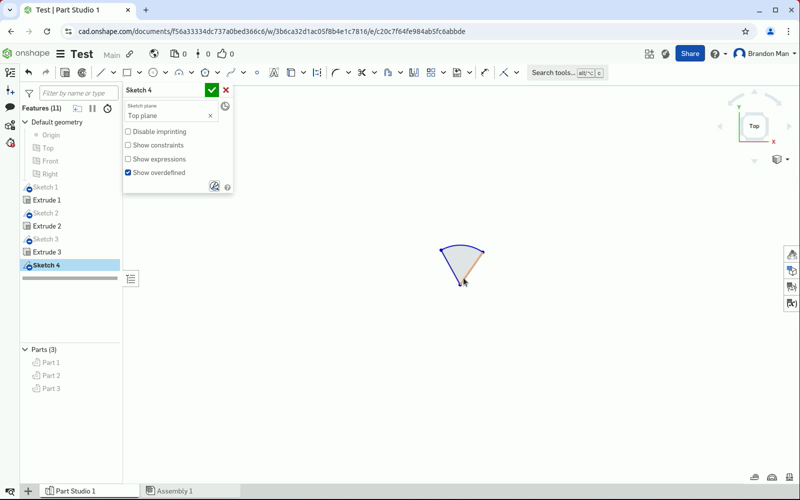
scroll(6)
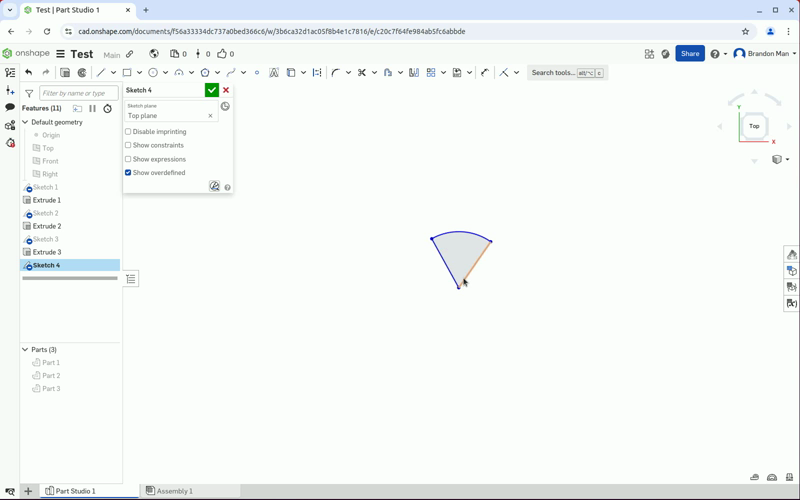
scroll(6)
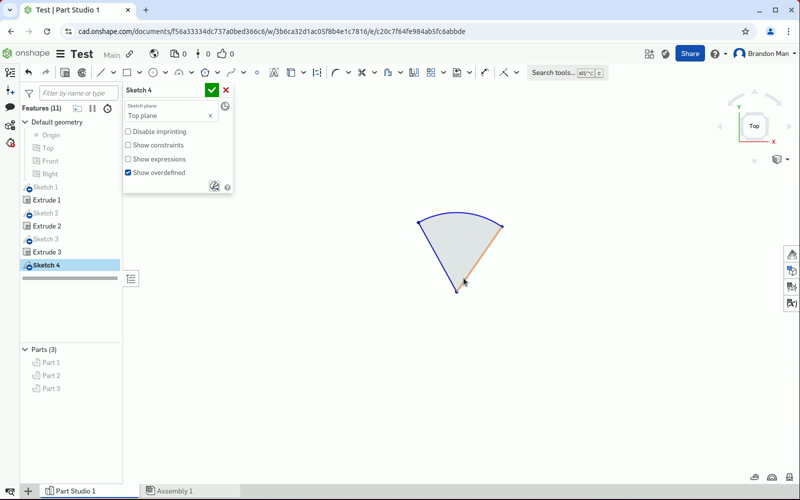
scroll(6)
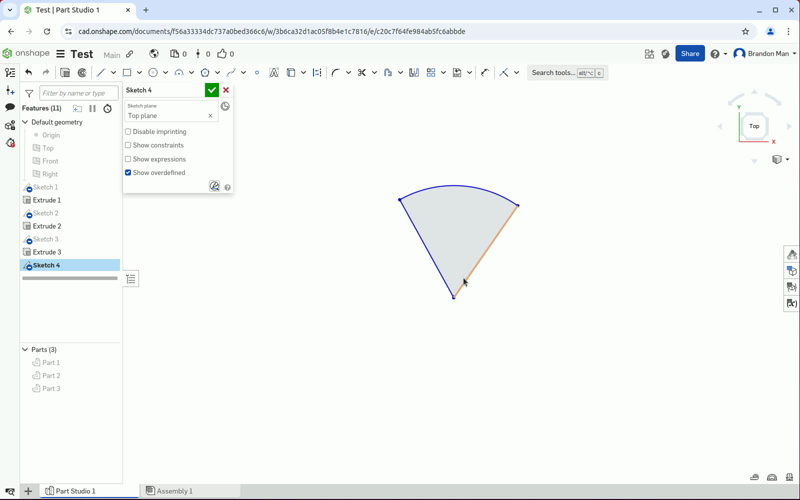
scroll(6)
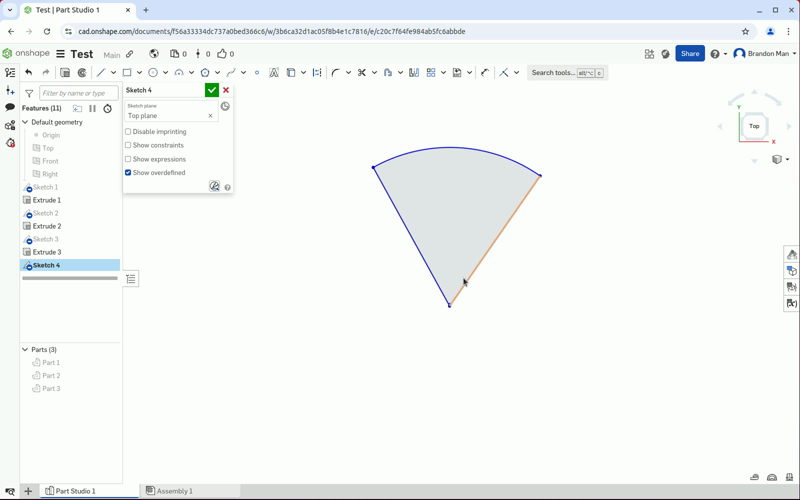
scroll(6)
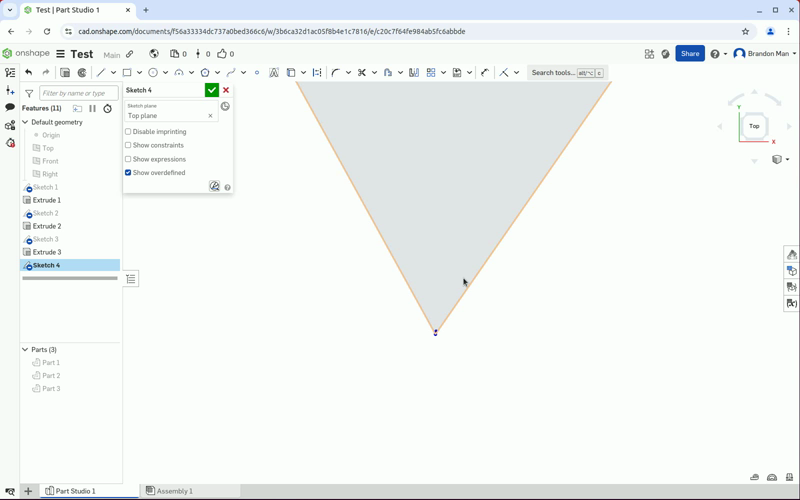
click(463, 277)
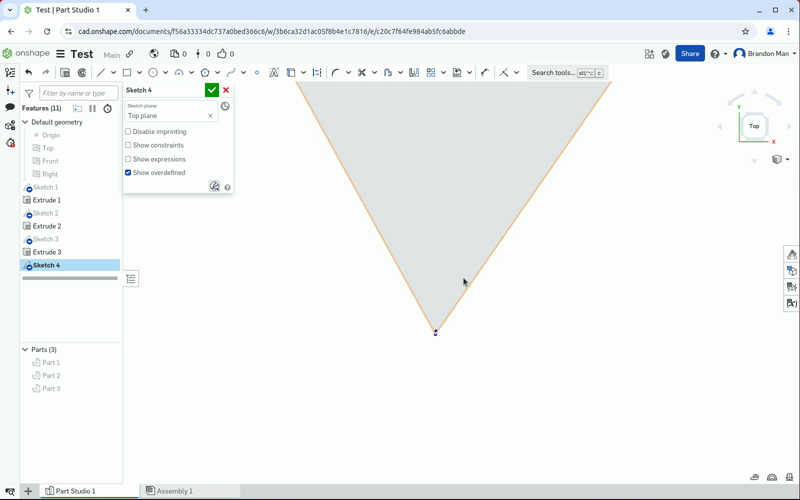
scroll(-6)
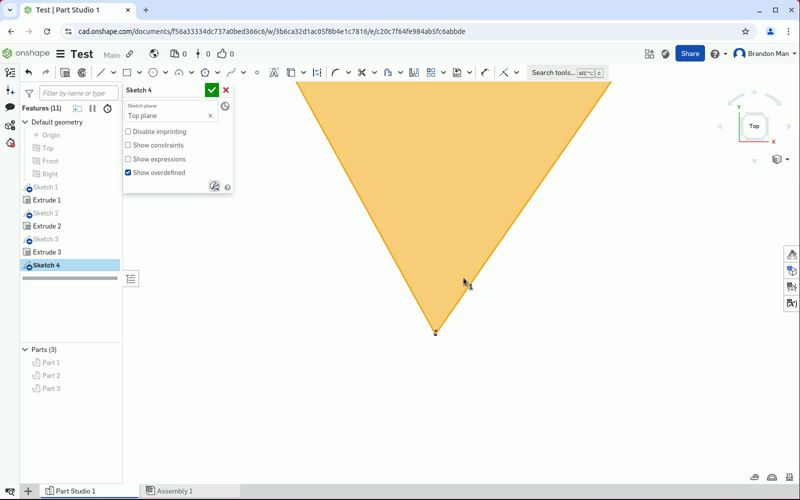
scroll(-6)
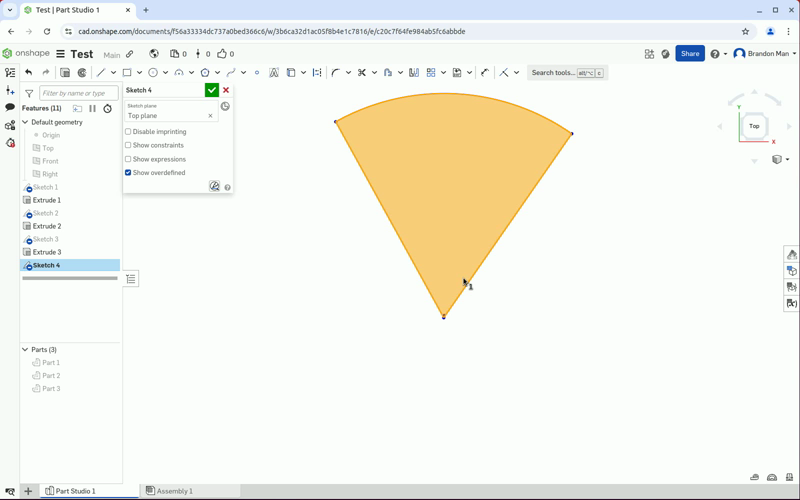
scroll(-6)
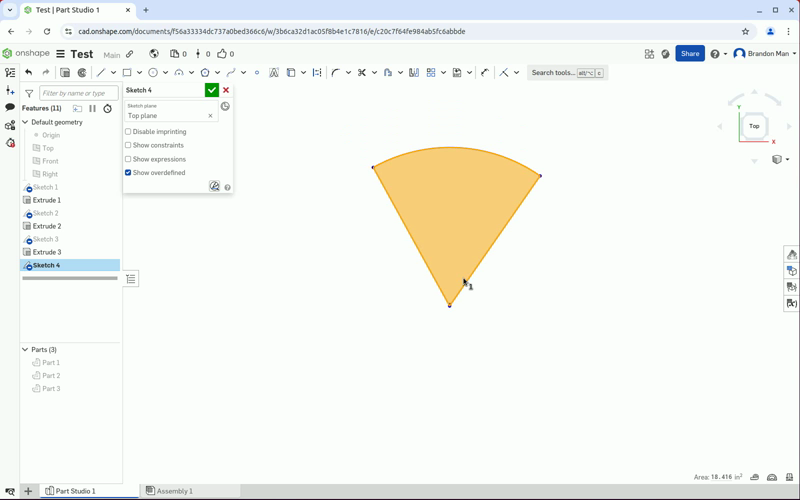
scroll(-6)
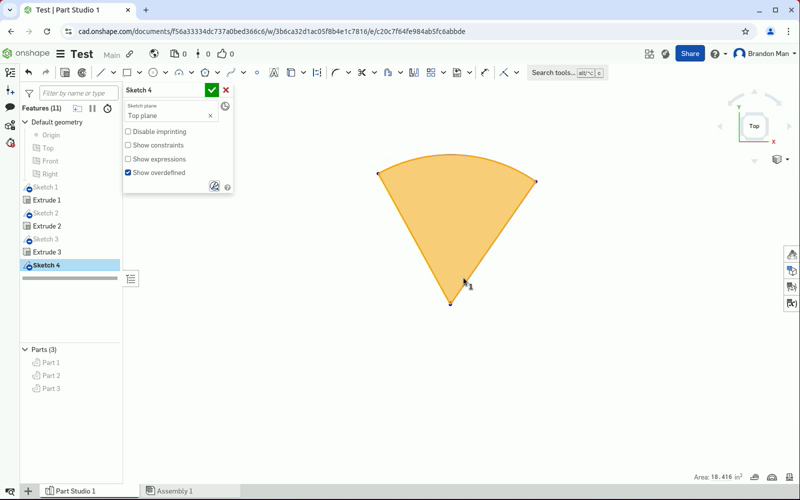
scroll(-6)
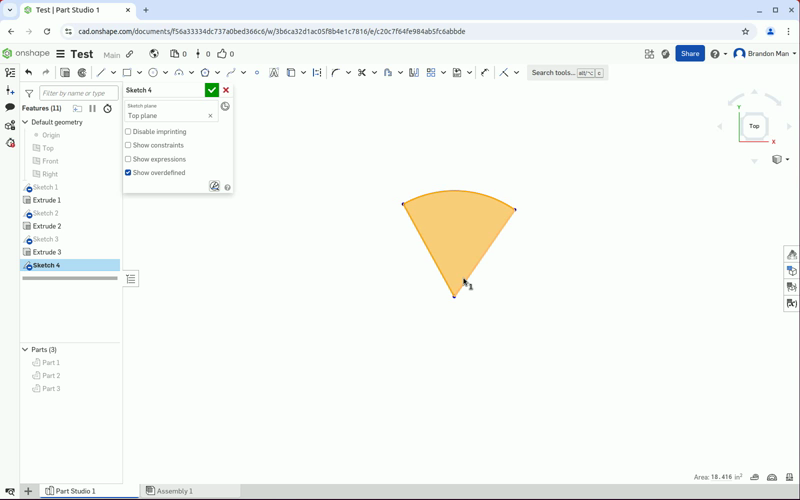
scroll(-6)
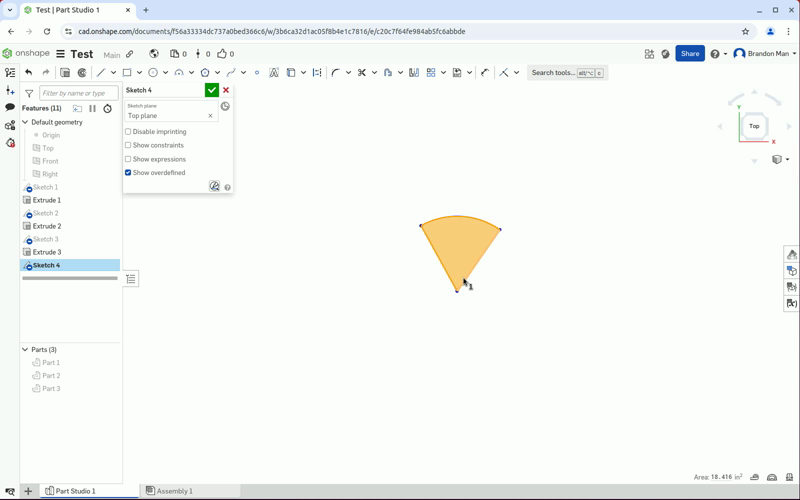
scroll(-6)
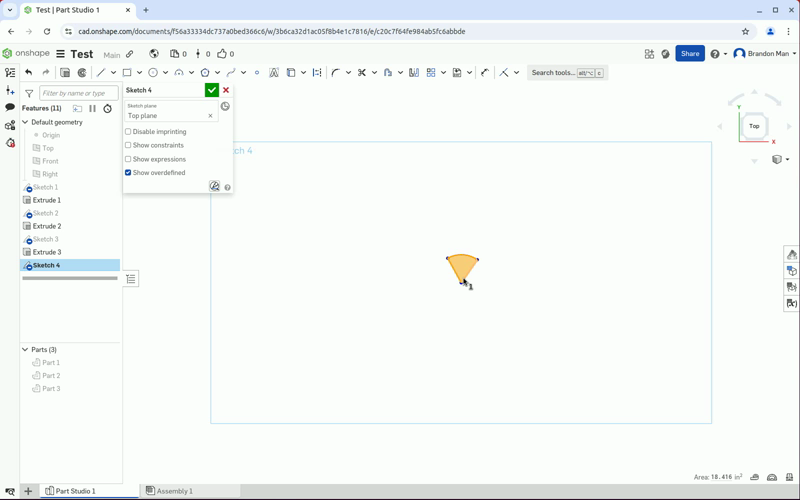
mouse_move(73, 352)
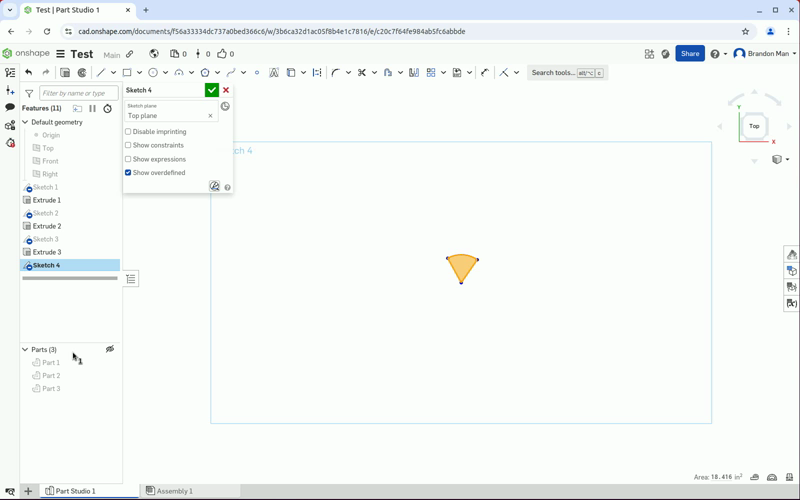
key(shift+y)
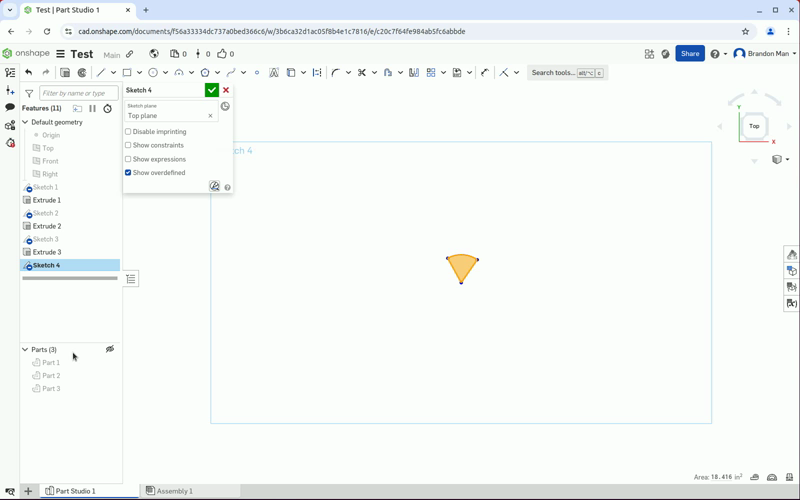
key(shift+e)
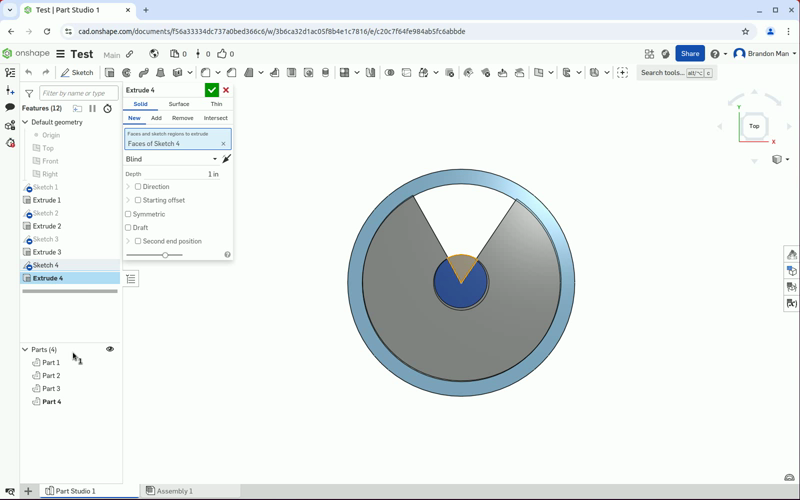
mouse_move(143, 106)
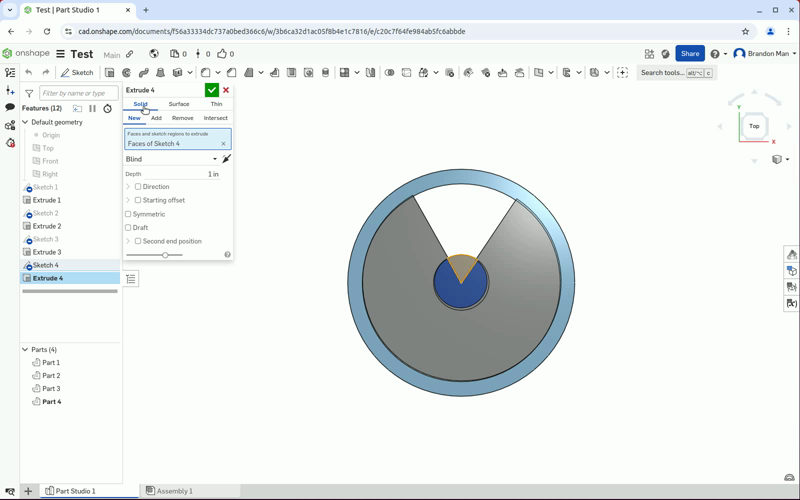
click(143, 106)
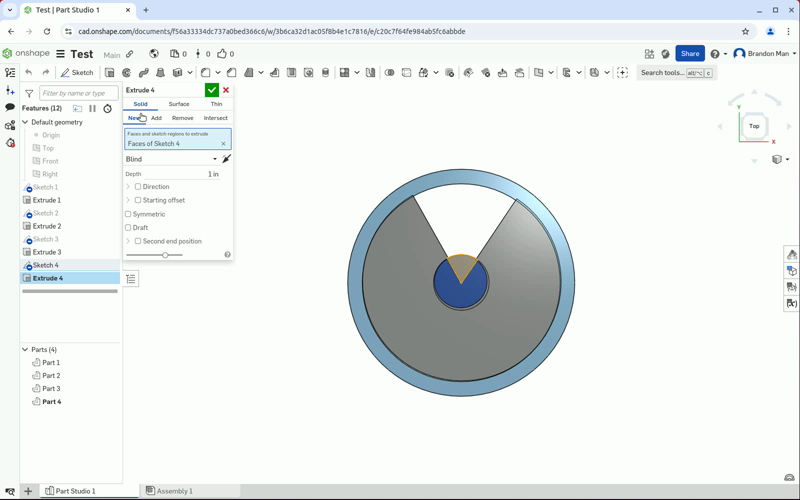
mouse_move(137, 120)
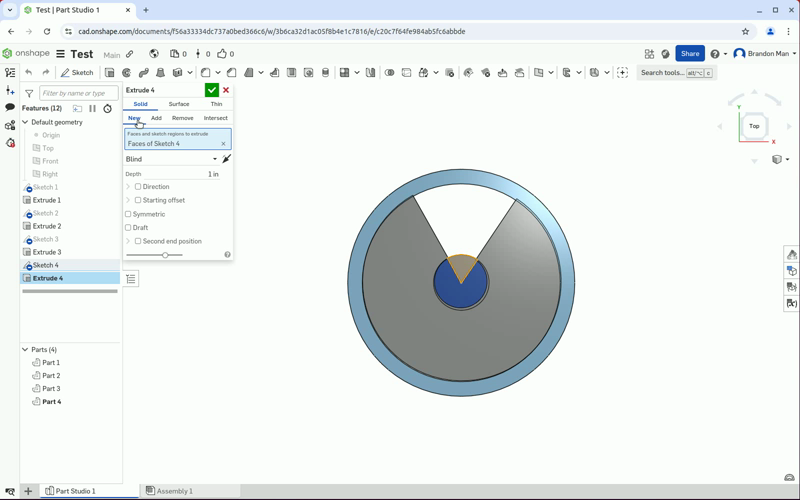
click(137, 120)
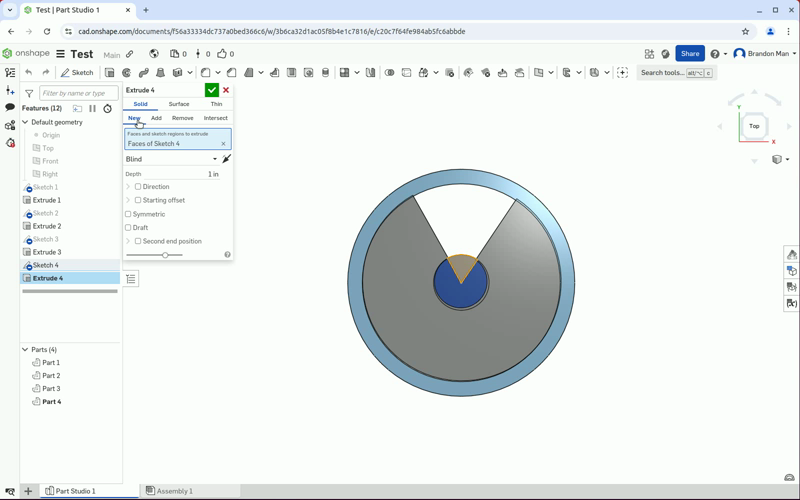
key(tab, 4)
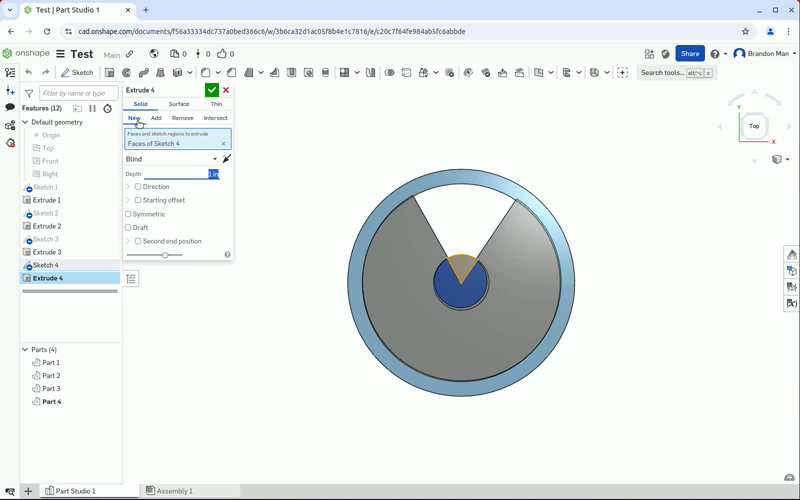
text(8.666)
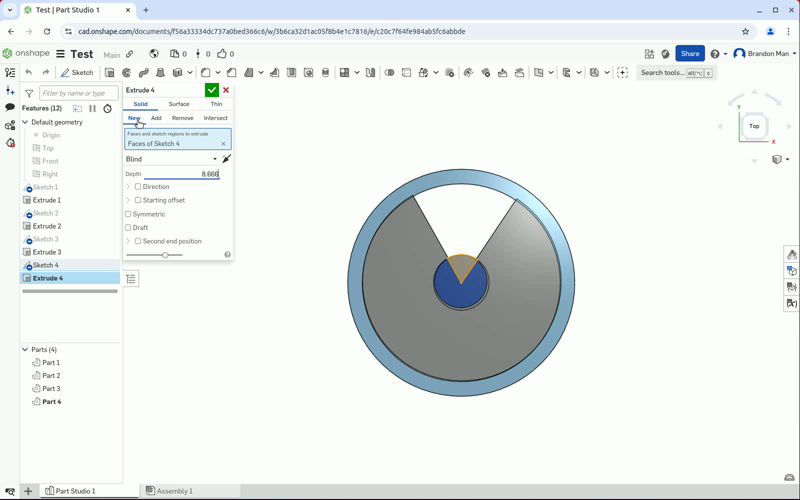
key(tab, 3)
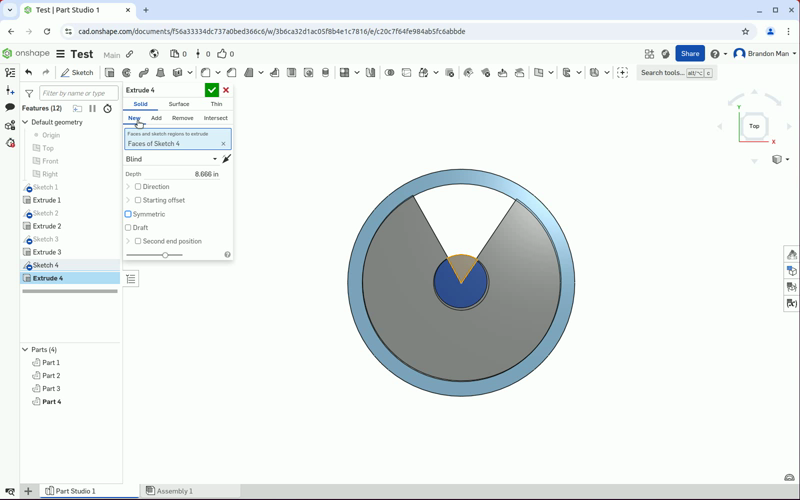
key(space)
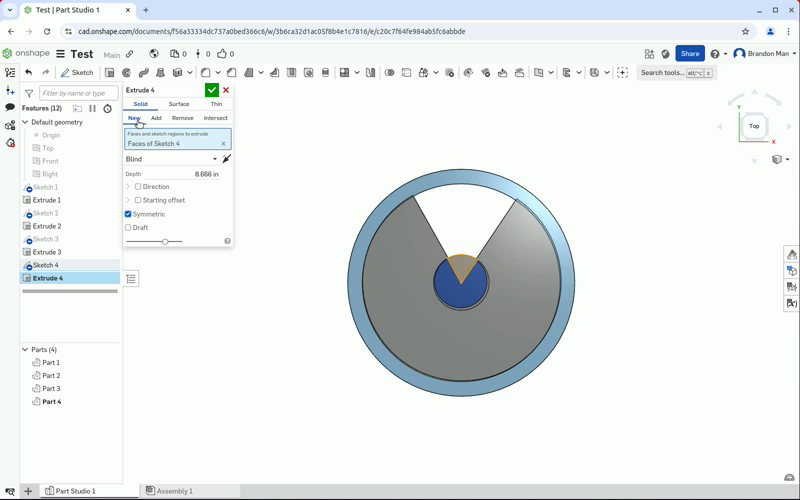
key(enter)
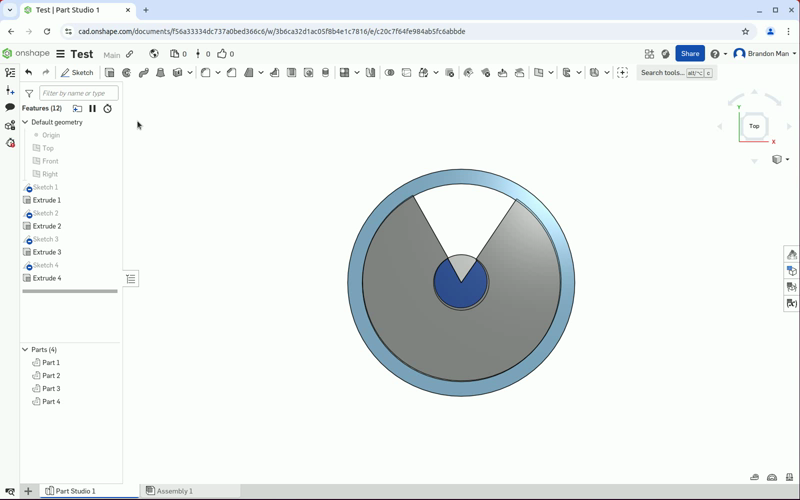
key(shift+h)
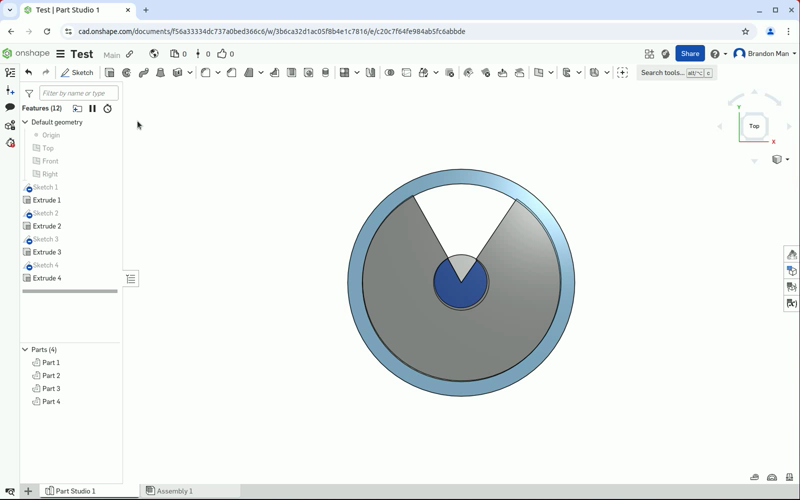
key(shift+h)
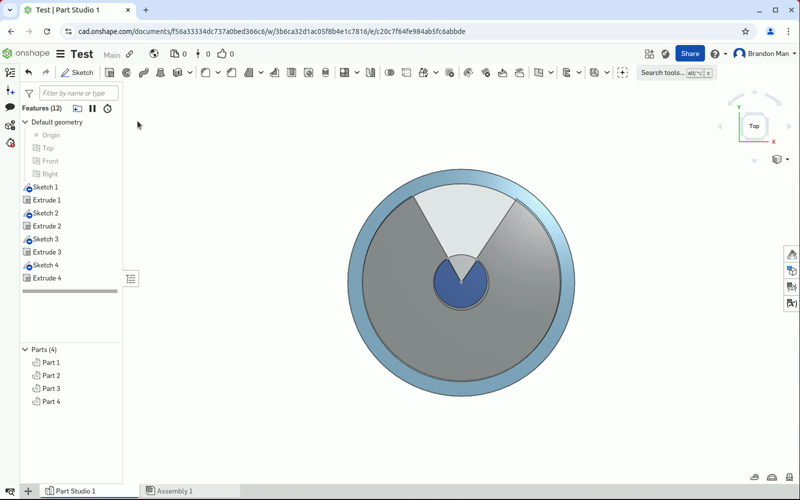
key(shift+7)
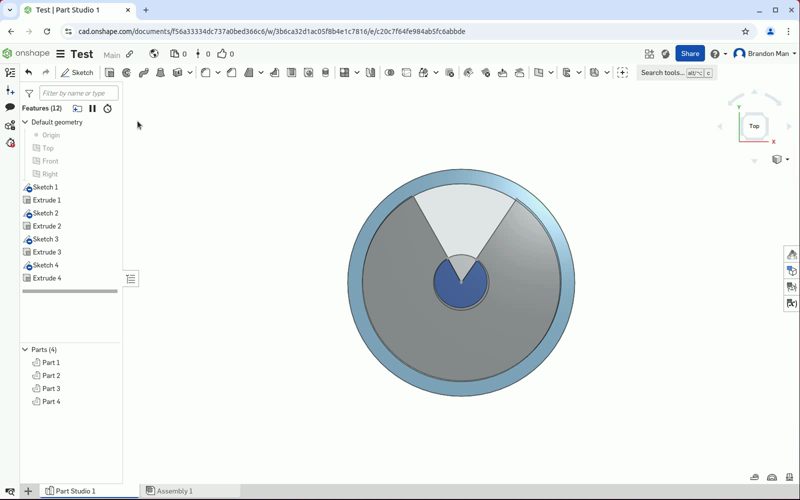
key(up, 3)
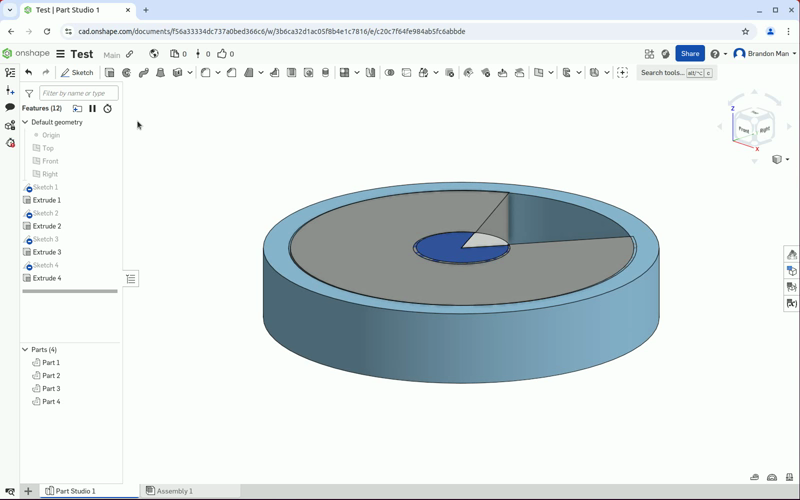
key(left, 3)
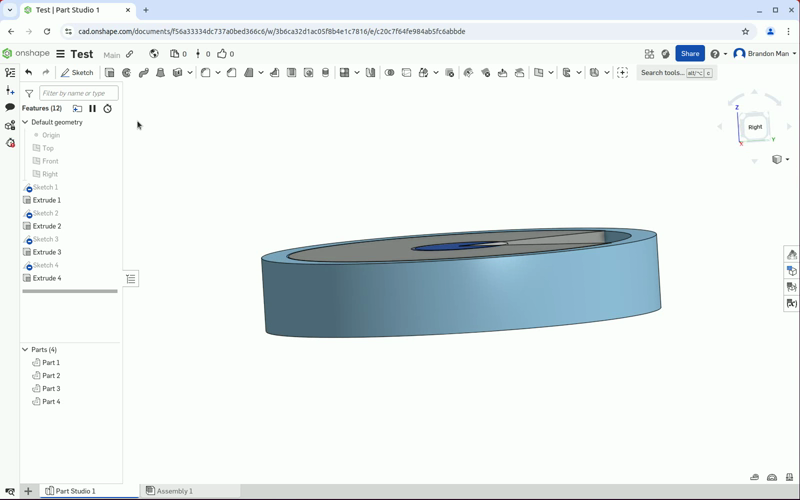
key(right, 3)
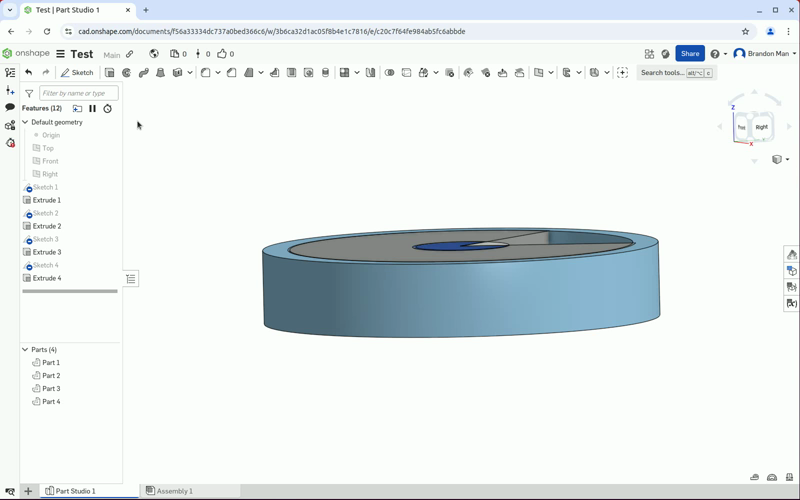
key(down, 3)
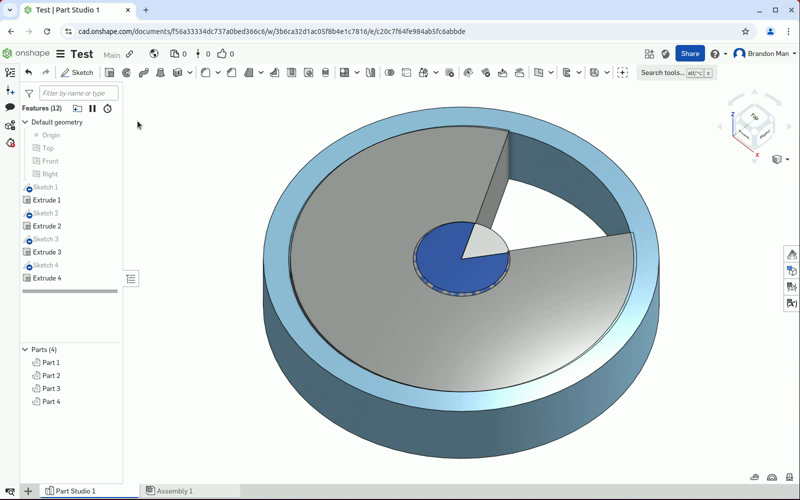
mouse_move(73, 189)
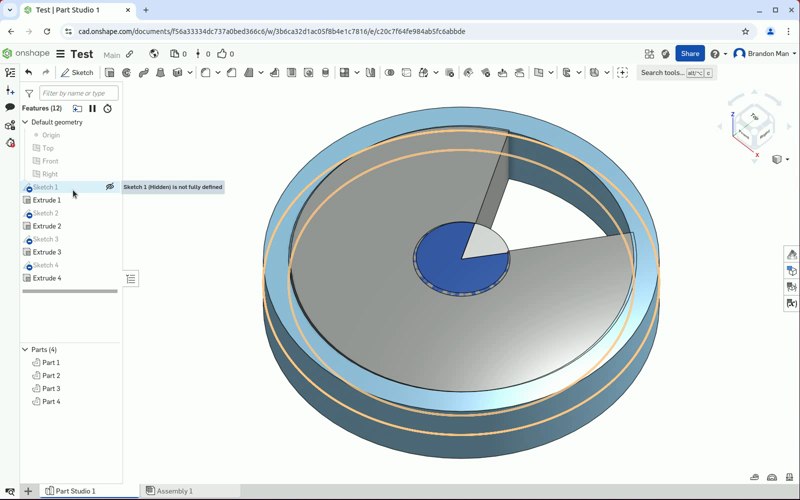
click(73, 189)